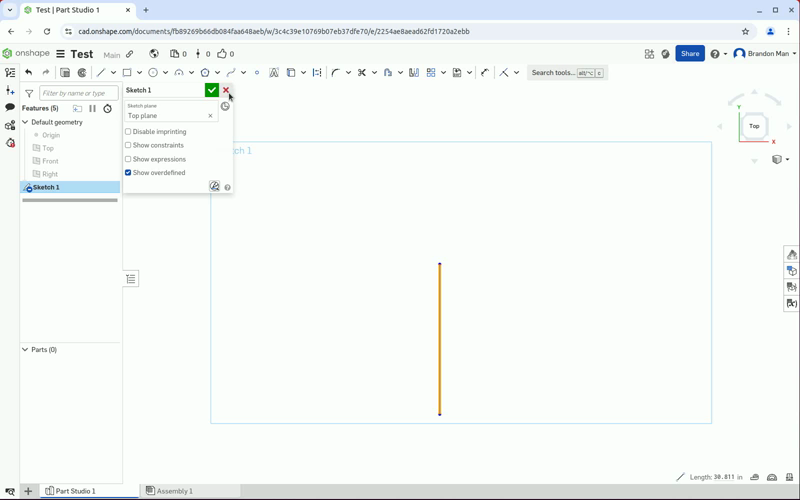
key(shift+h)
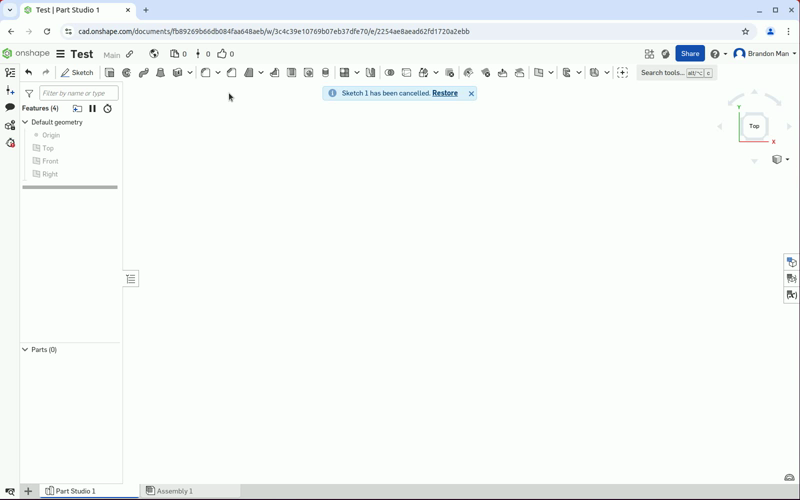
mouse_move(73, 352)
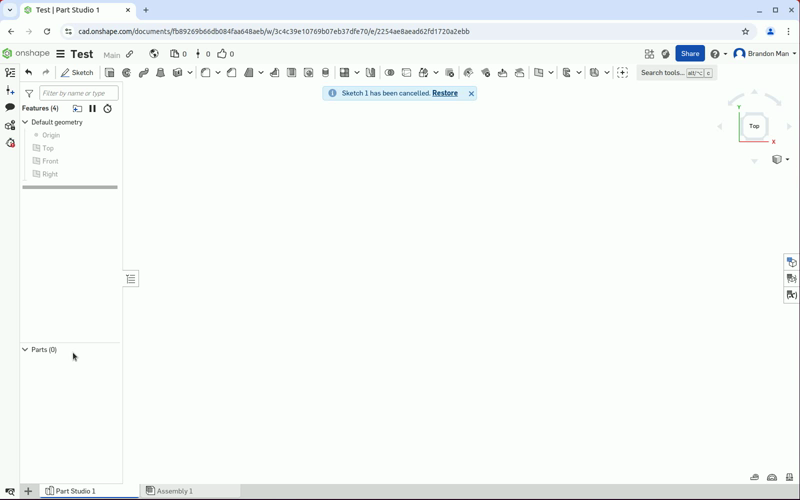
key(y)
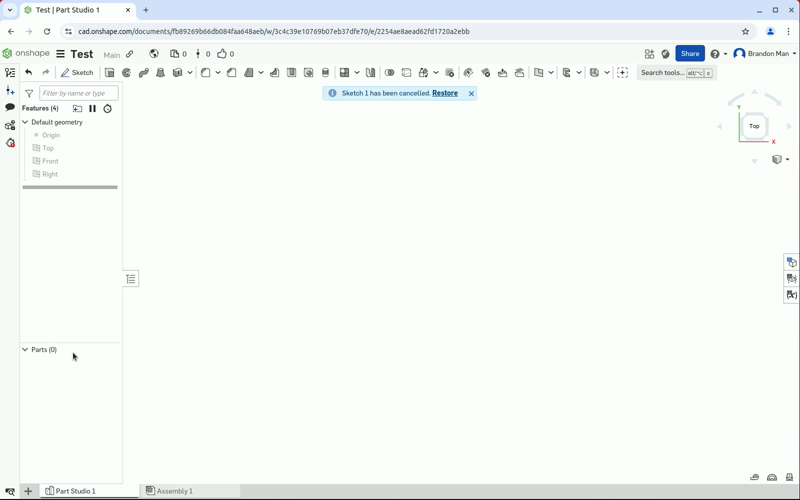
key(shift+p)
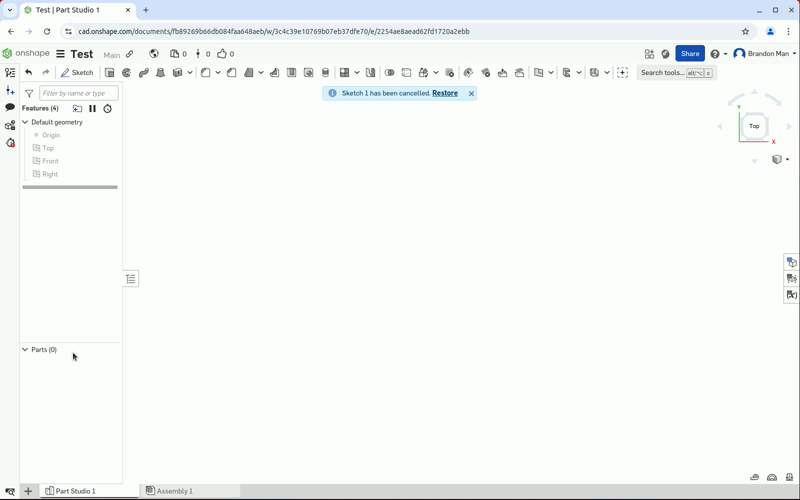
key(space)
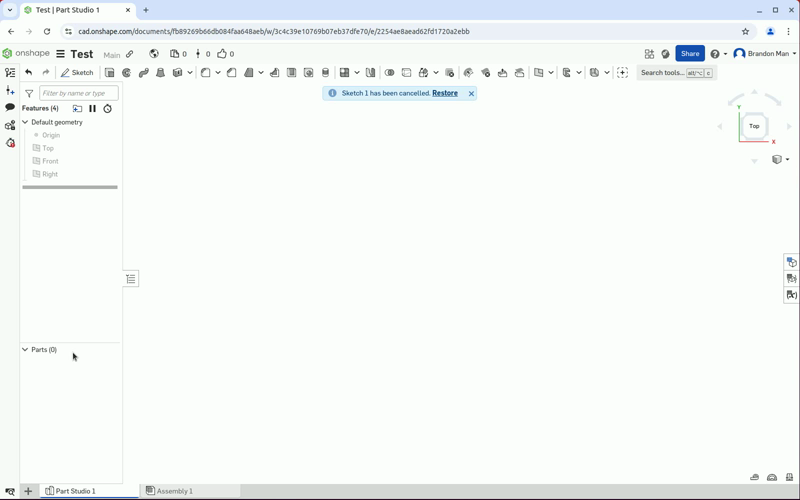
key_down(shift)
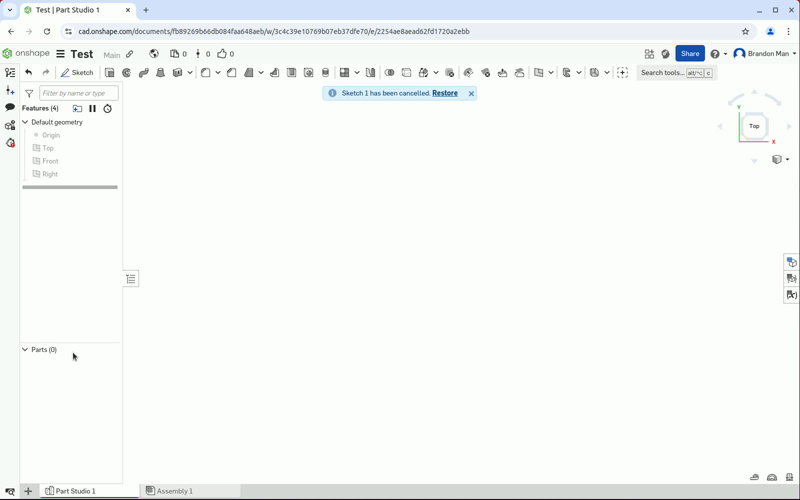
key(up)
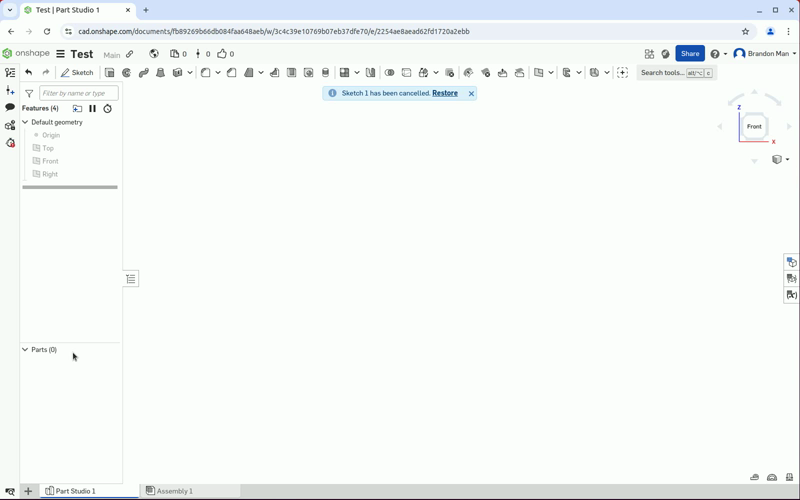
key_up(shift)
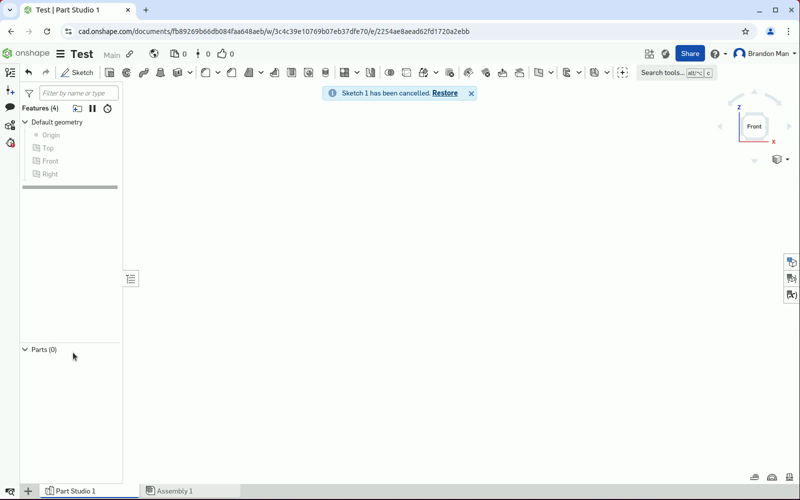
mouse_move(73, 352)
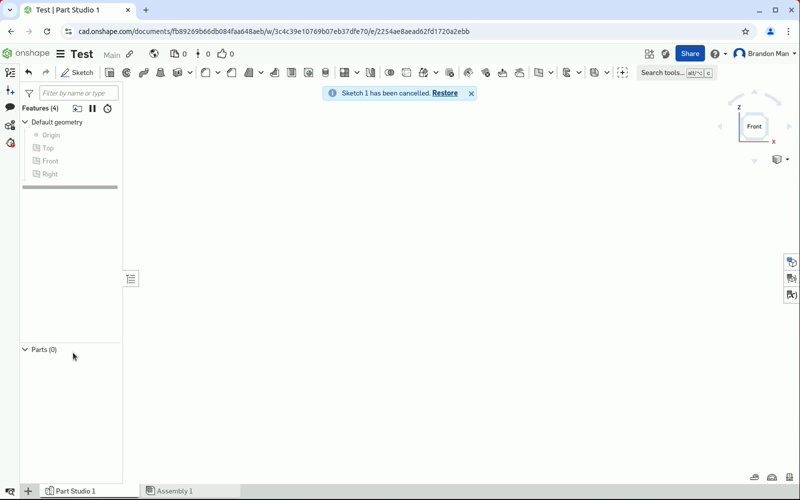
key(shift+y)
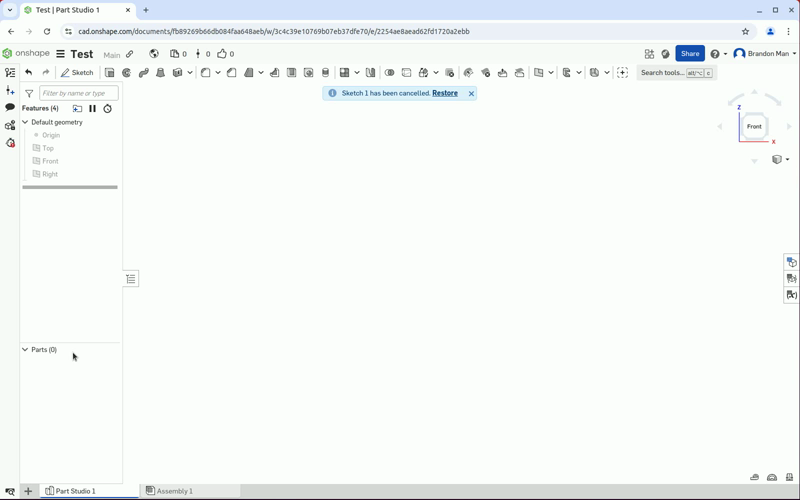
key(shift+s)
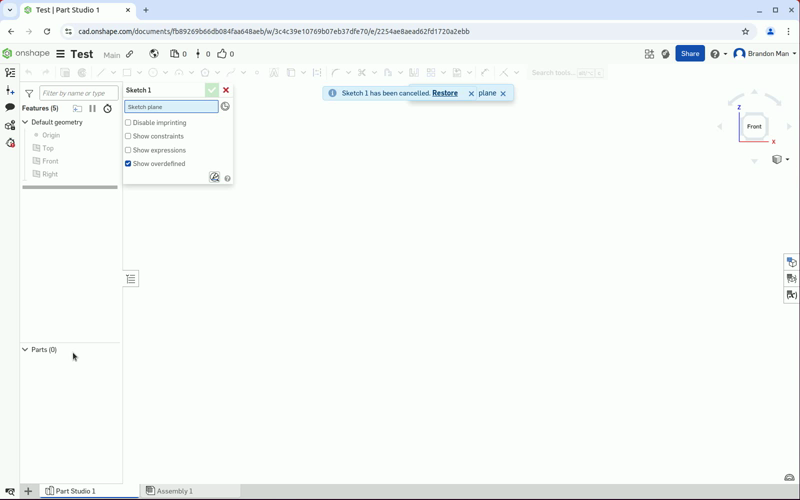
mouse_move(73, 163)
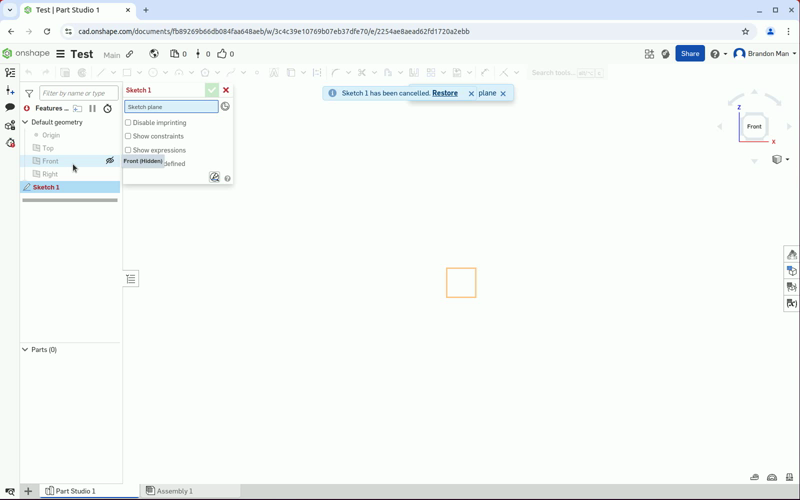
click(73, 163)
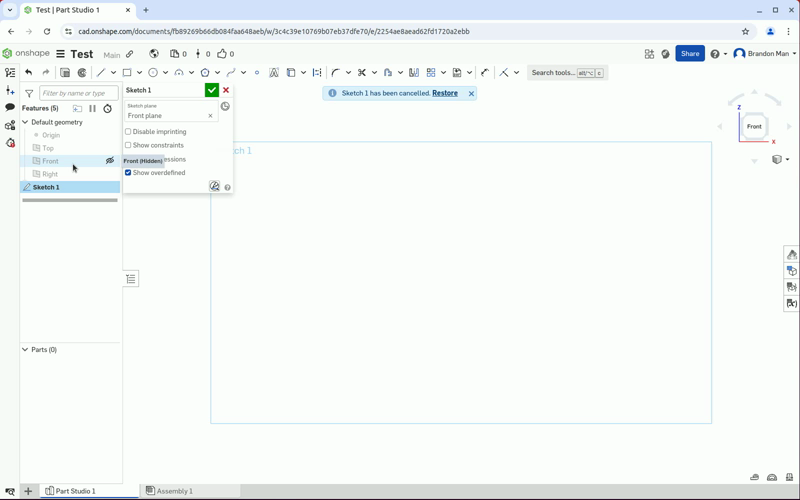
mouse_move(73, 352)
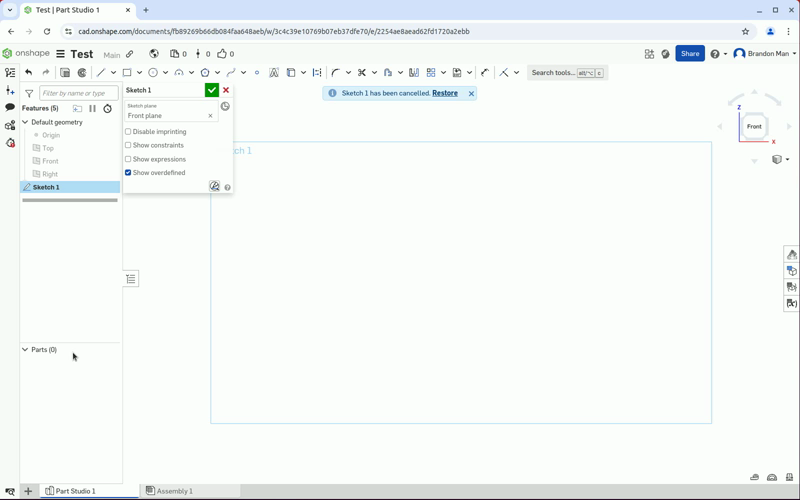
key(y)
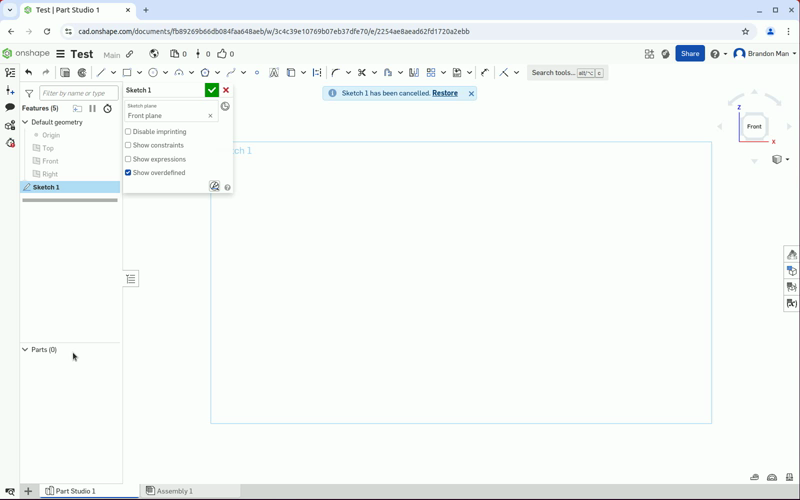
key(c)
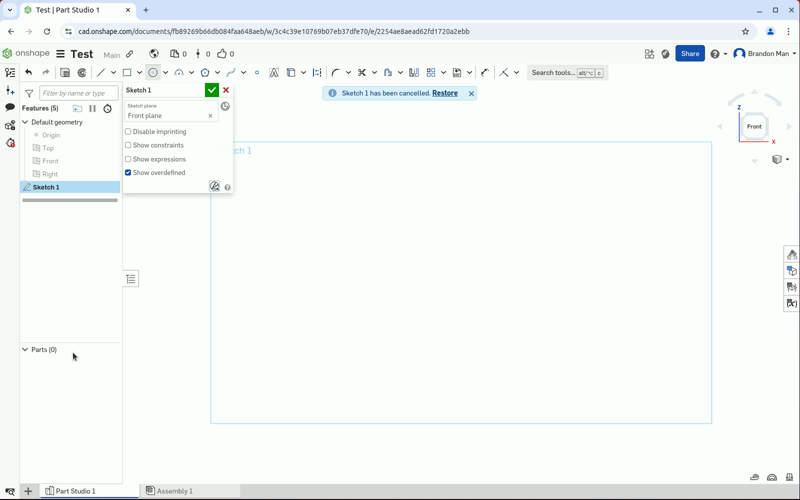
key_down(shift)
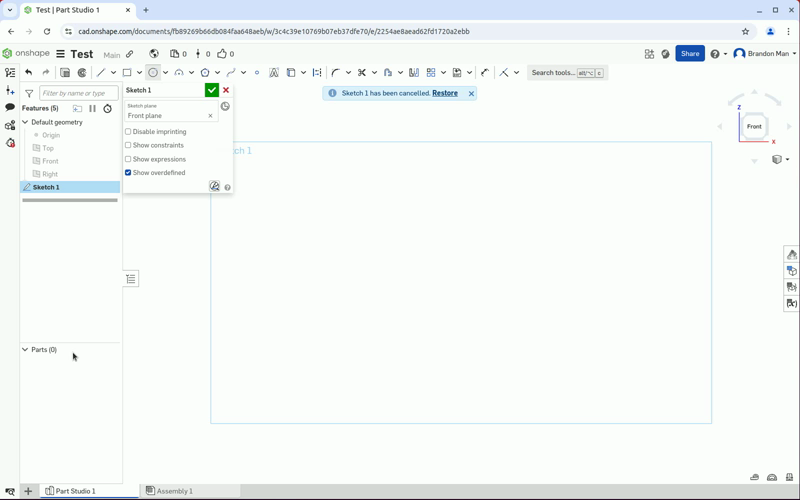
mouse_move(404, 282)
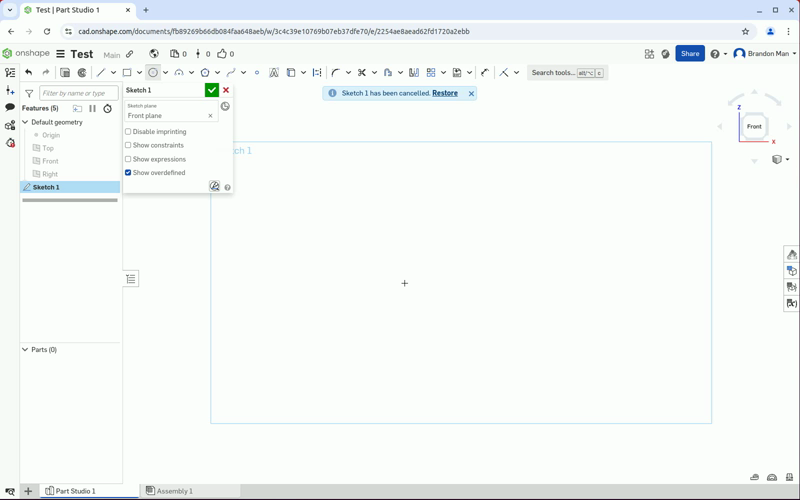
click(404, 282)
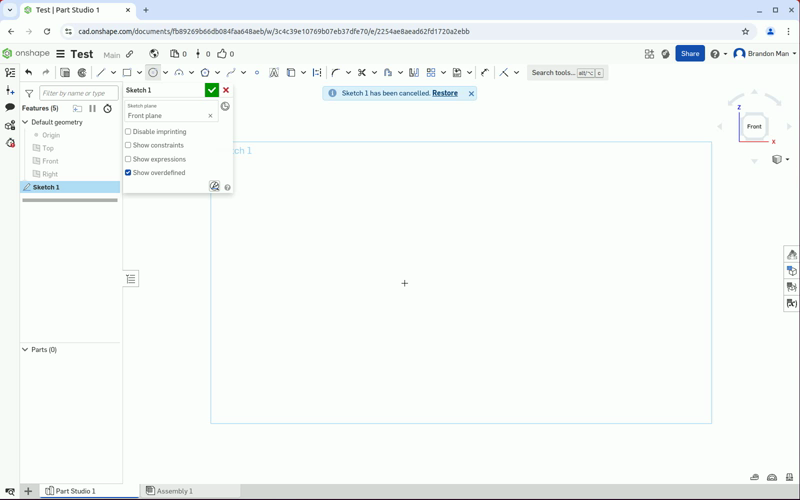
key_up(shift)
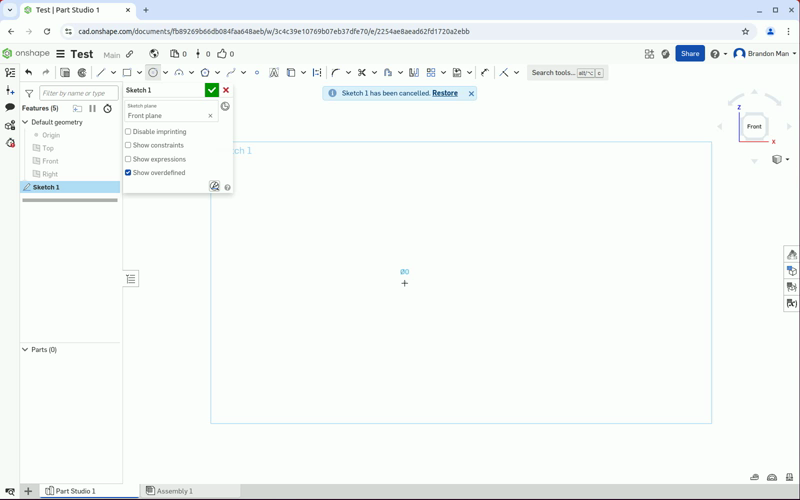
mouse_move(461, 282)
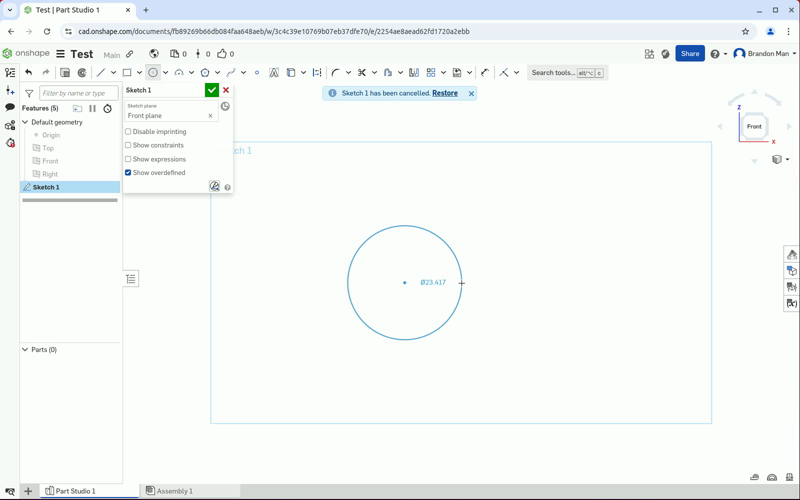
click(461, 282)
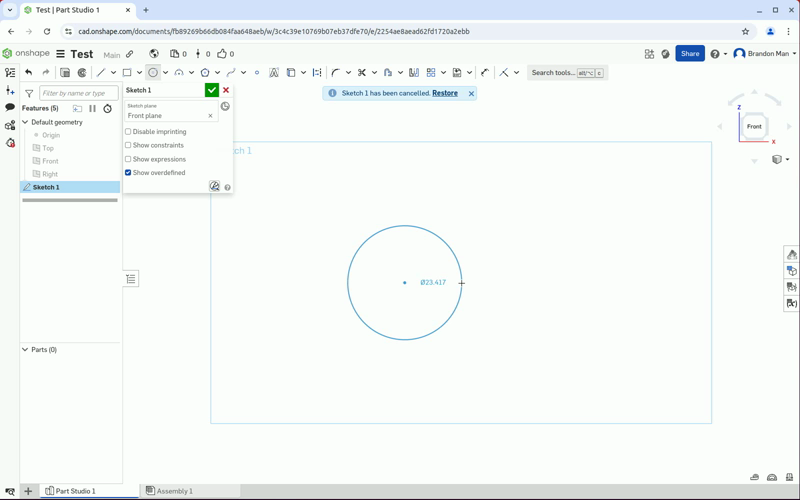
key(esc)
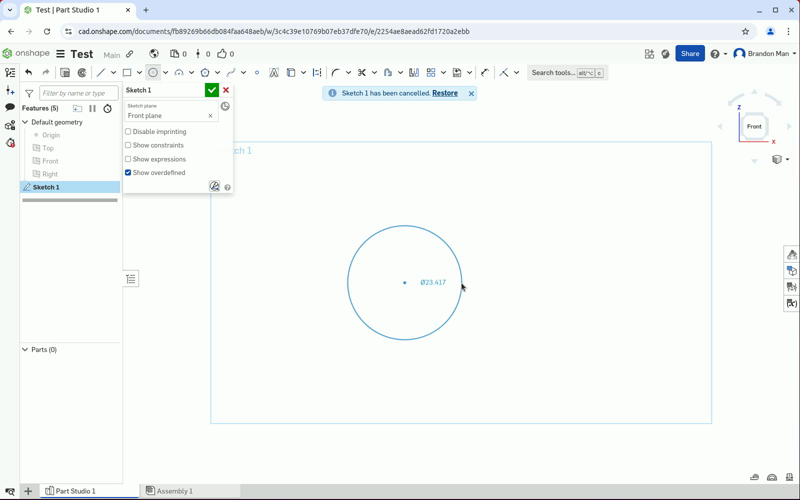
key(c)
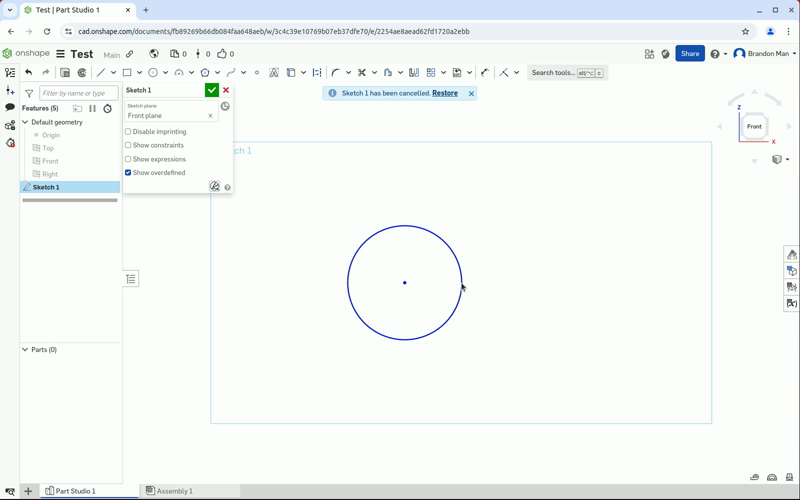
key_down(shift)
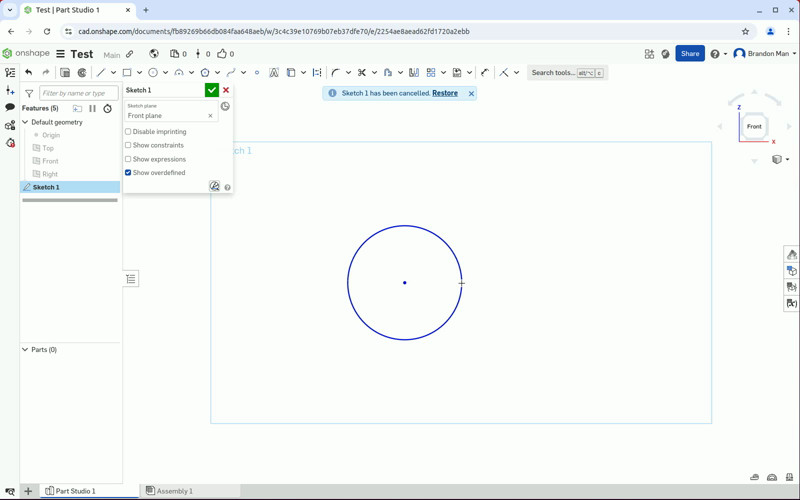
mouse_move(404, 282)
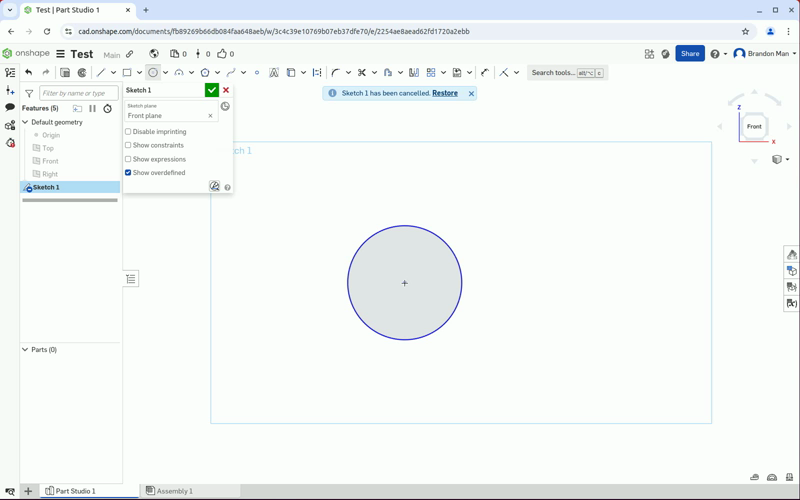
click(404, 282)
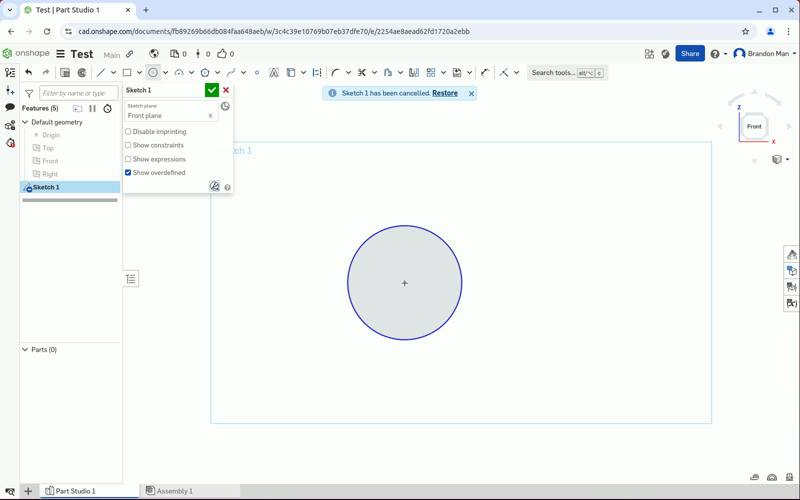
key_up(shift)
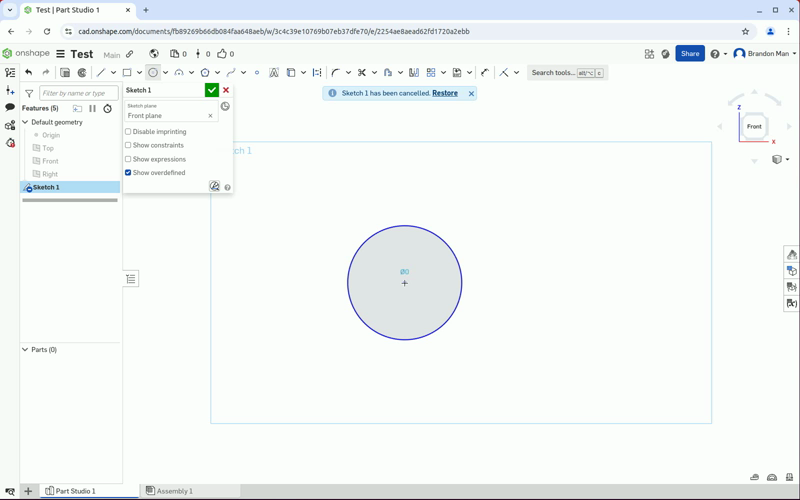
mouse_move(421, 282)
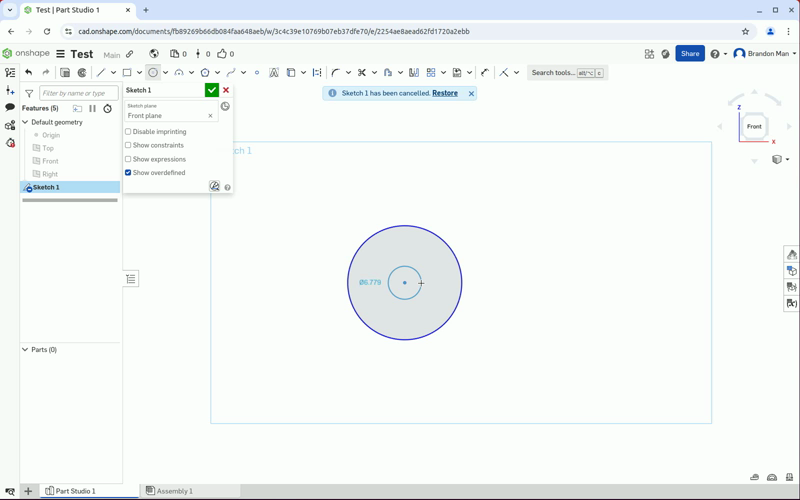
click(421, 282)
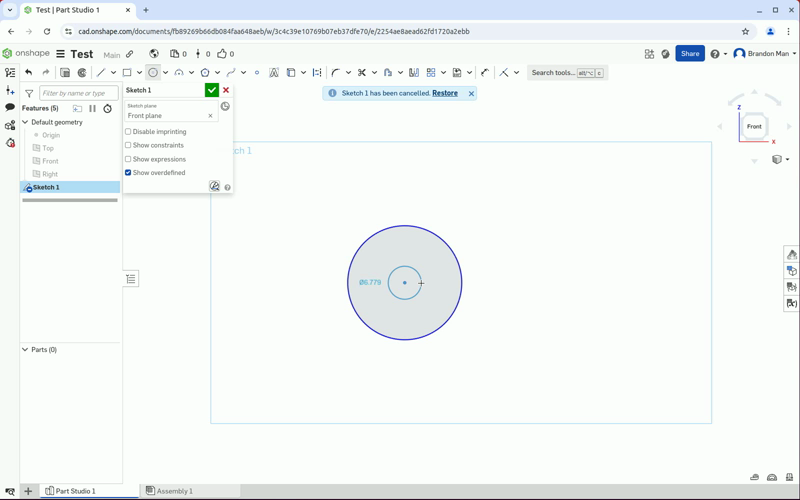
key(esc)
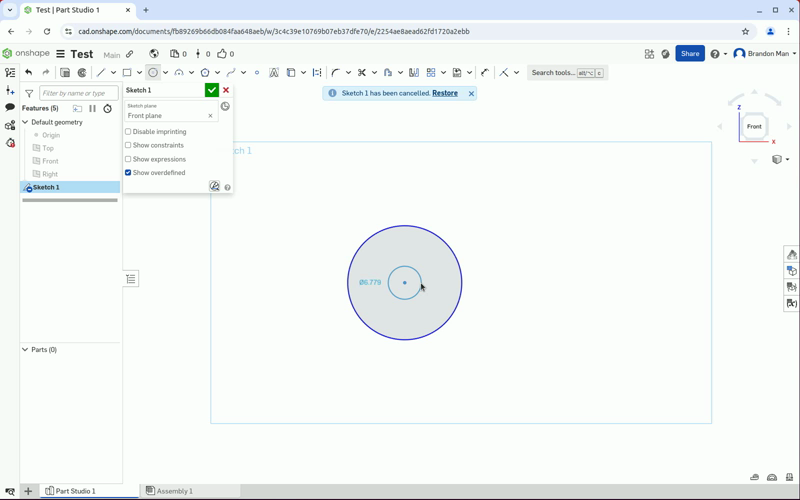
mouse_move(387, 298)
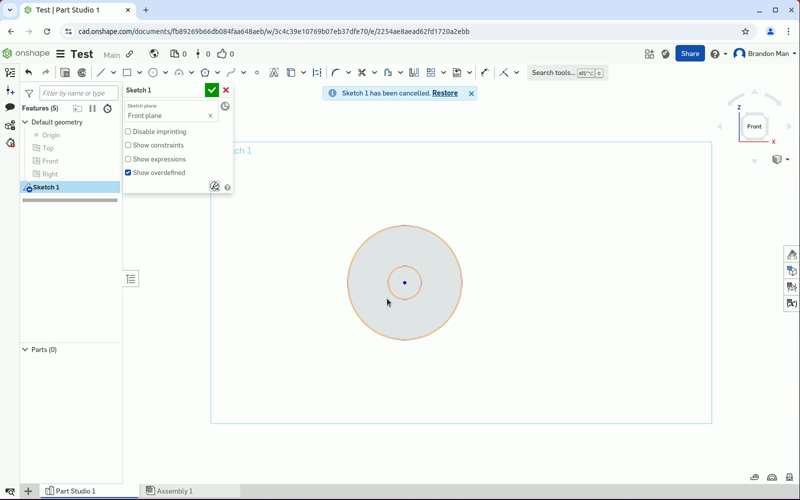
click(387, 298)
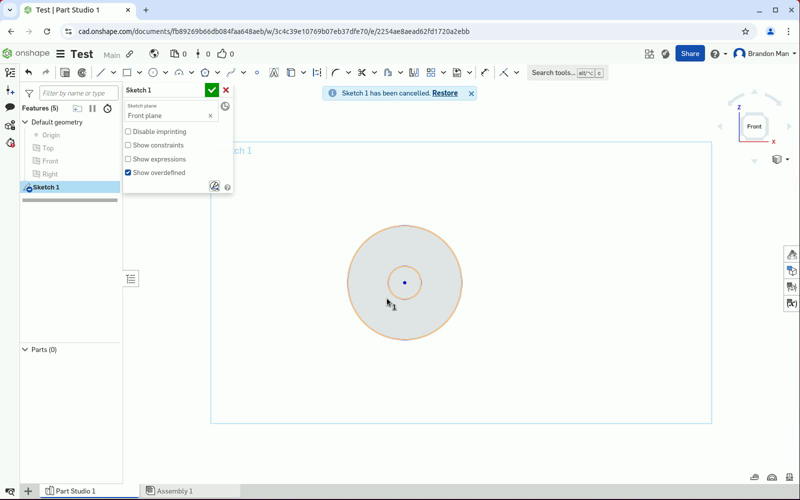
mouse_move(73, 352)
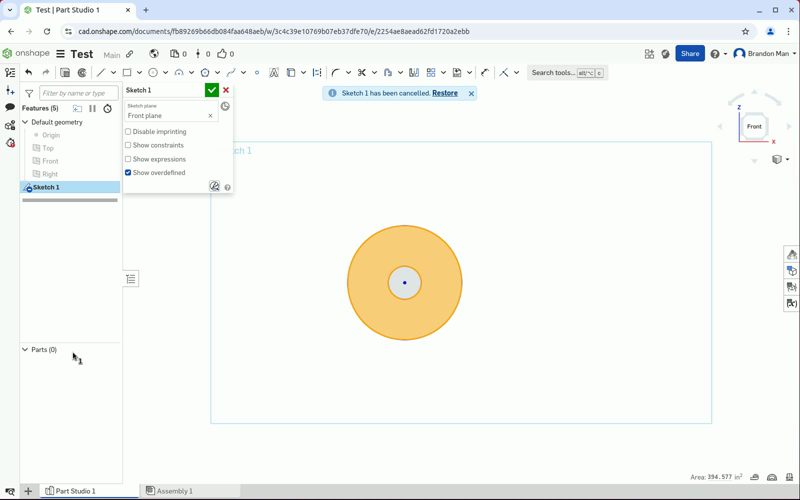
key(shift+y)
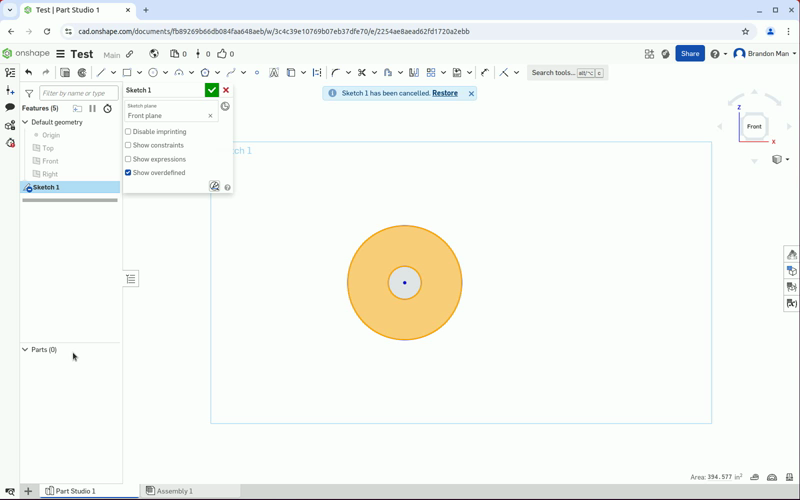
key(shift+e)
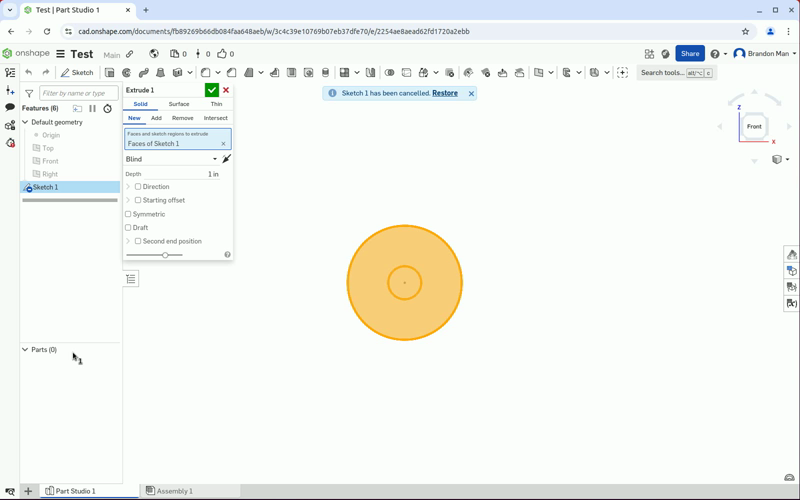
mouse_move(143, 106)
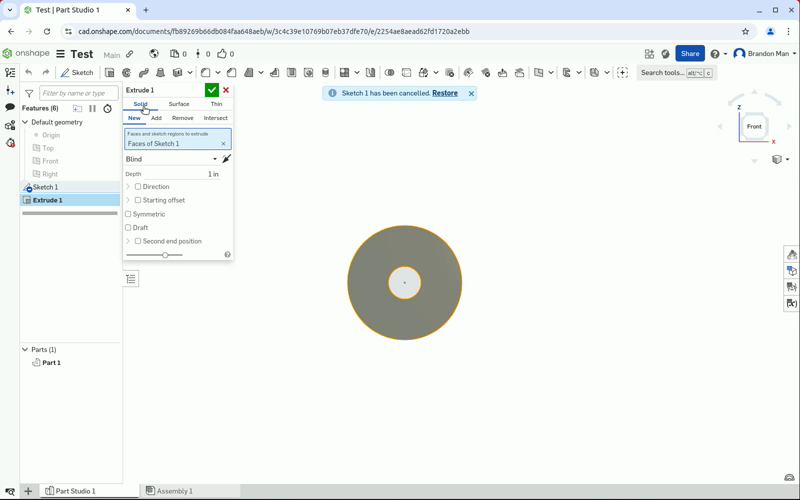
click(143, 106)
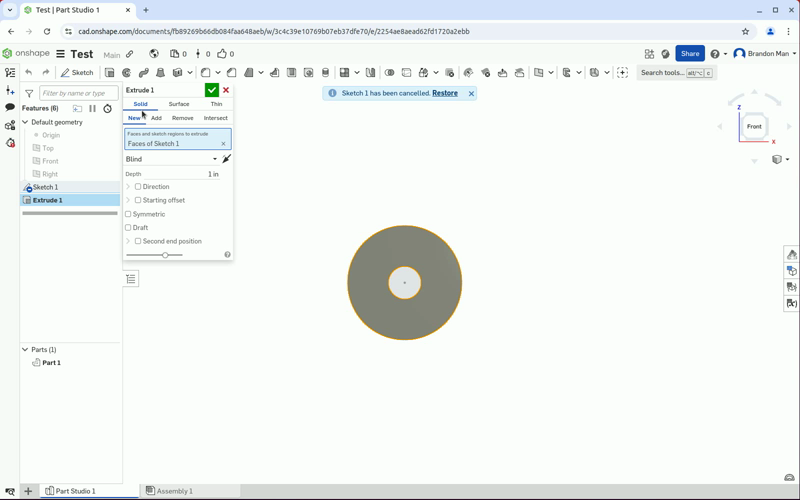
mouse_move(137, 120)
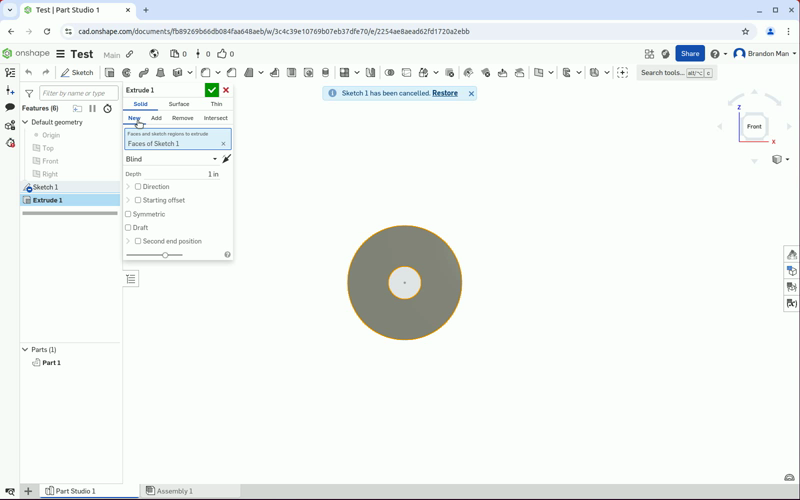
click(137, 120)
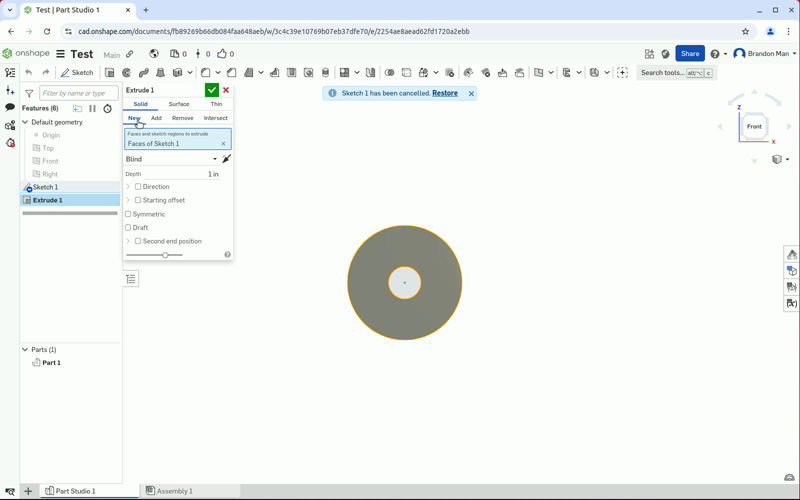
key(tab, 4)
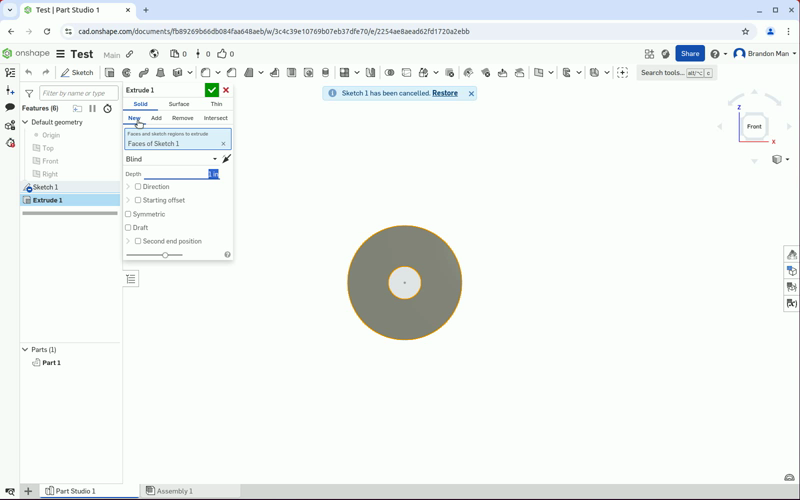
text(45.736)
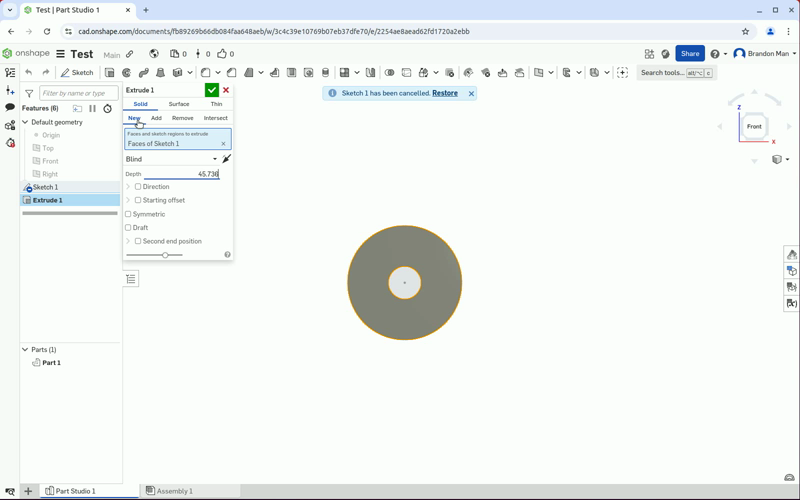
key(tab, 3)
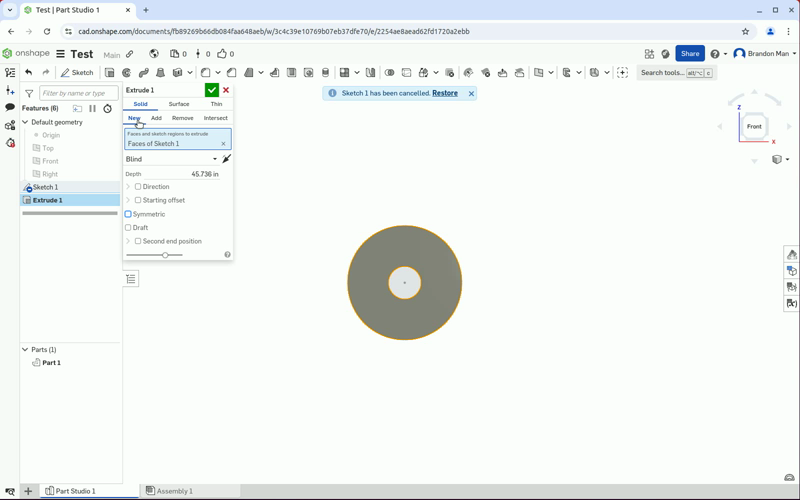
key(space)
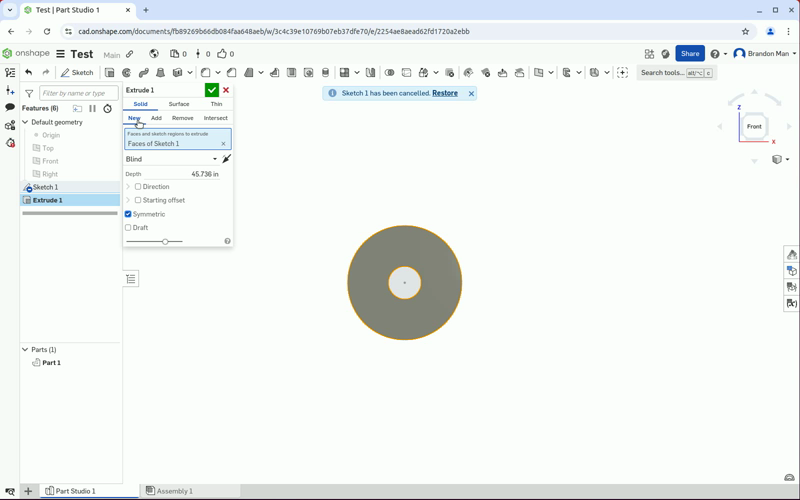
key(enter)
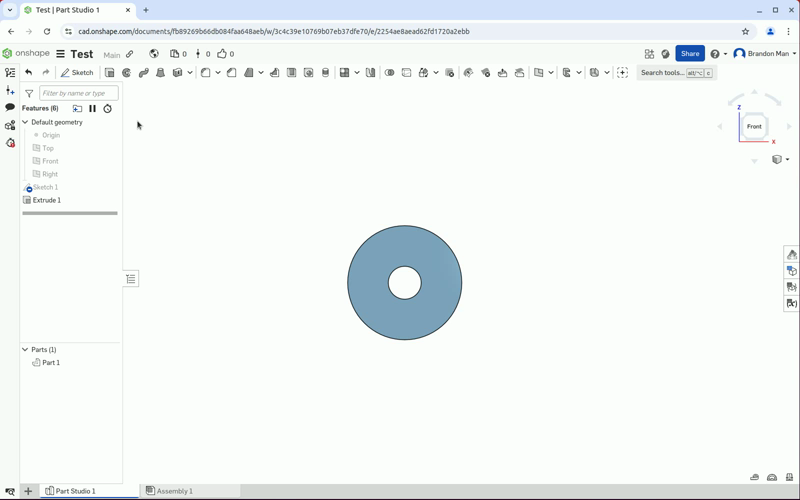
key(shift+h)
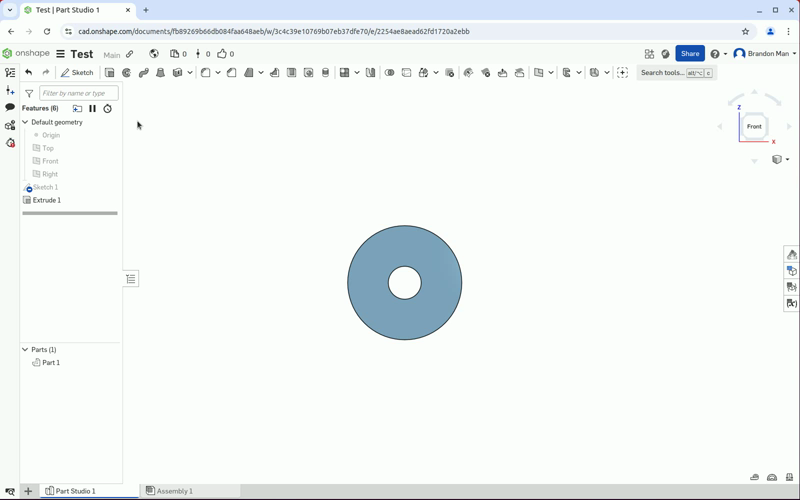
key(shift+h)
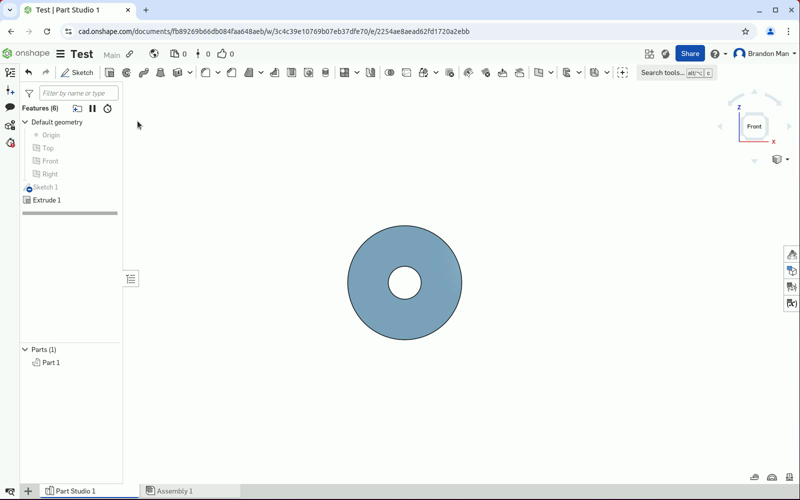
mouse_move(73, 189)
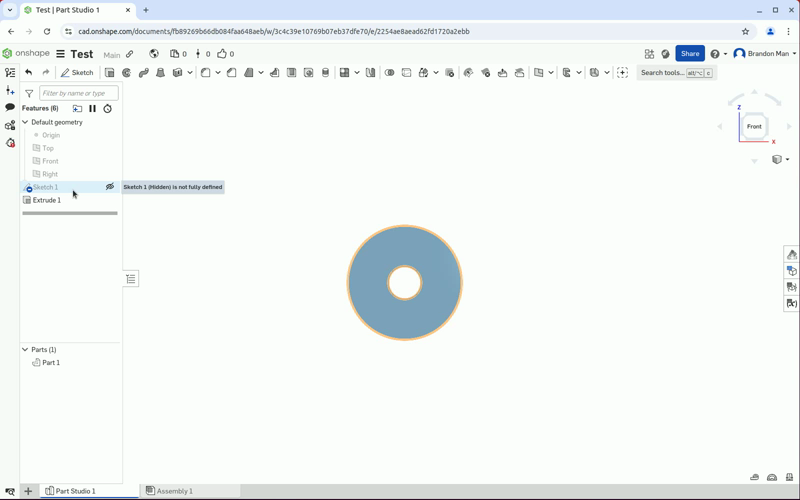
click(73, 189)
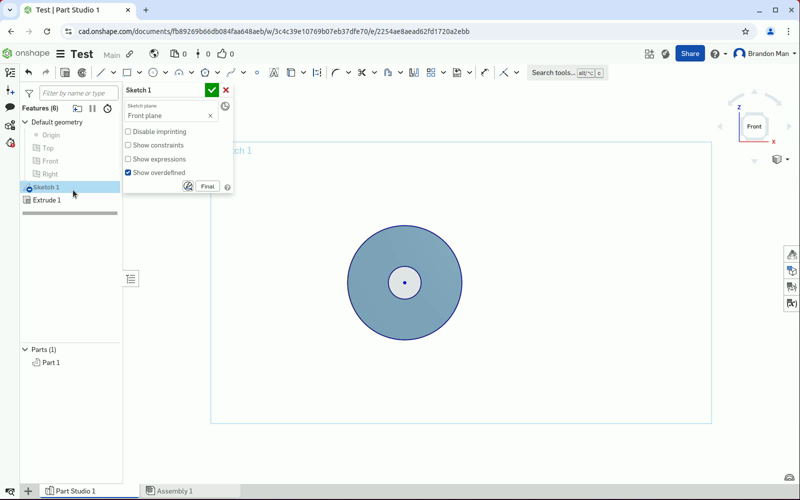
mouse_move(229, 92)
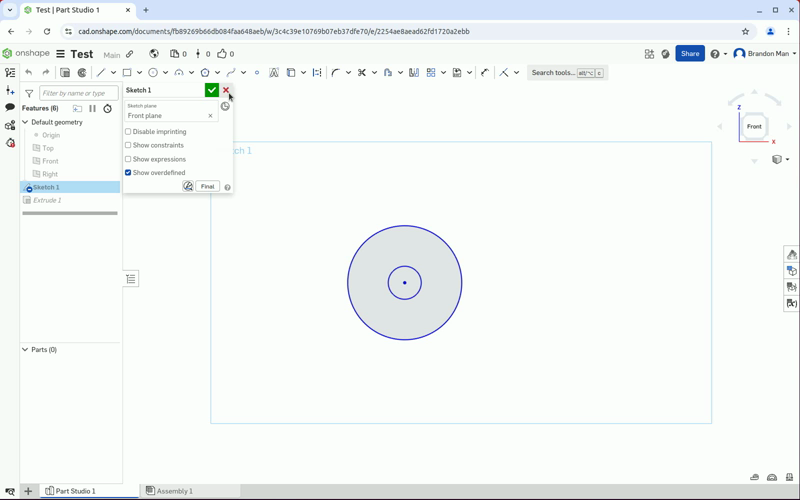
click(229, 92)
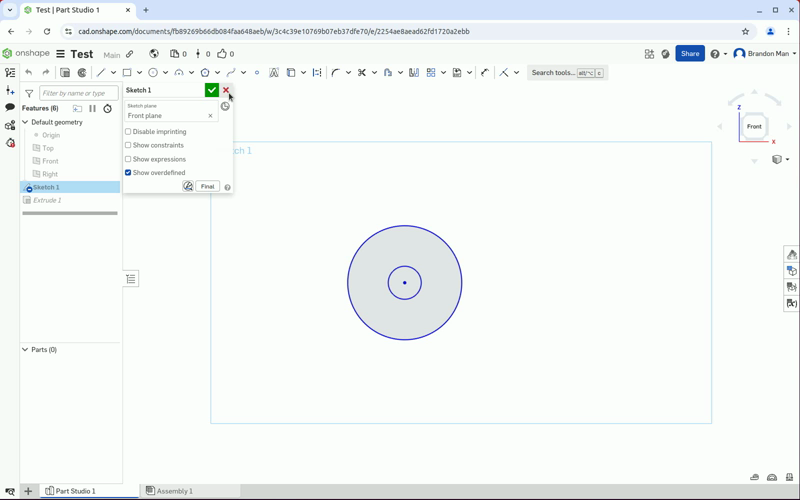
key(shift+s)
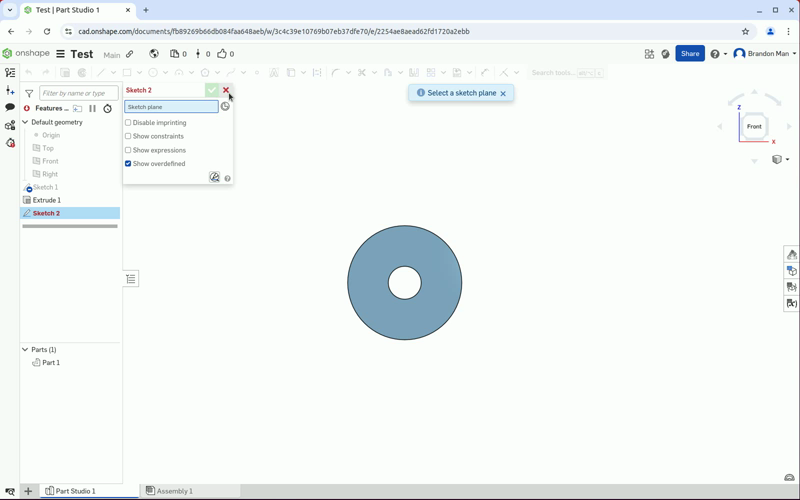
mouse_move(73, 163)
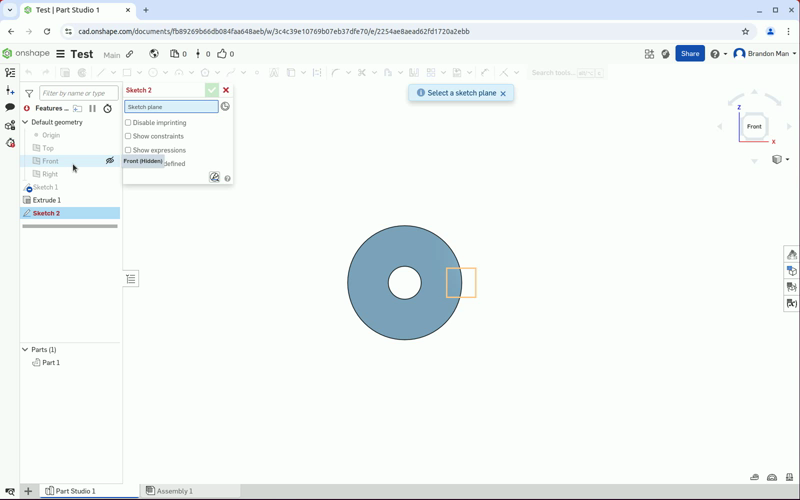
click(73, 163)
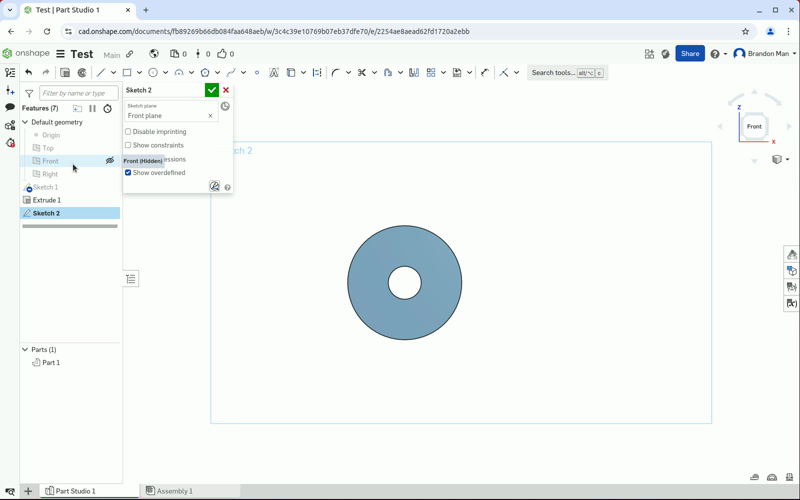
mouse_move(73, 352)
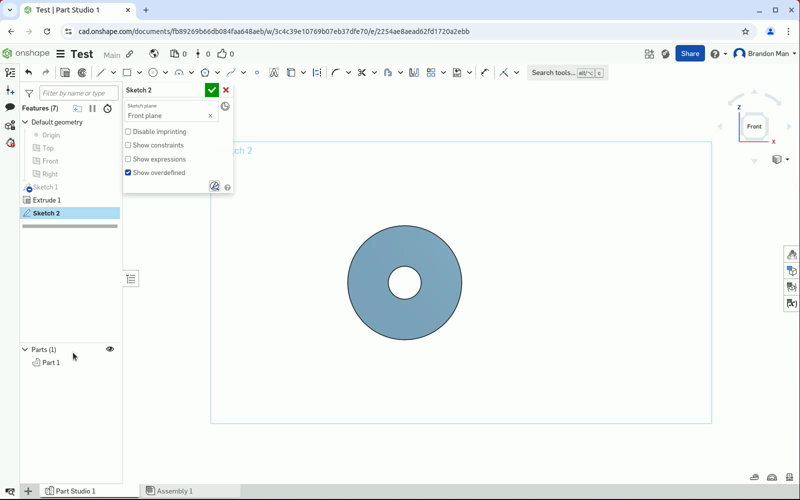
key(y)
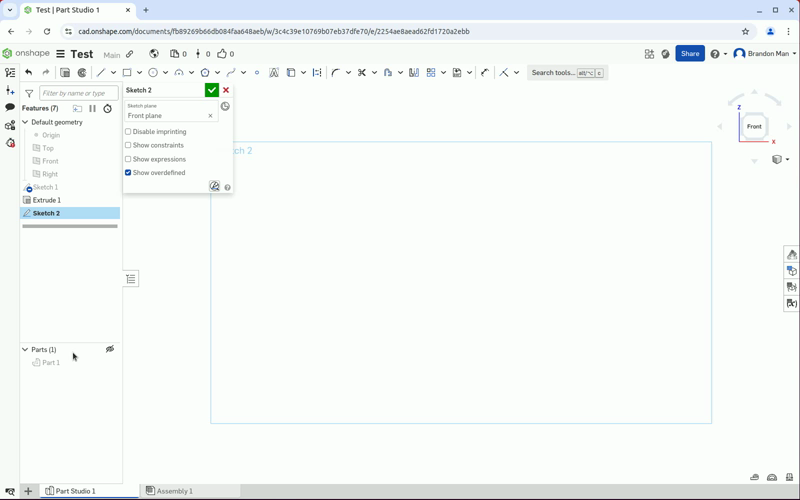
key(a)
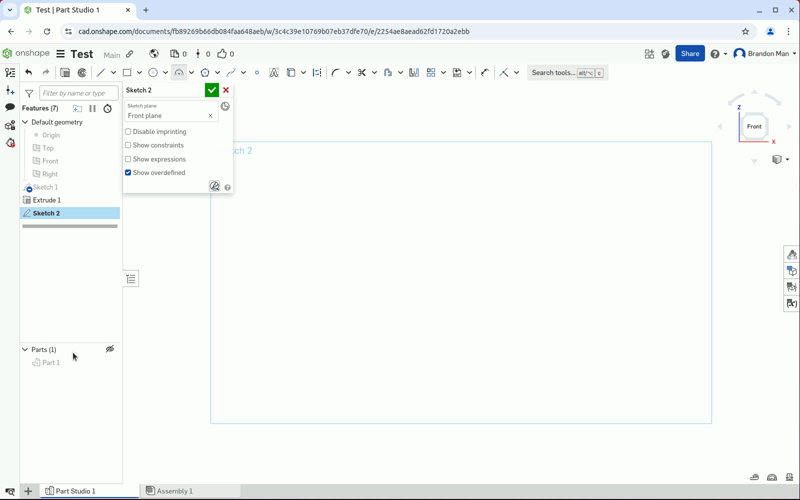
key_down(shift)
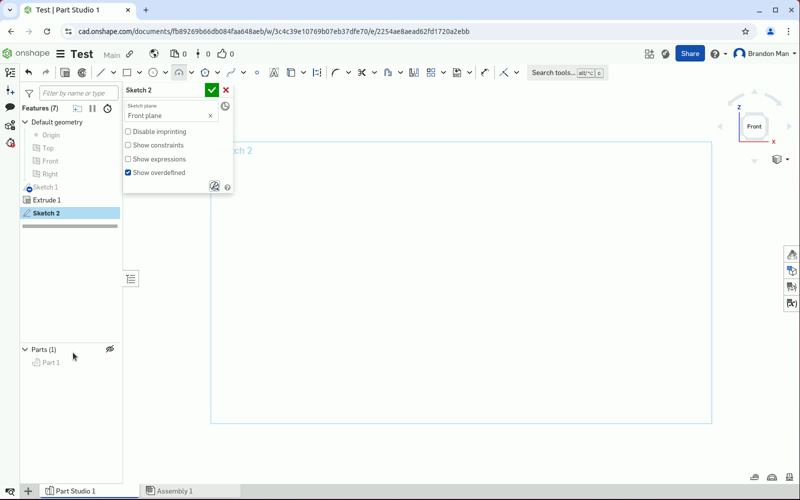
mouse_move(348, 282)
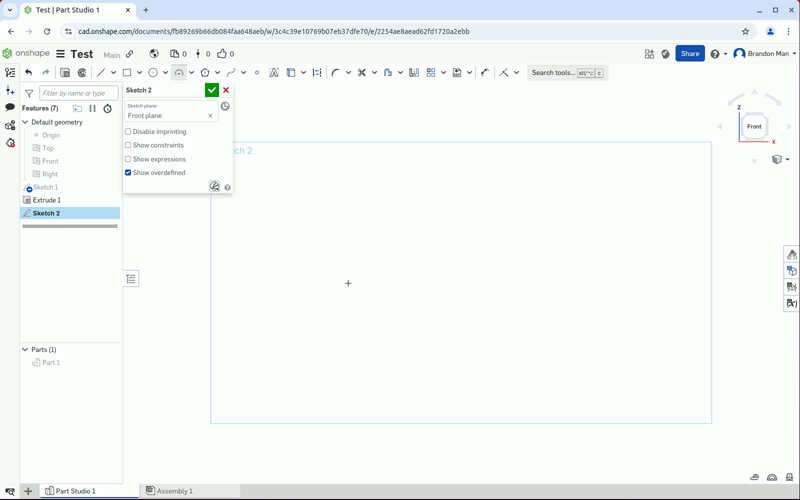
click(348, 282)
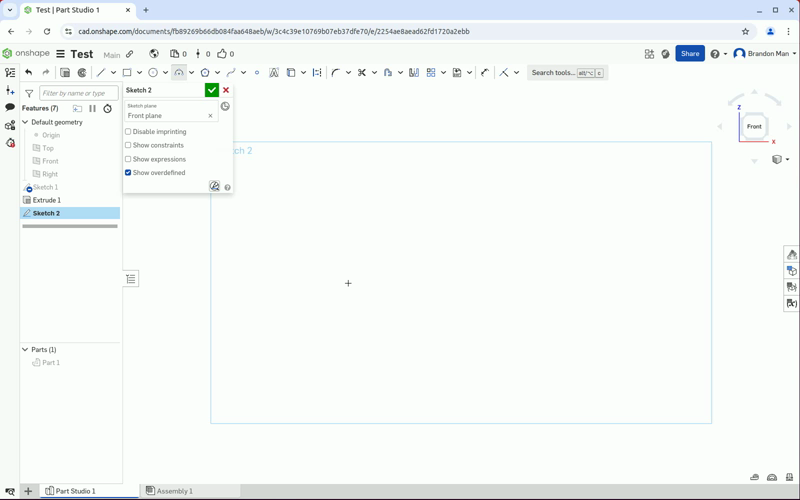
key_up(shift)
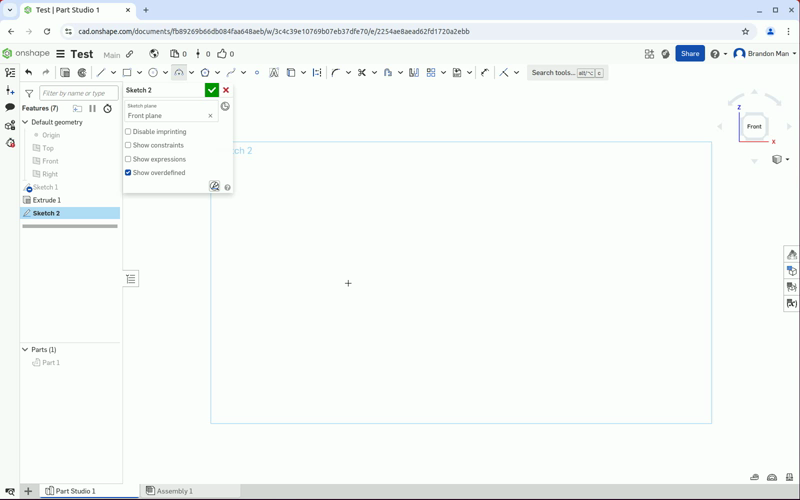
key_down(shift)
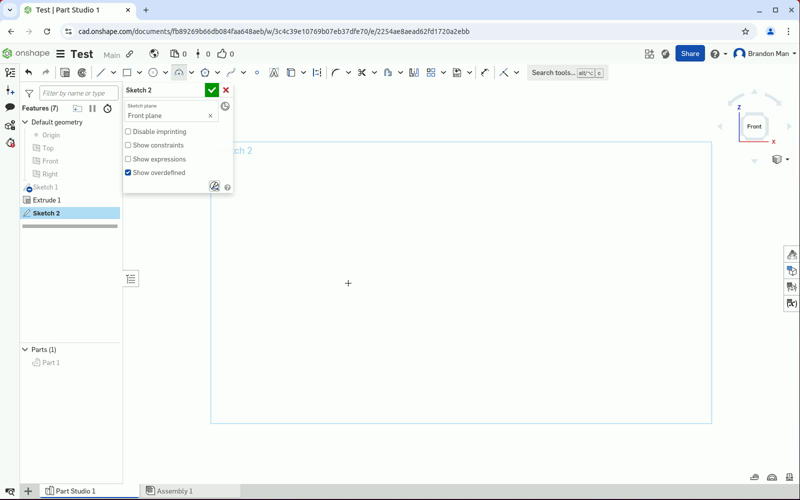
mouse_move(404, 226)
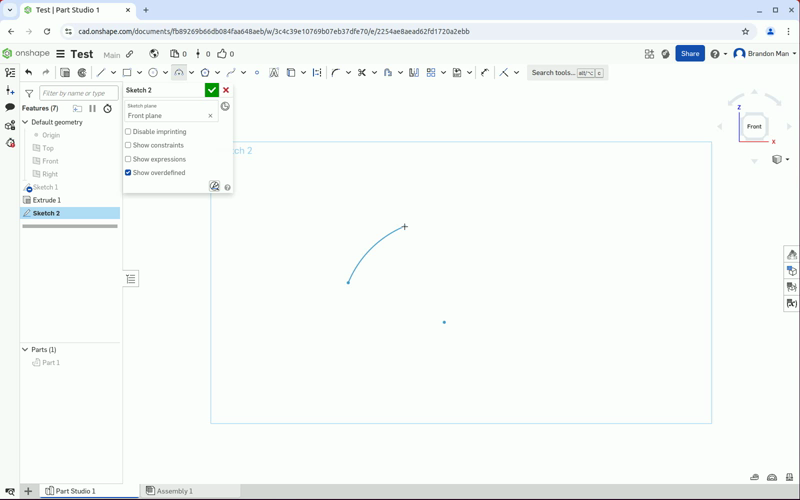
click(404, 226)
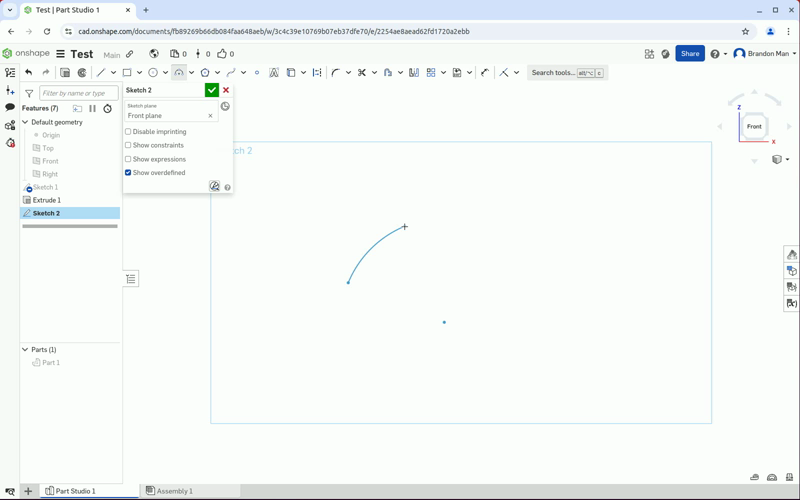
mouse_move(364, 242)
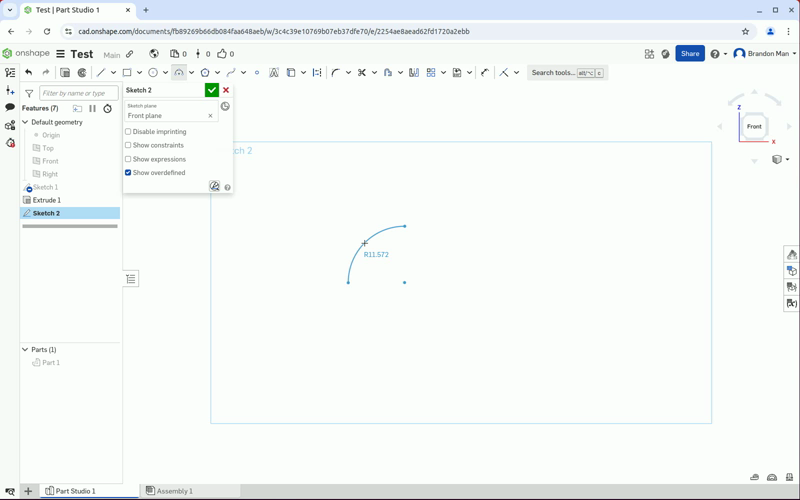
click(364, 242)
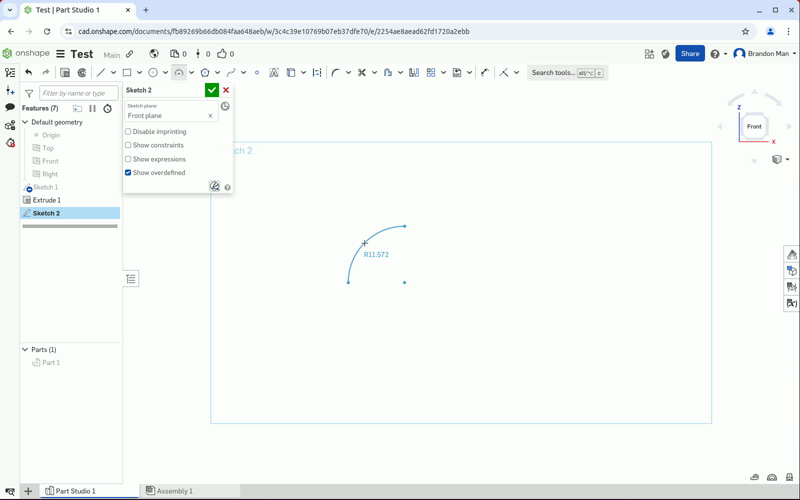
key_up(shift)
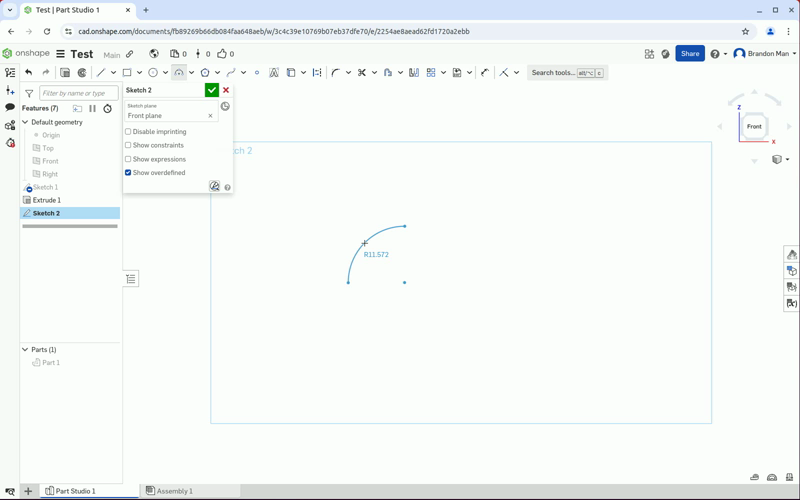
key(esc)
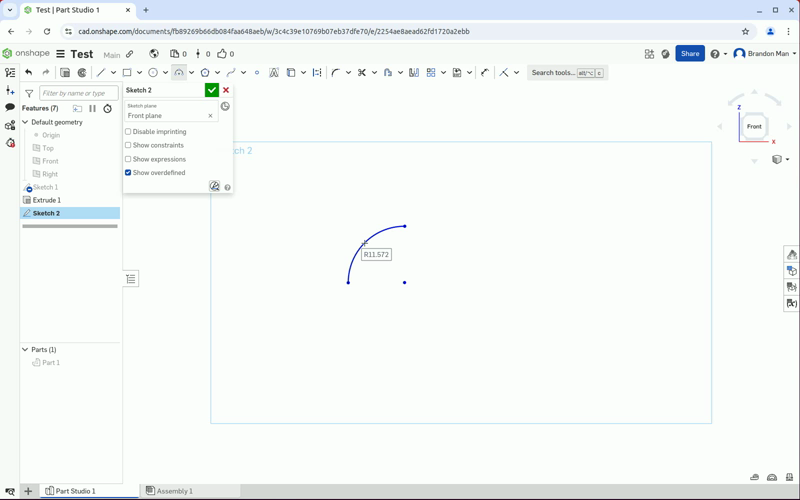
key(l)
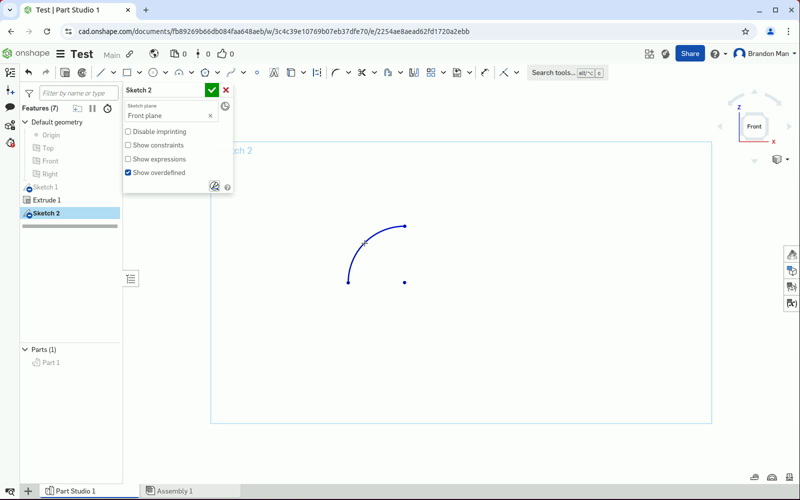
mouse_move(404, 226)
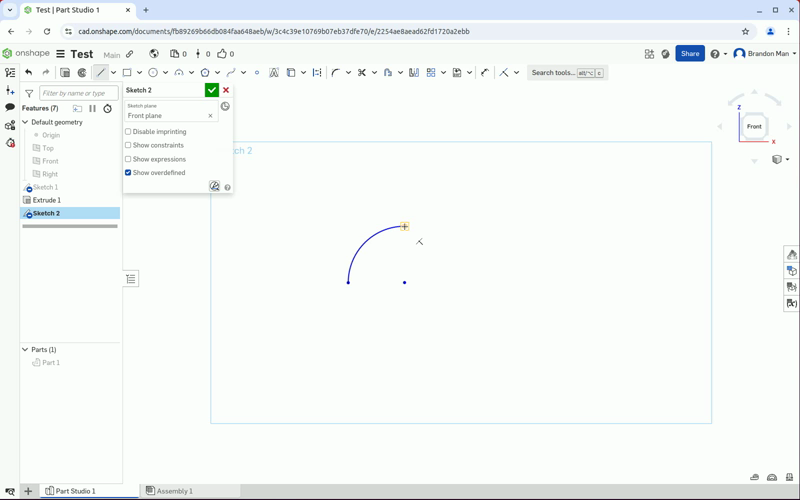
click(404, 226)
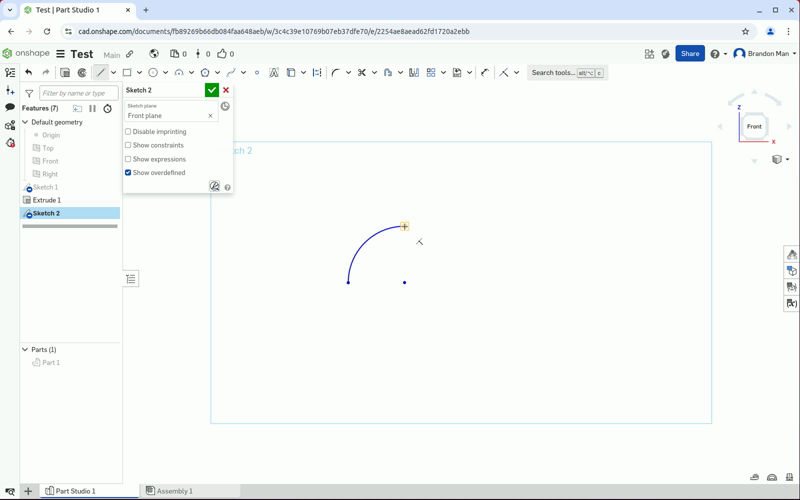
key_down(shift)
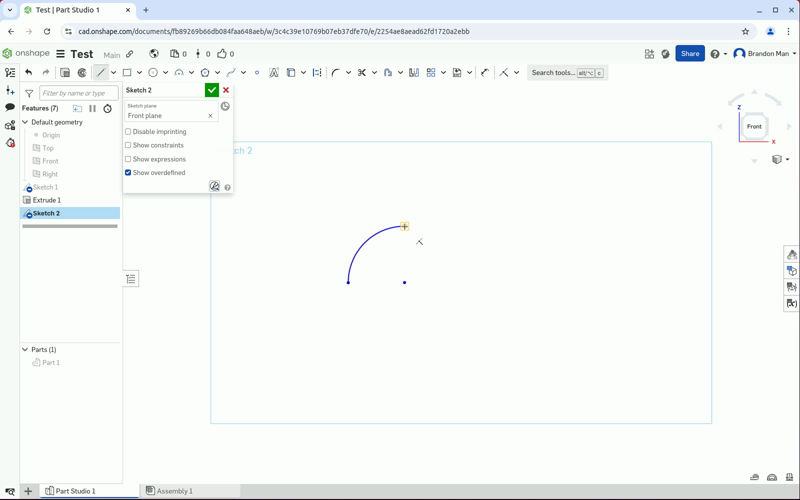
mouse_move(434, 226)
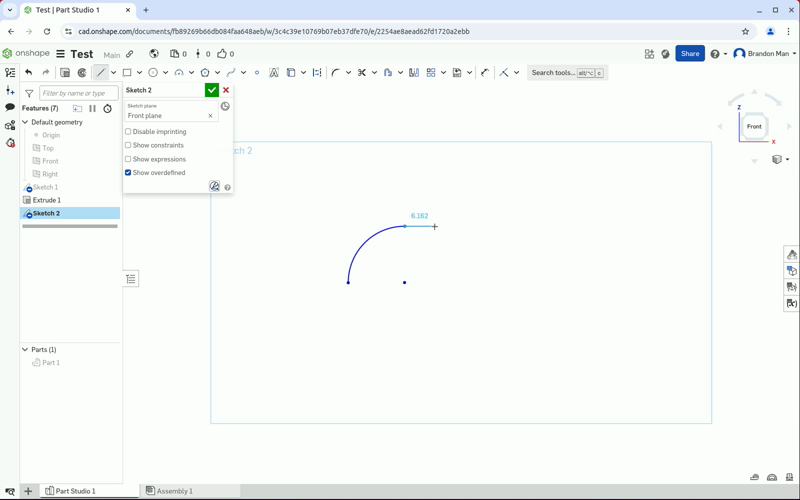
mouse_move(348, 226)
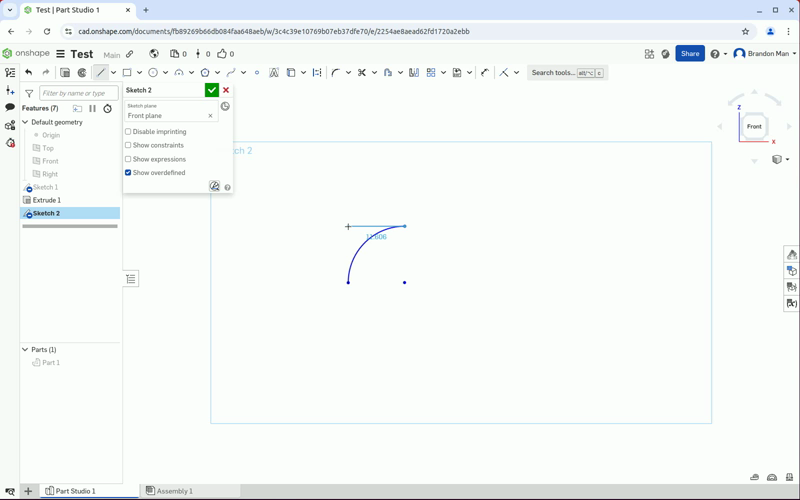
click(348, 226)
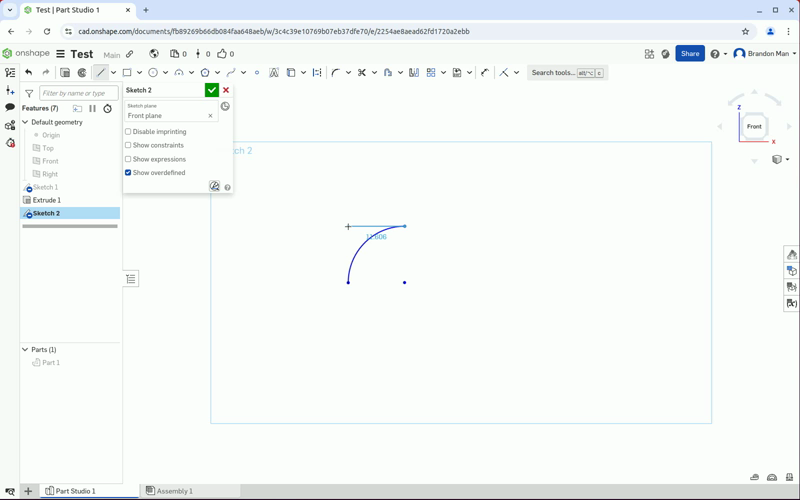
key_up(shift)
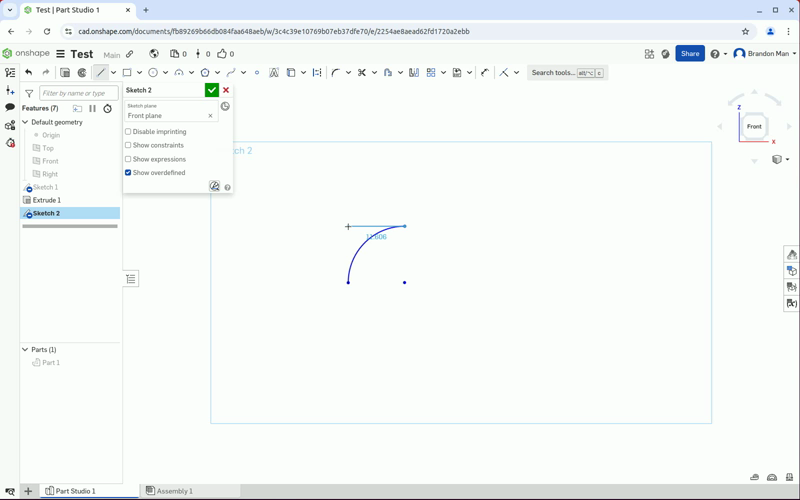
mouse_move(378, 226)
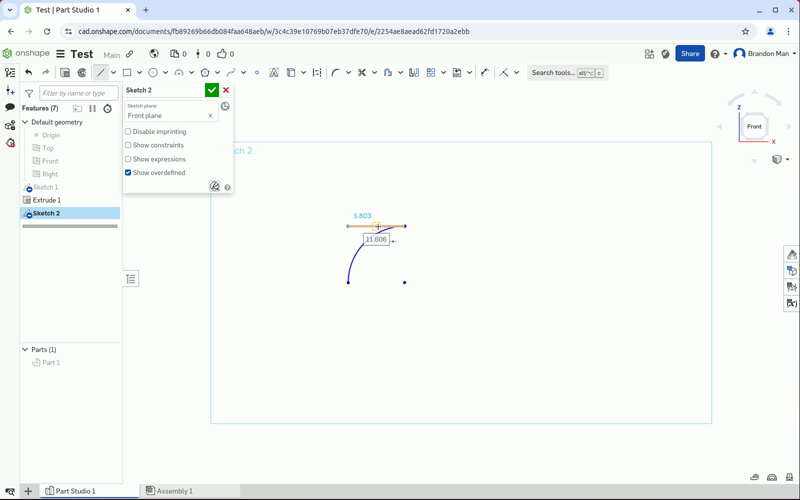
key_down(shift)
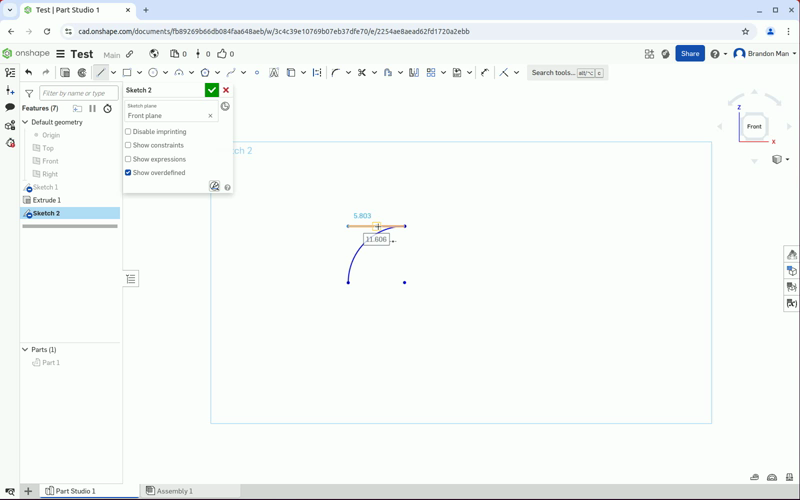
mouse_move(348, 282)
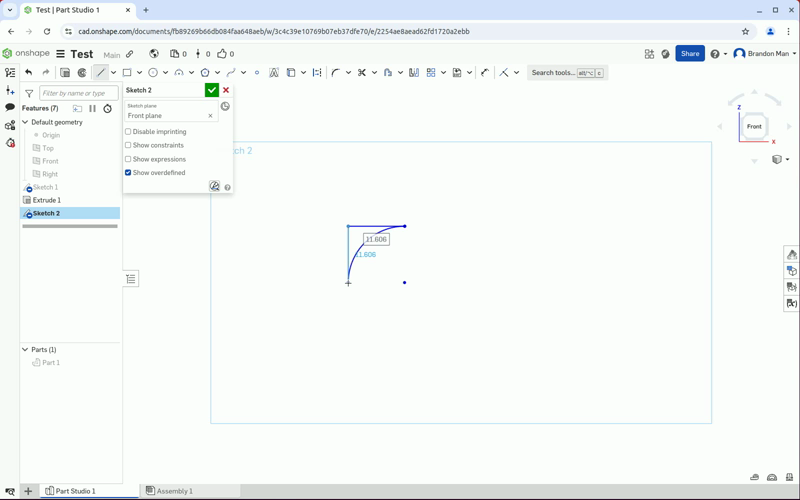
key_up(shift)
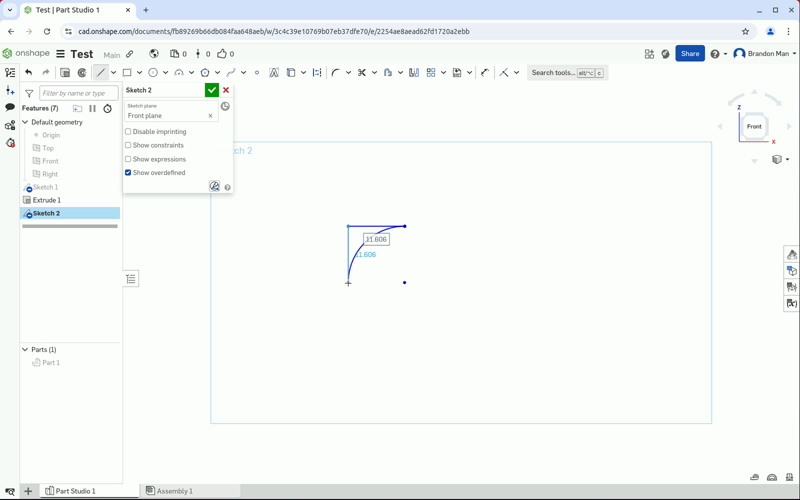
click(348, 282)
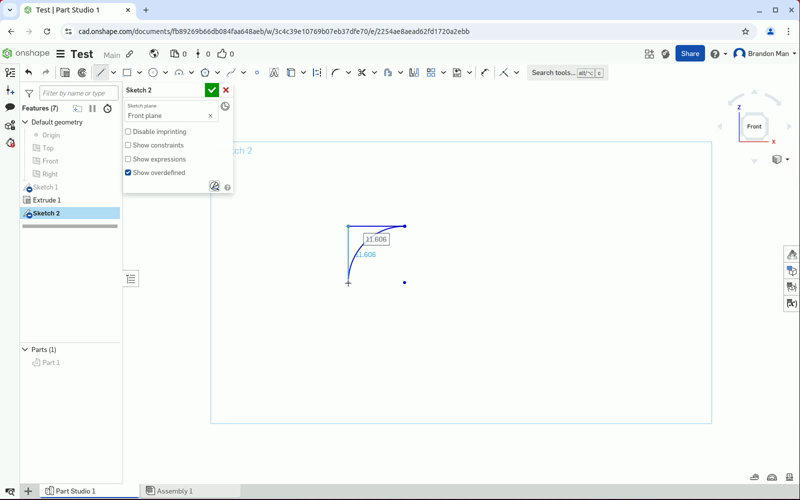
key(esc)
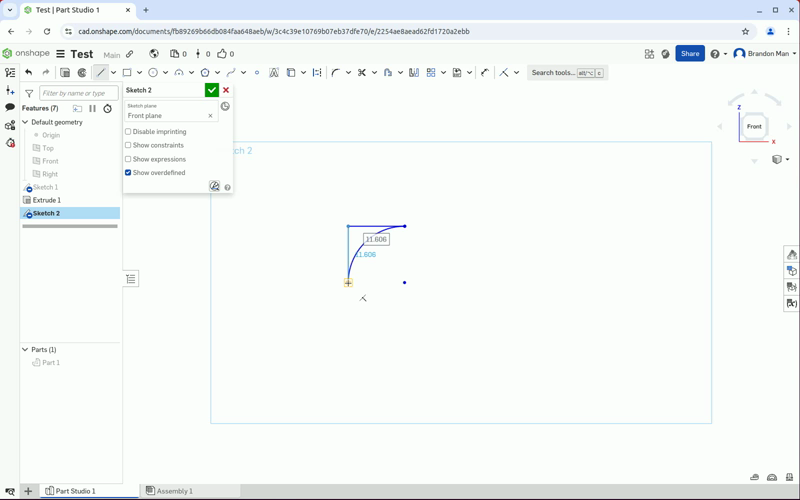
mouse_move(351, 253)
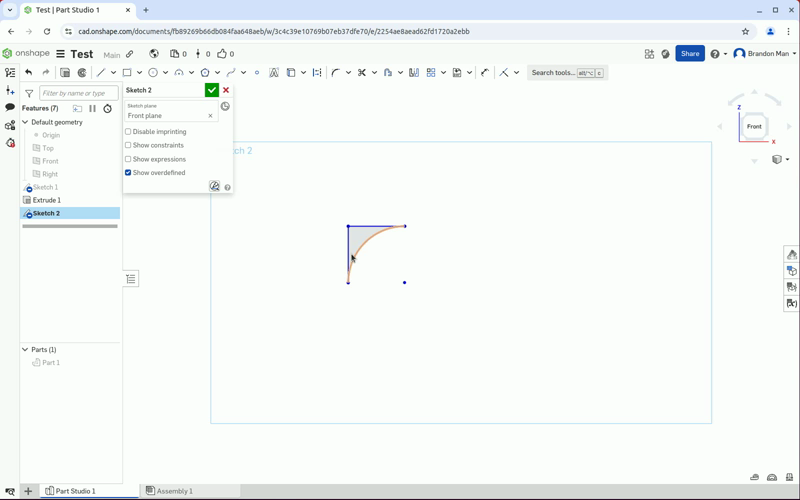
scroll(6)
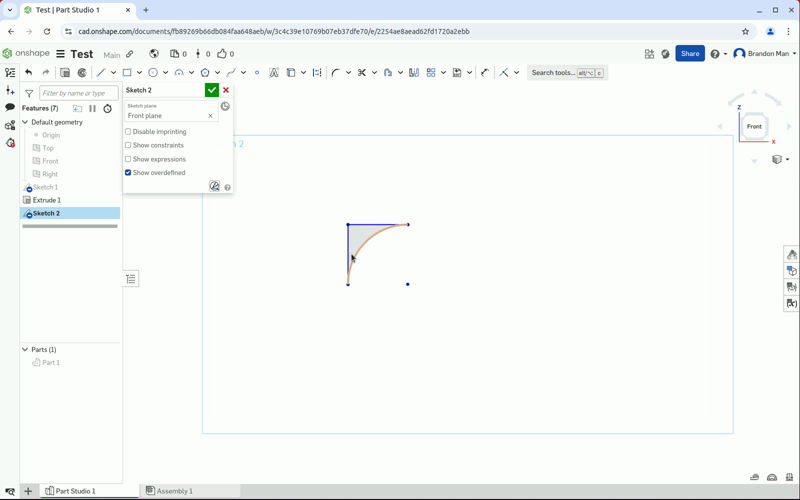
scroll(6)
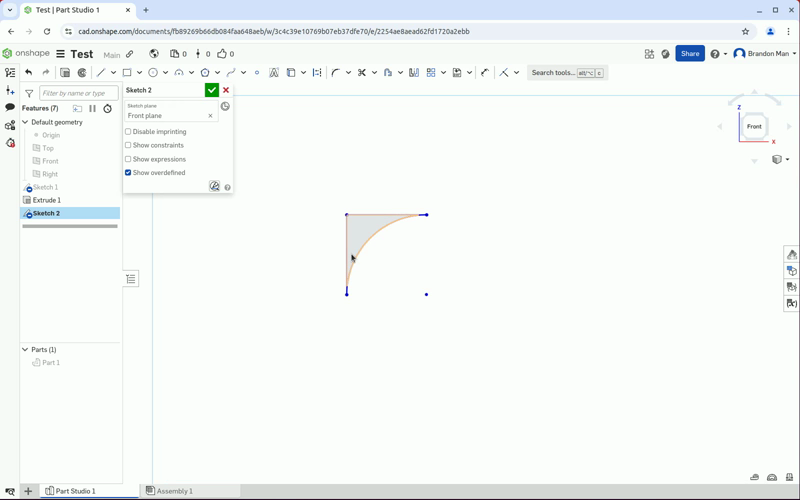
scroll(6)
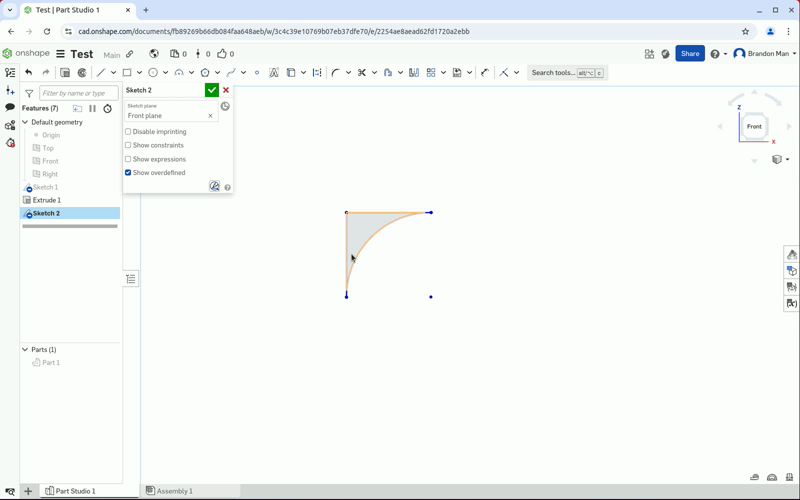
scroll(6)
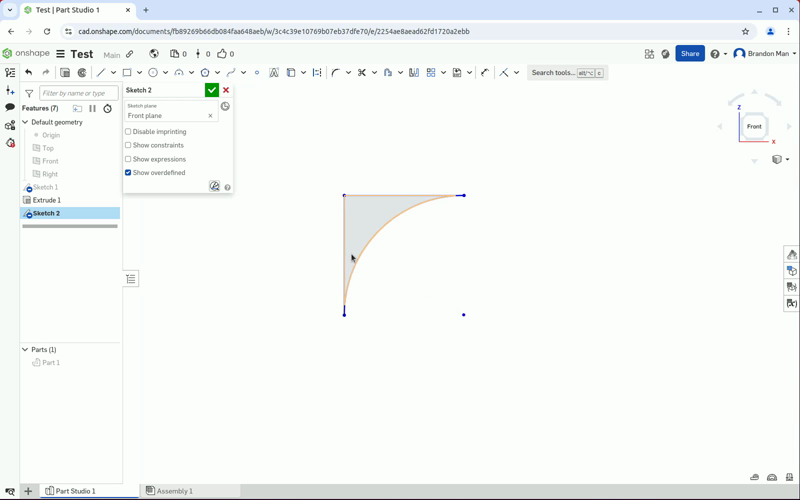
scroll(6)
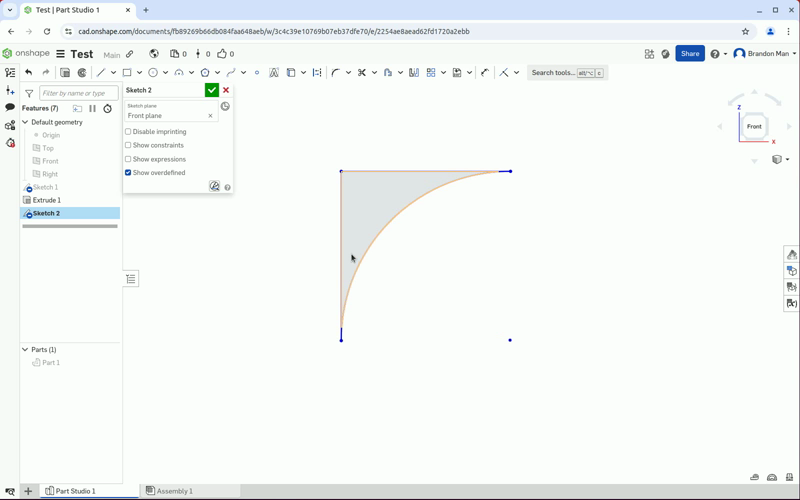
scroll(6)
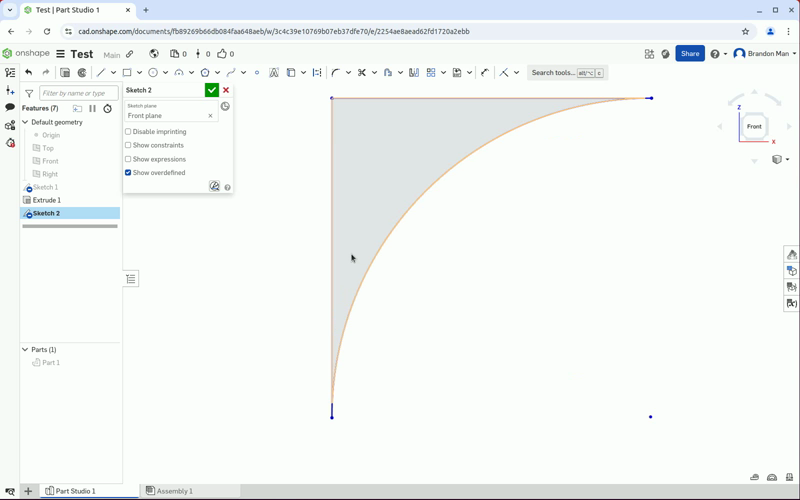
scroll(6)
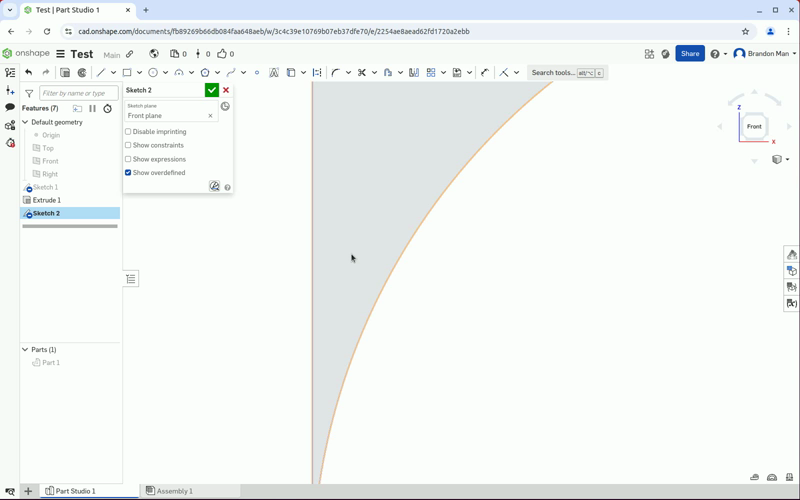
click(351, 253)
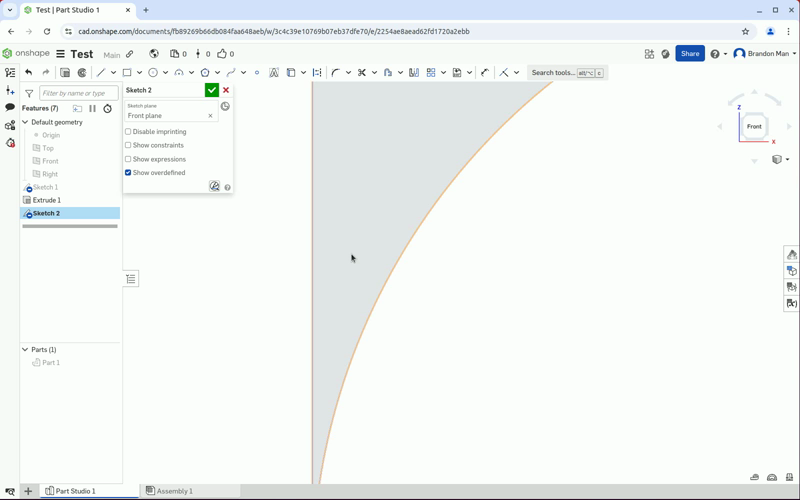
scroll(-6)
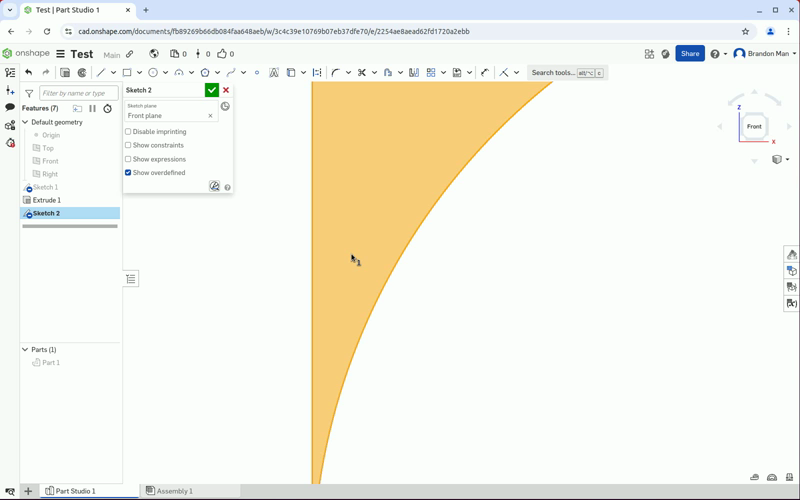
scroll(-6)
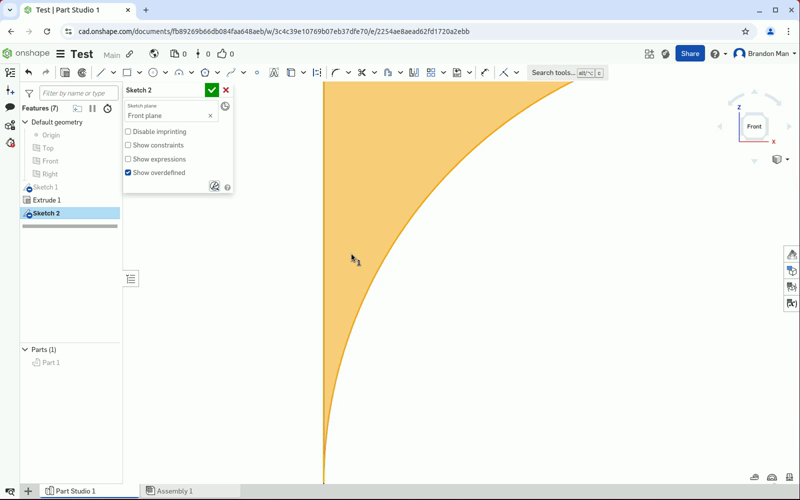
scroll(-6)
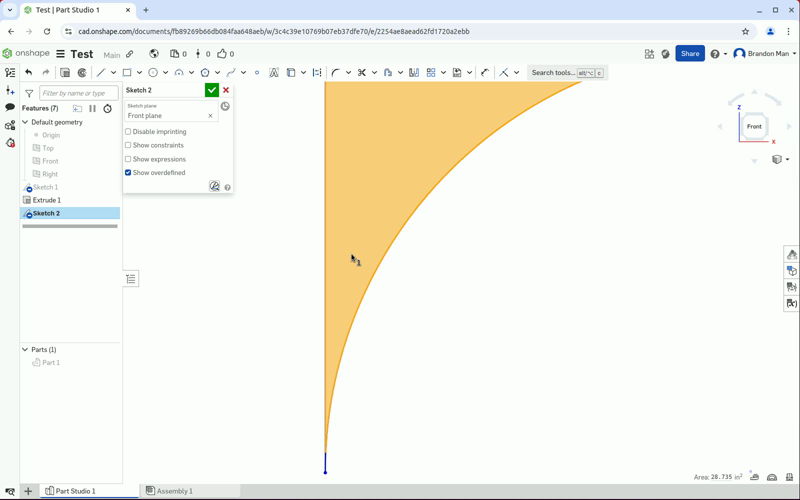
scroll(-6)
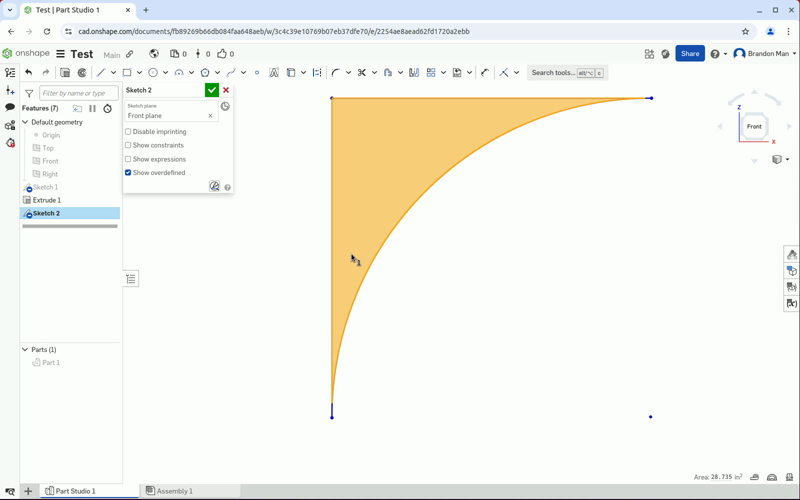
scroll(-6)
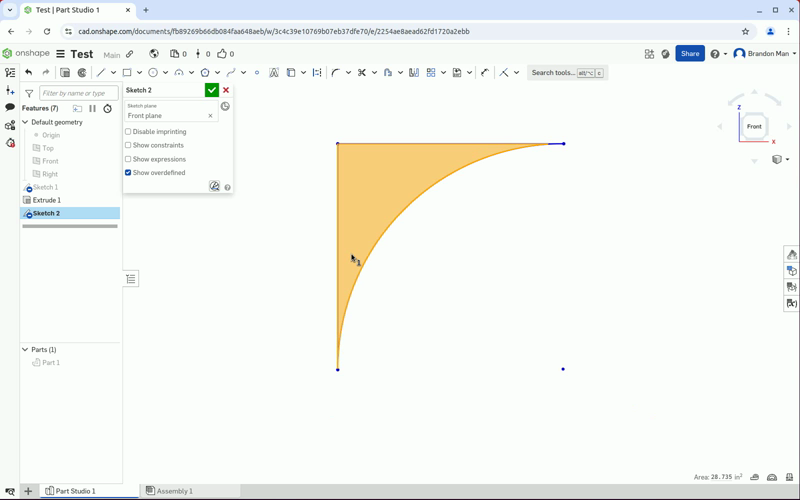
scroll(-6)
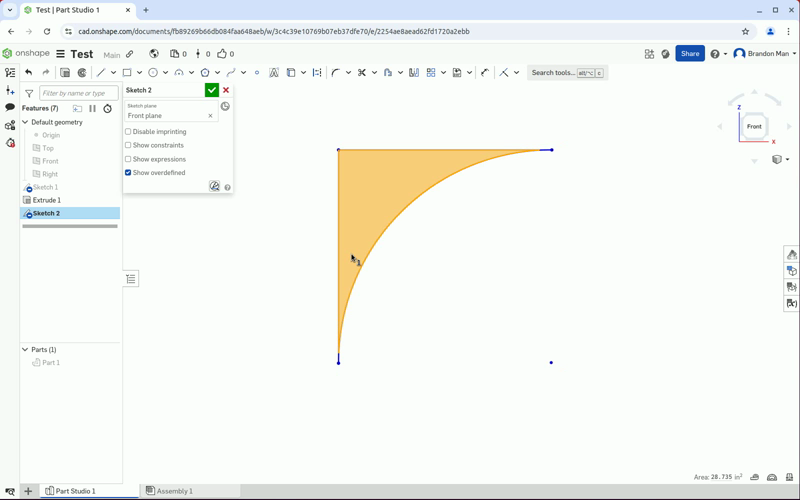
scroll(-6)
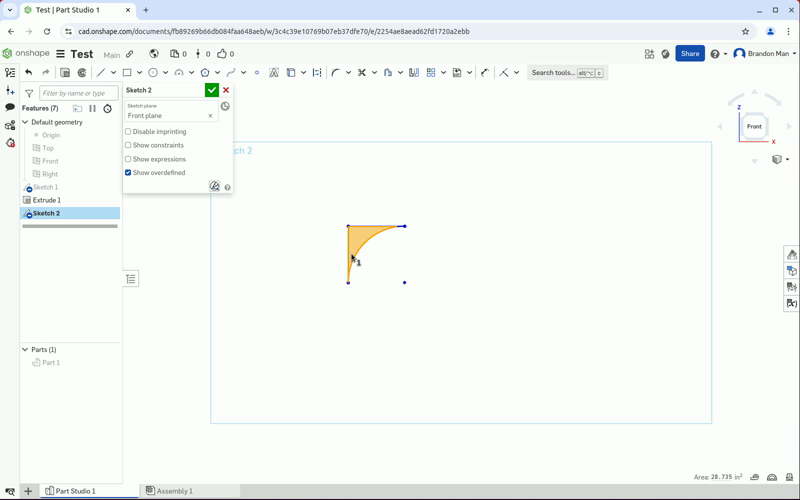
mouse_move(73, 352)
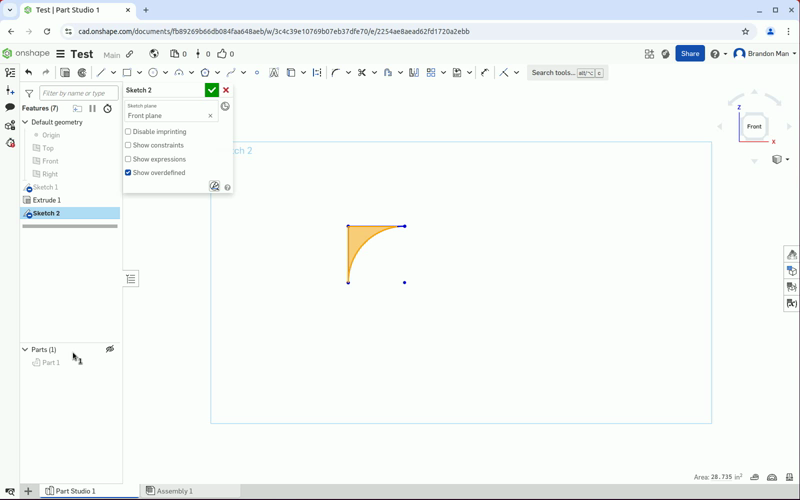
key(shift+y)
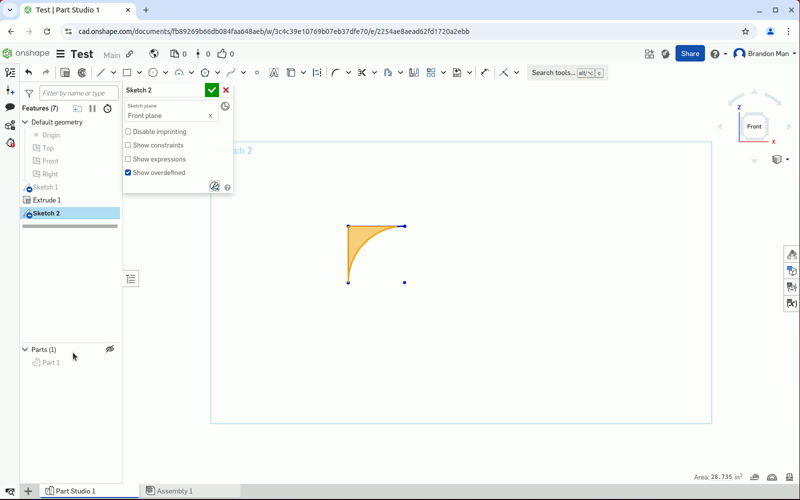
key(shift+e)
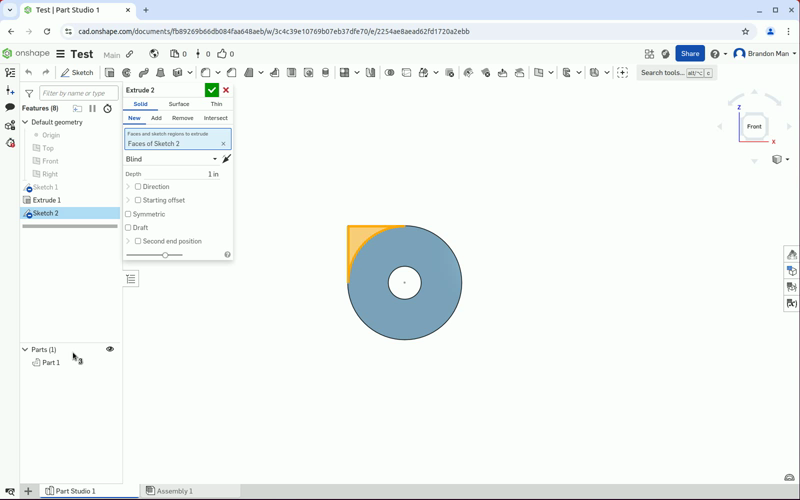
mouse_move(143, 106)
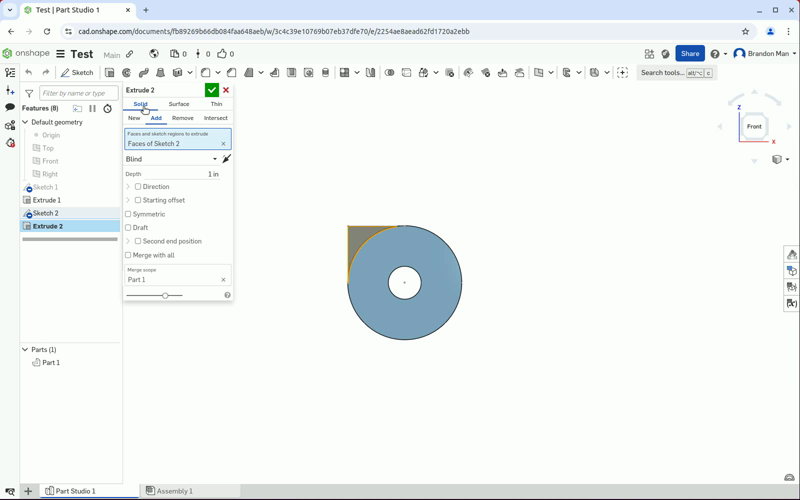
click(143, 106)
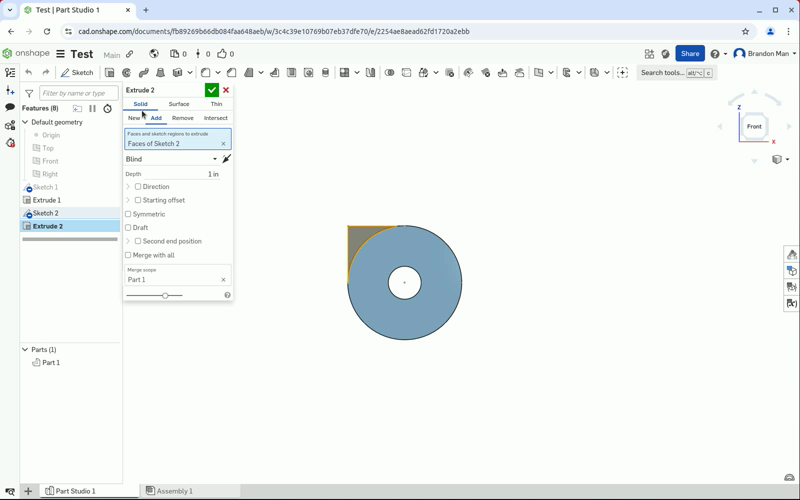
mouse_move(137, 120)
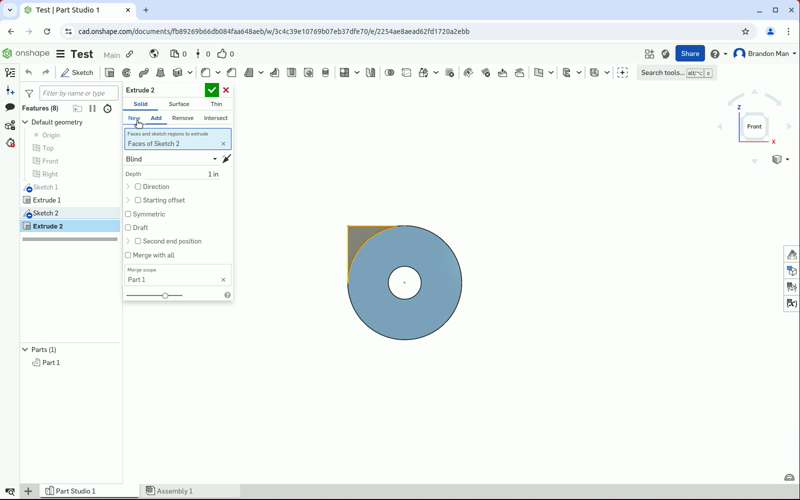
click(137, 120)
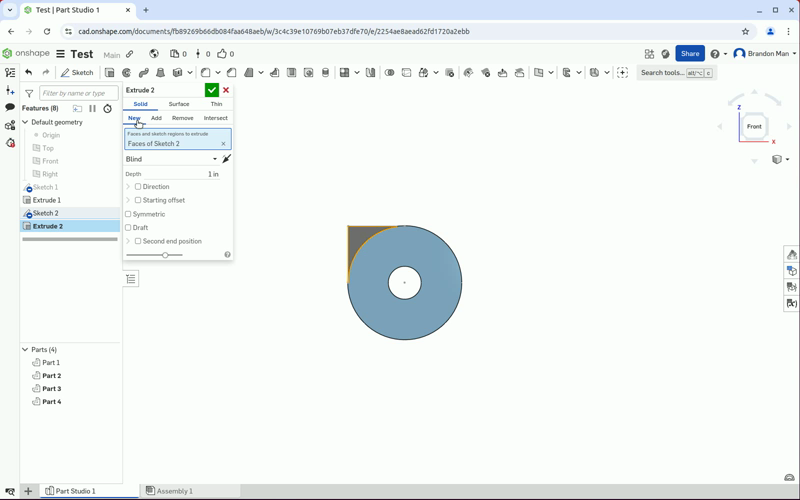
key(tab, 4)
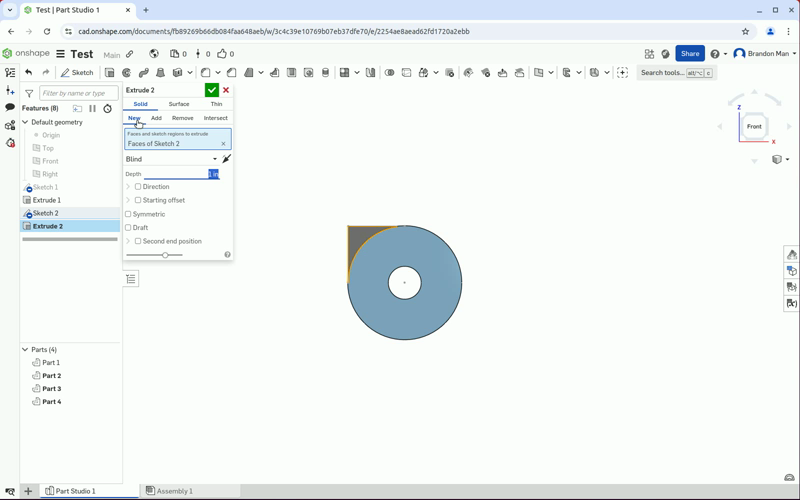
text(45.736)
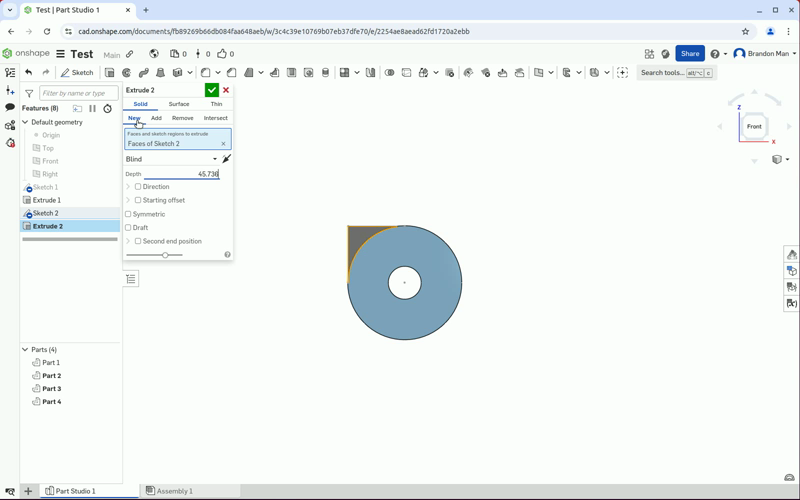
key(tab, 3)
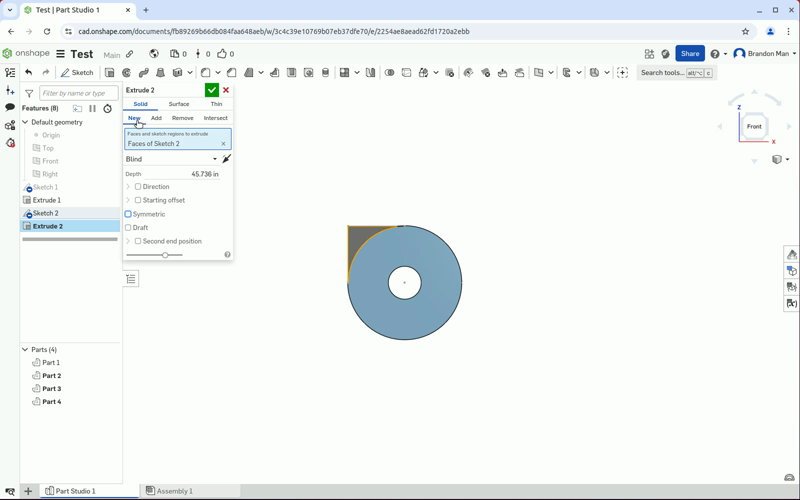
key(space)
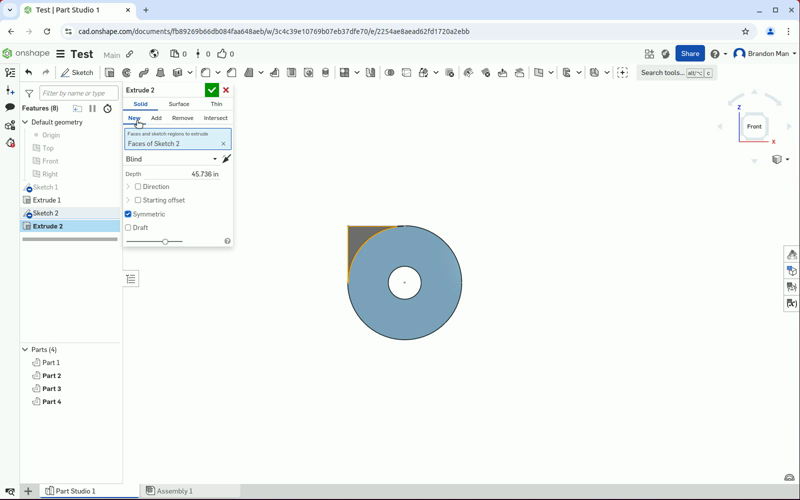
key(enter)
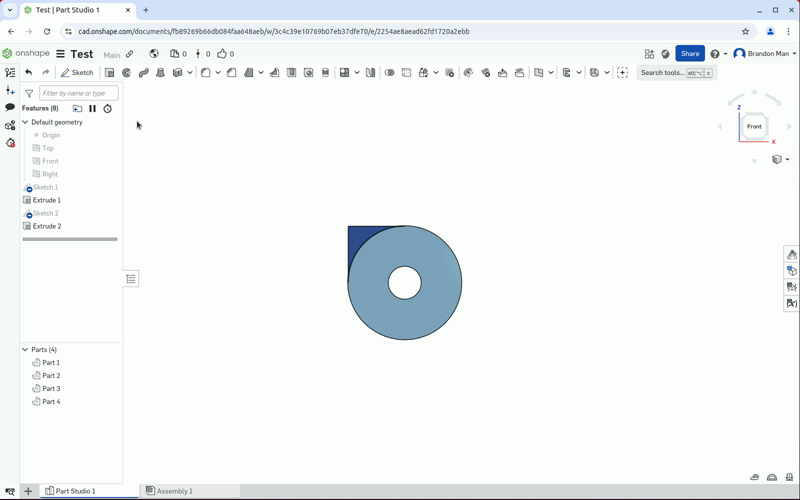
key(shift+h)
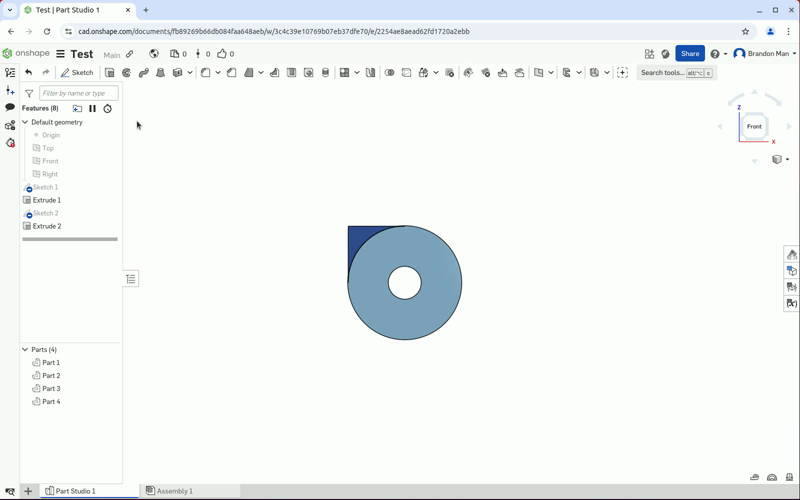
key(shift+h)
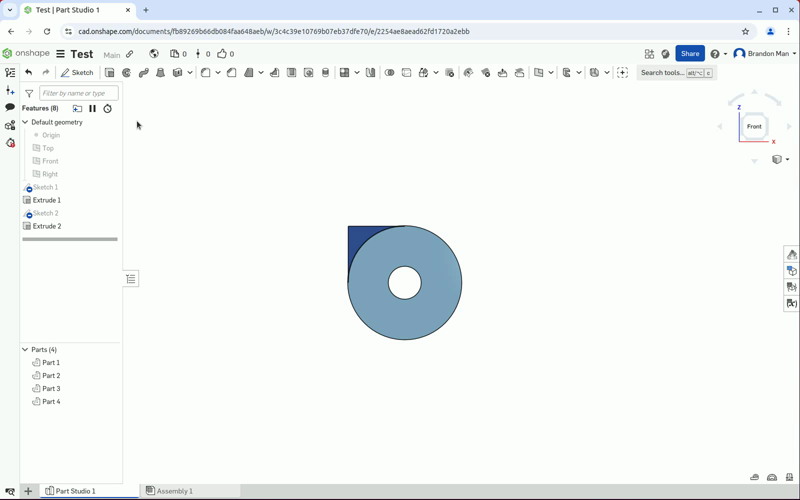
mouse_move(73, 189)
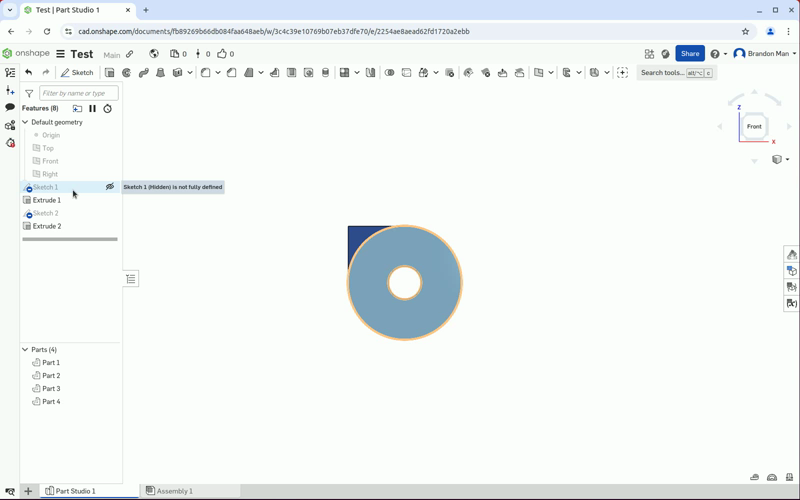
click(73, 189)
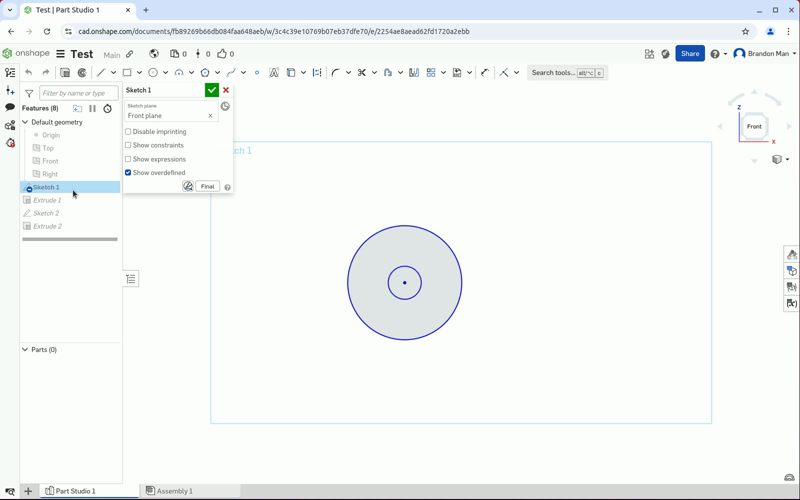
mouse_move(229, 92)
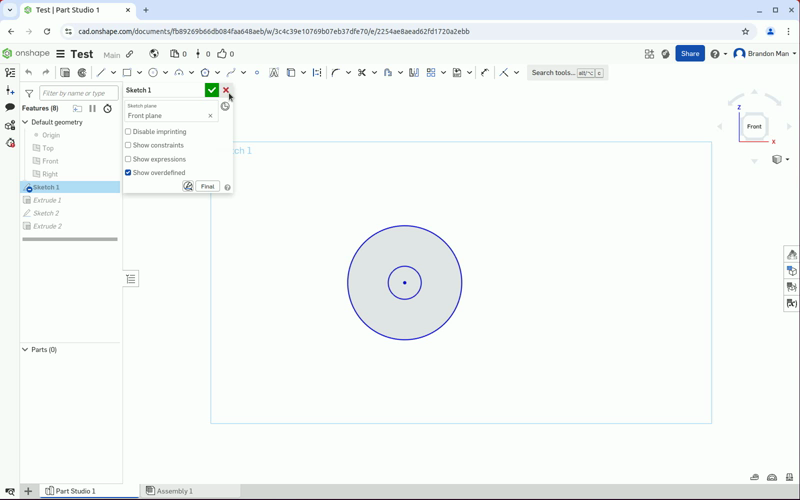
click(229, 92)
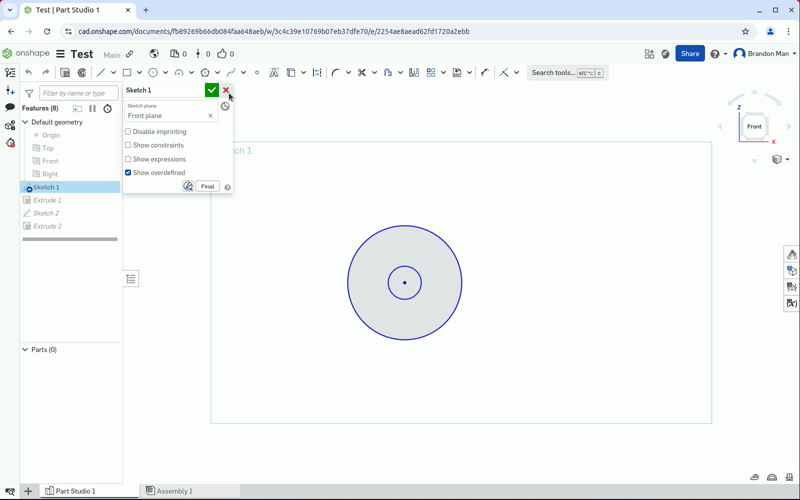
key(shift+s)
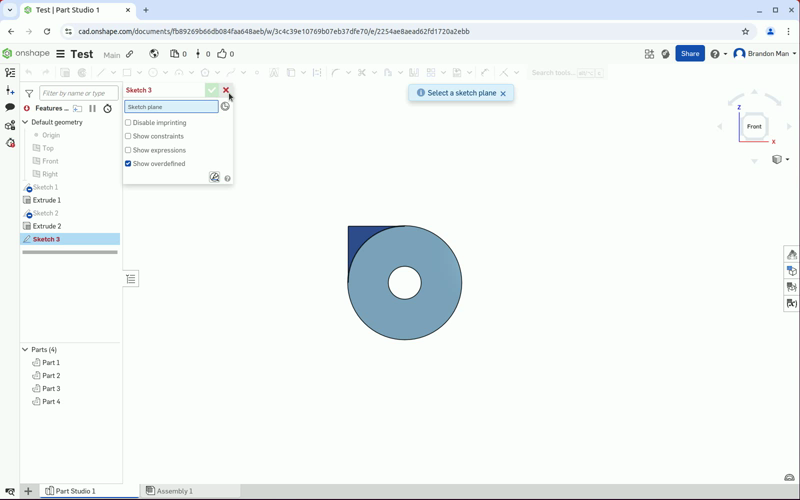
mouse_move(73, 163)
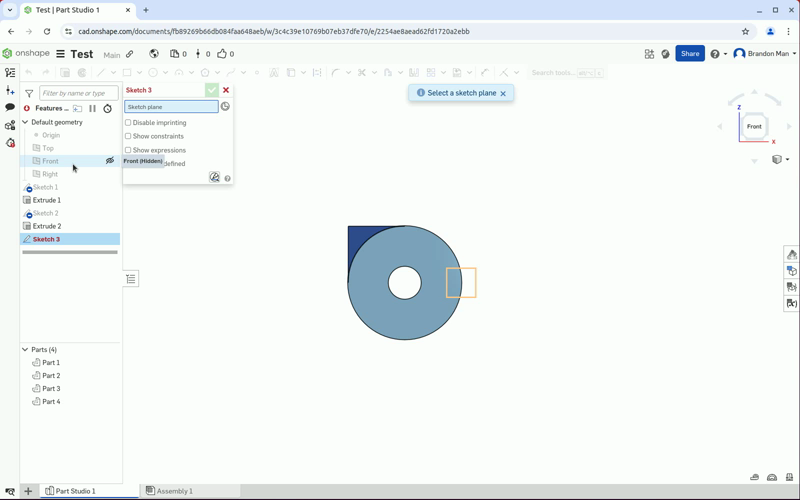
click(73, 163)
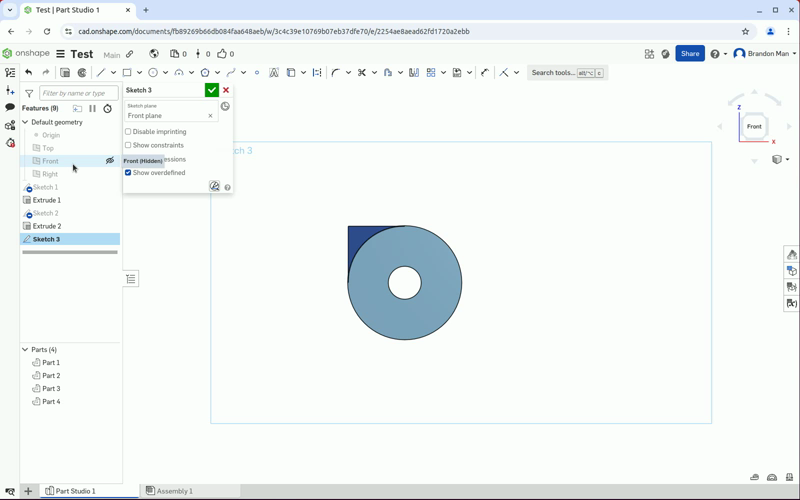
mouse_move(73, 352)
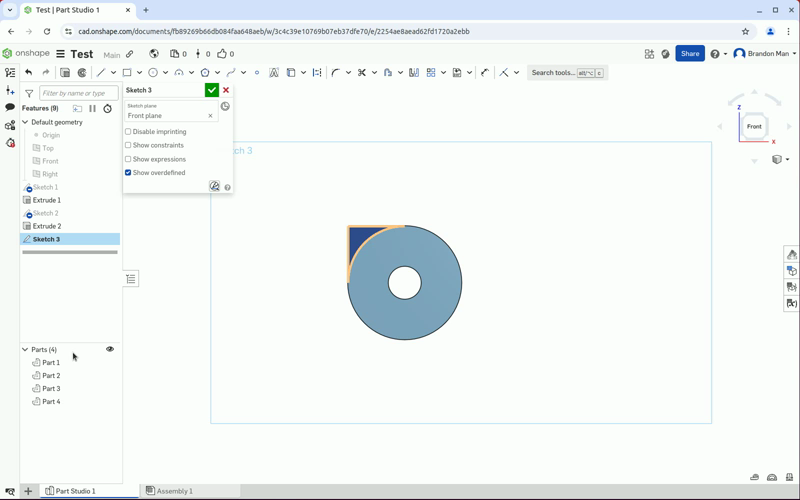
key(y)
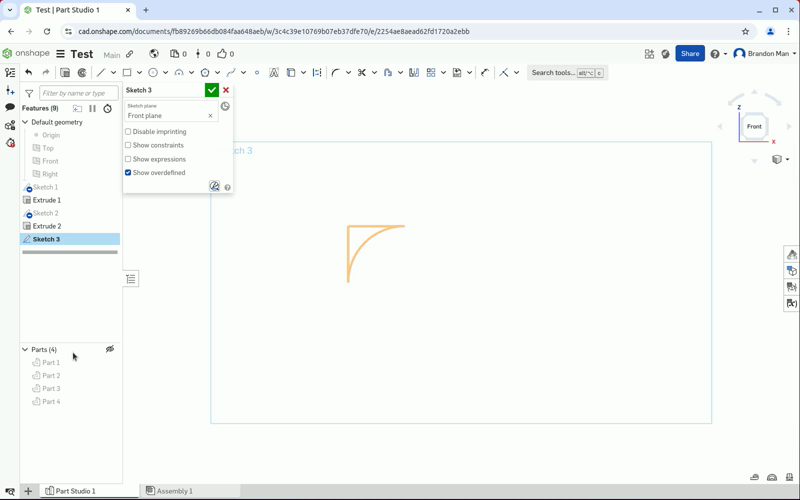
key(a)
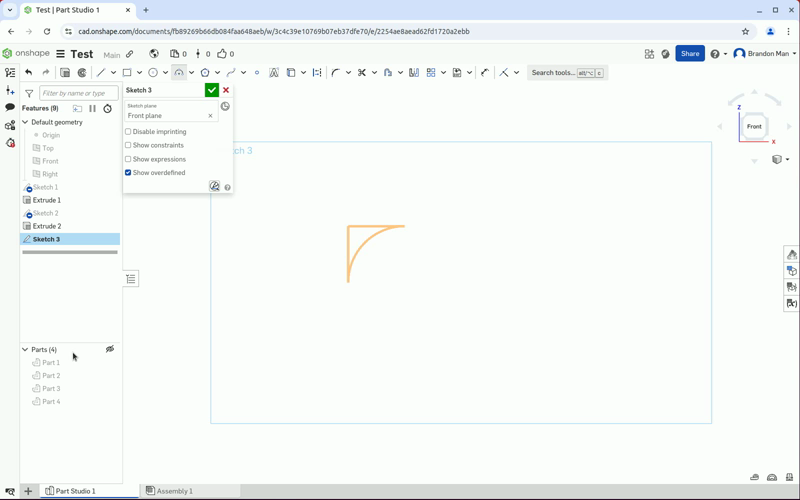
key_down(shift)
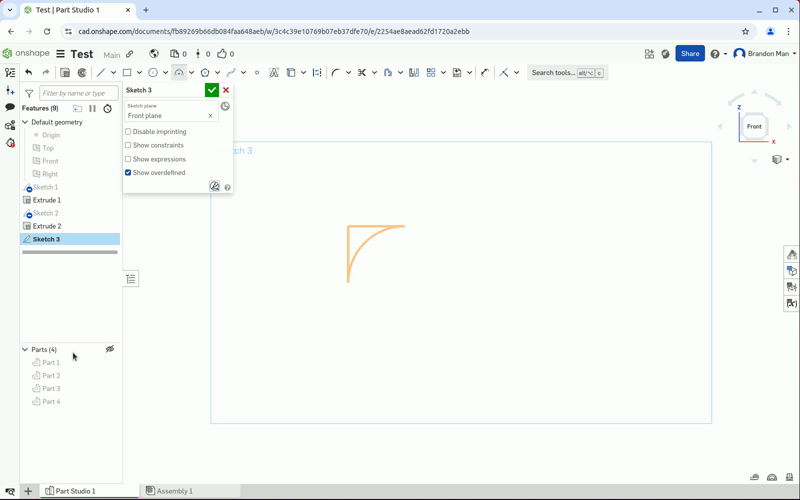
mouse_move(404, 226)
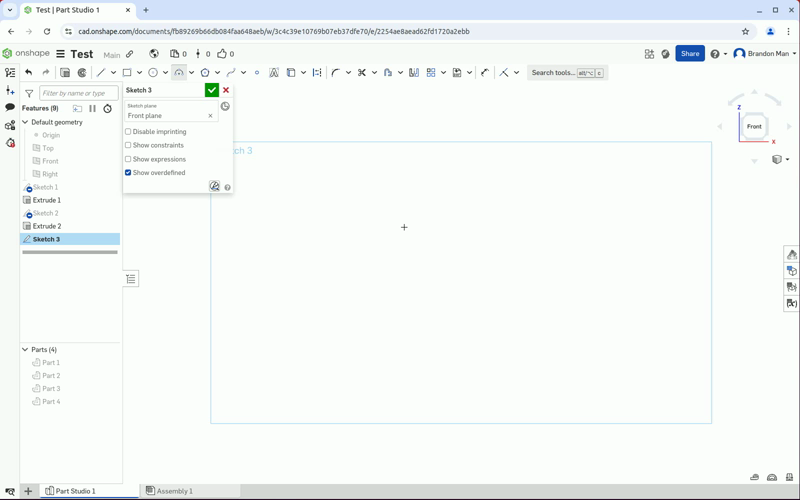
click(404, 226)
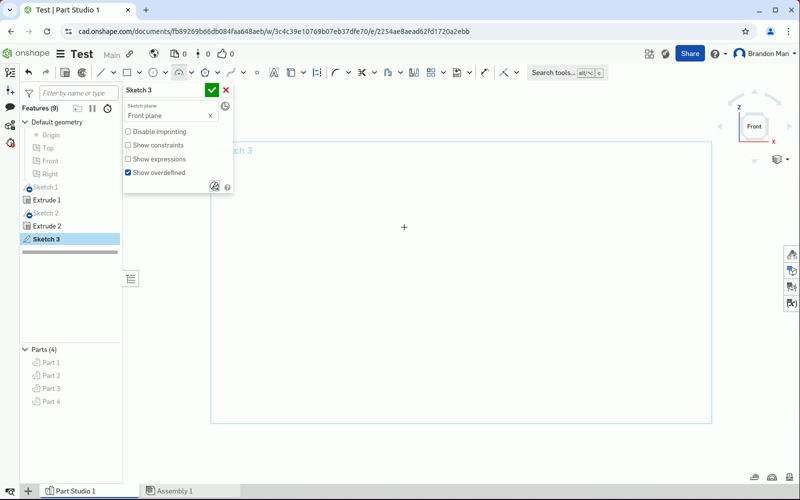
key_up(shift)
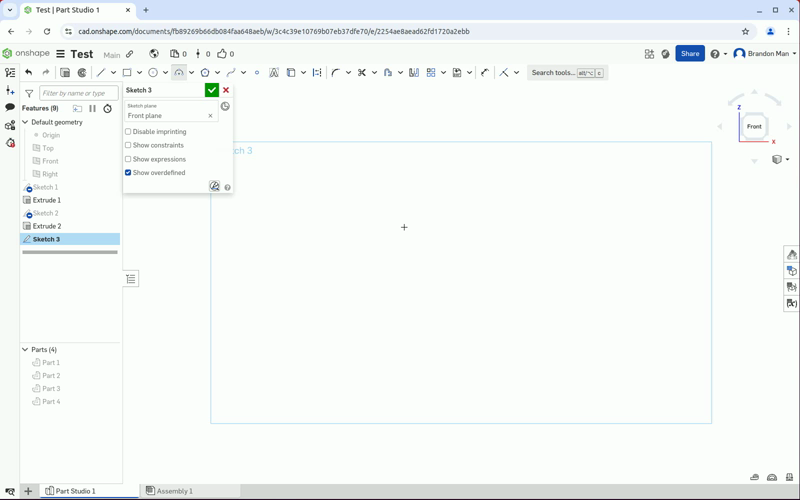
key_down(shift)
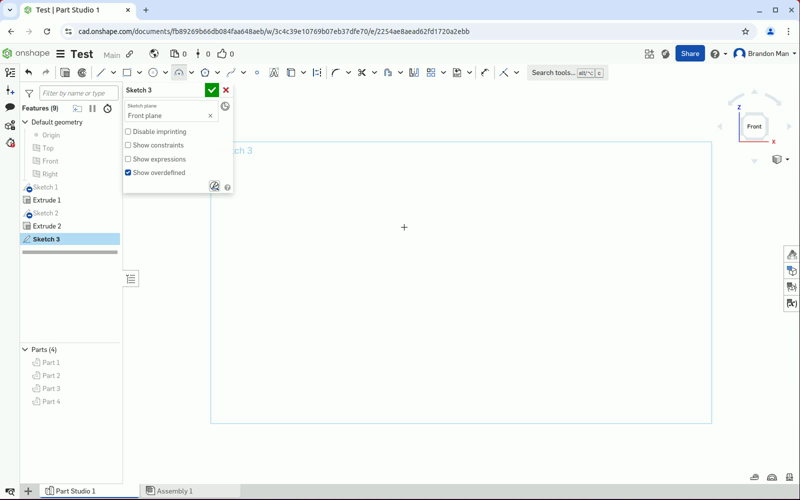
mouse_move(461, 283)
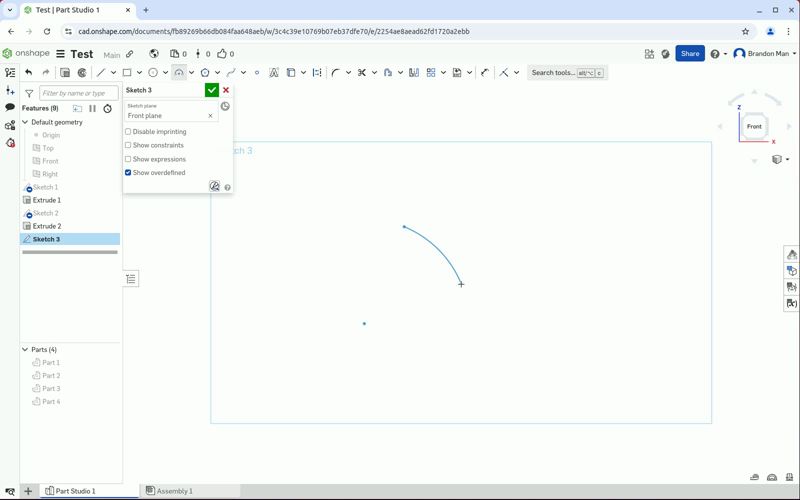
click(461, 283)
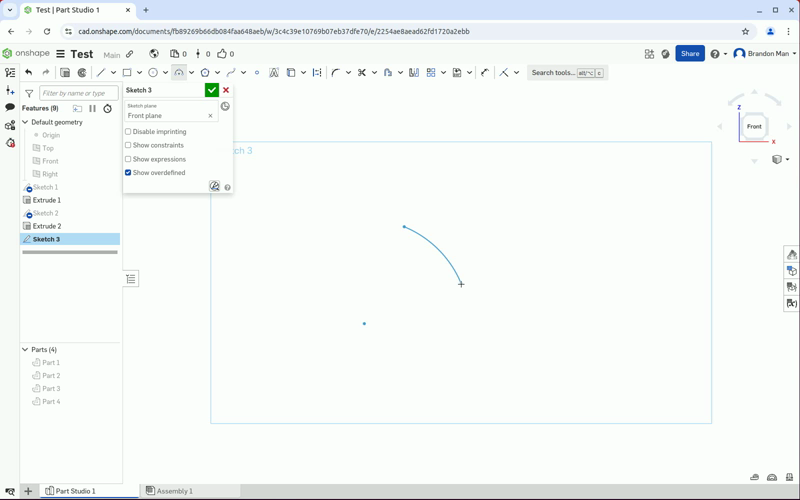
mouse_move(444, 243)
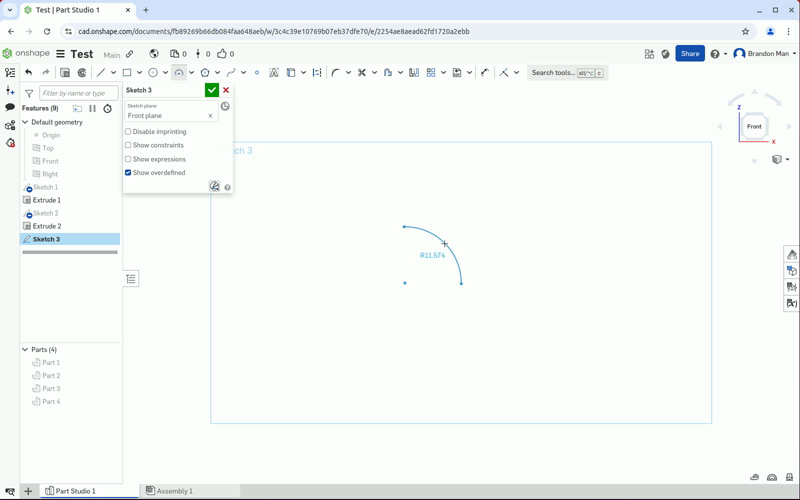
click(444, 243)
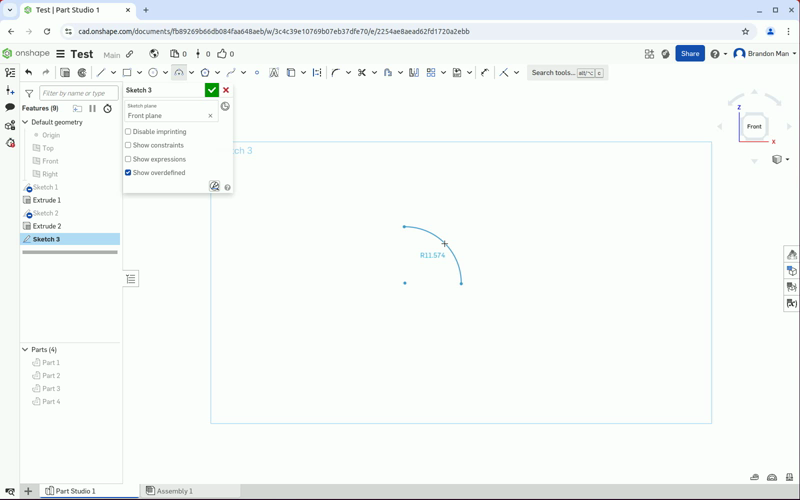
key_up(shift)
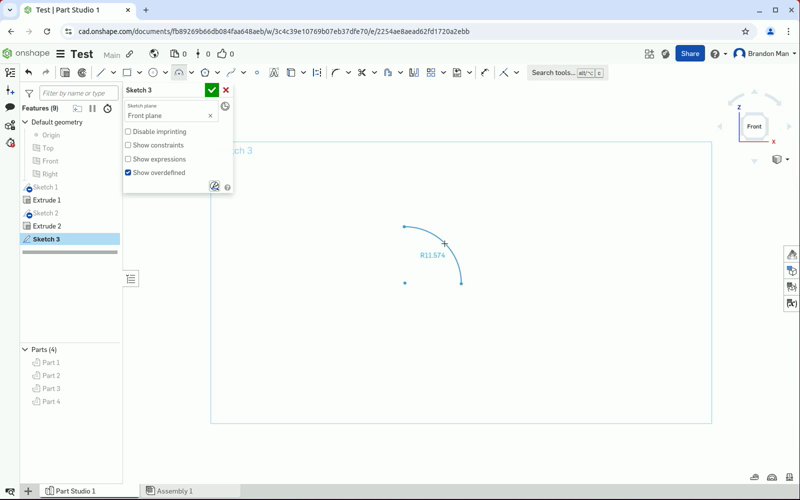
mouse_move(461, 283)
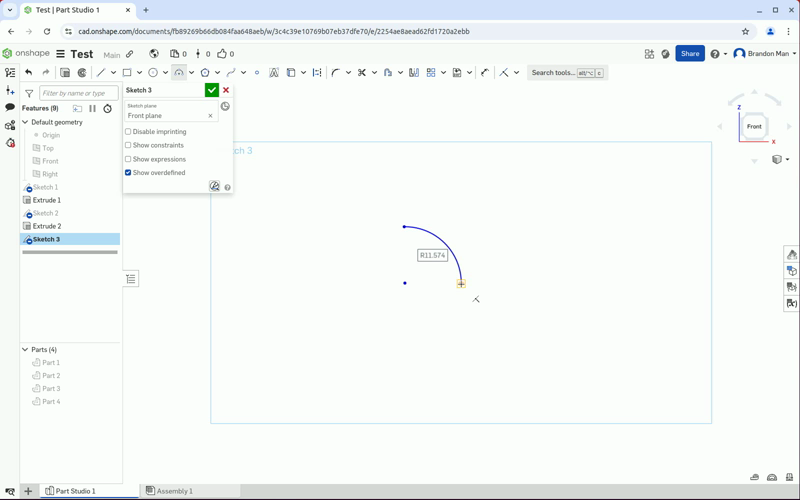
click(461, 283)
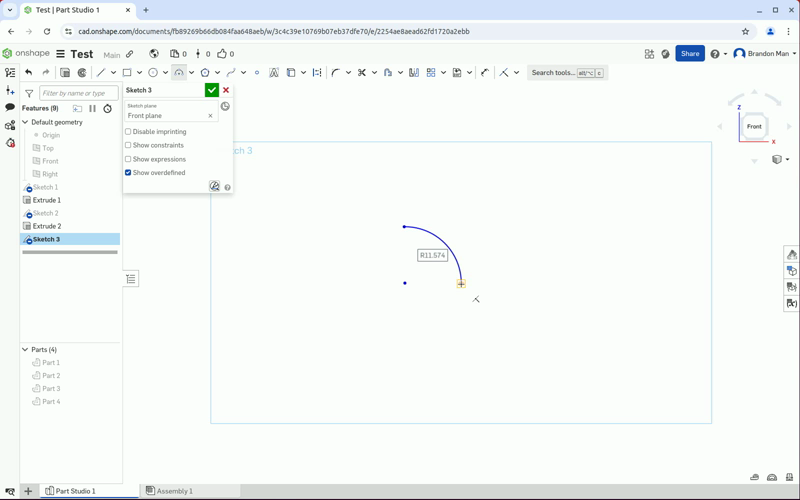
key_down(shift)
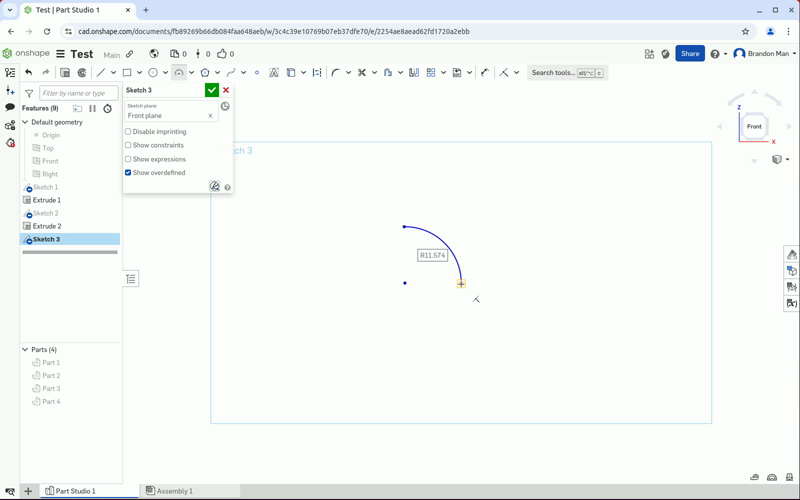
mouse_move(516, 226)
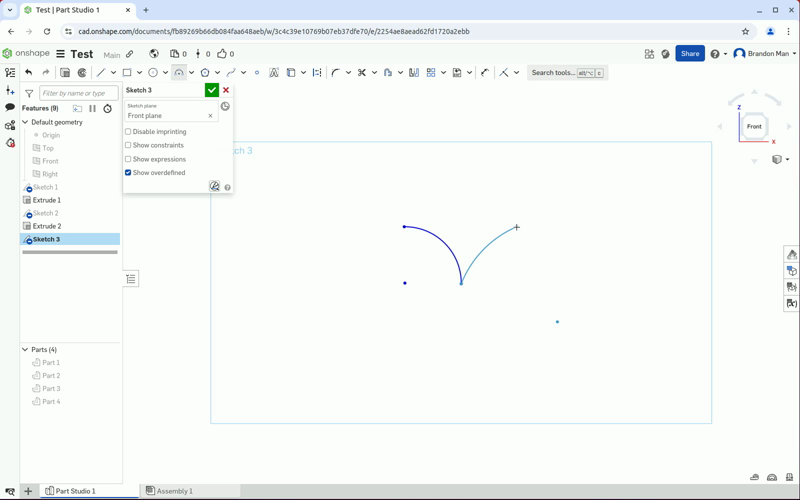
click(516, 226)
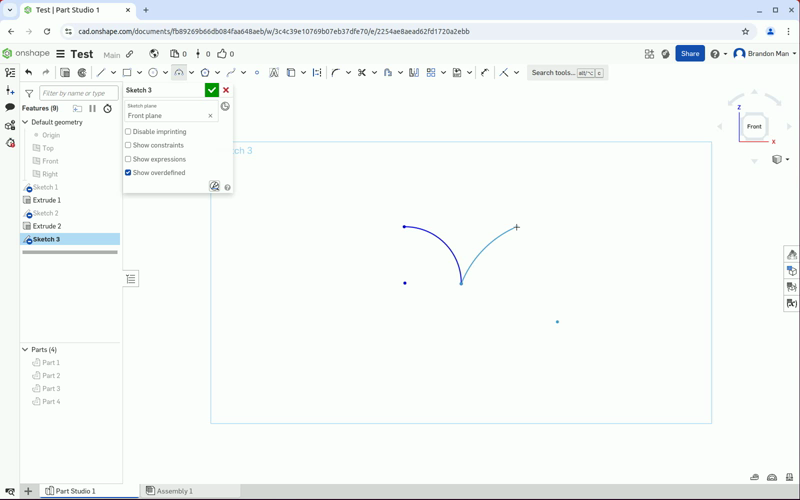
mouse_move(477, 243)
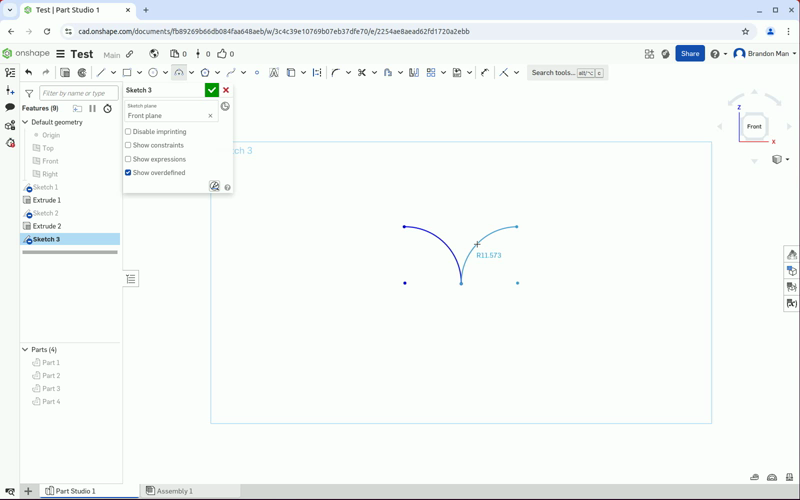
click(477, 243)
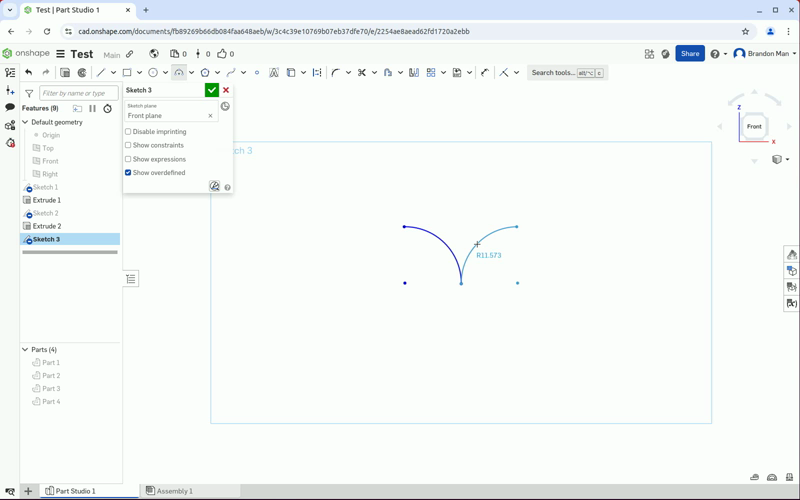
key_up(shift)
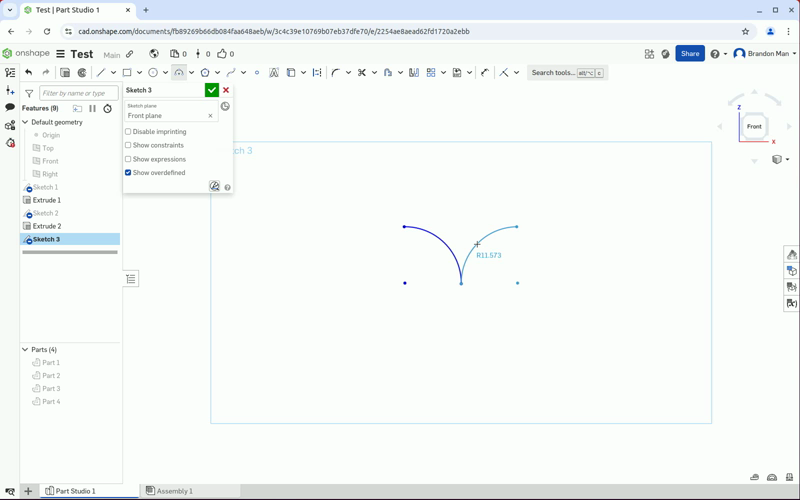
key(esc)
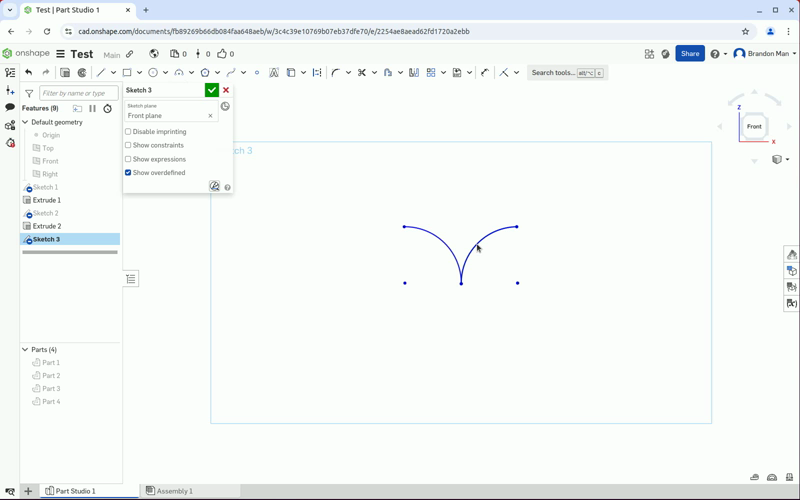
key(l)
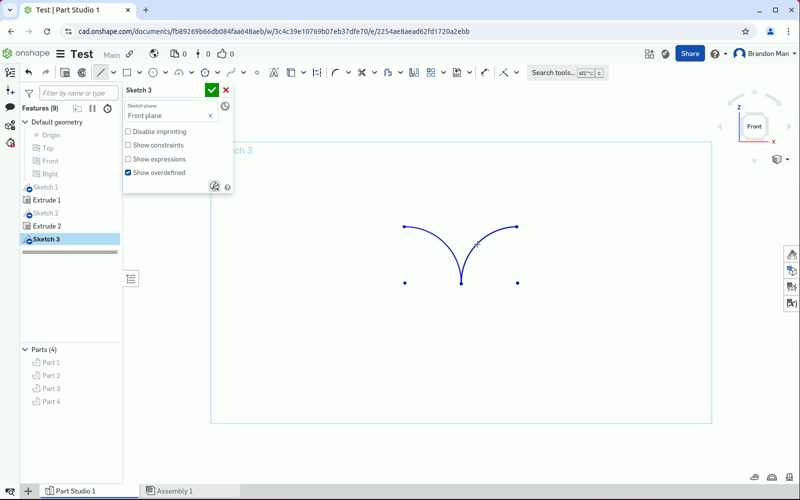
mouse_move(516, 226)
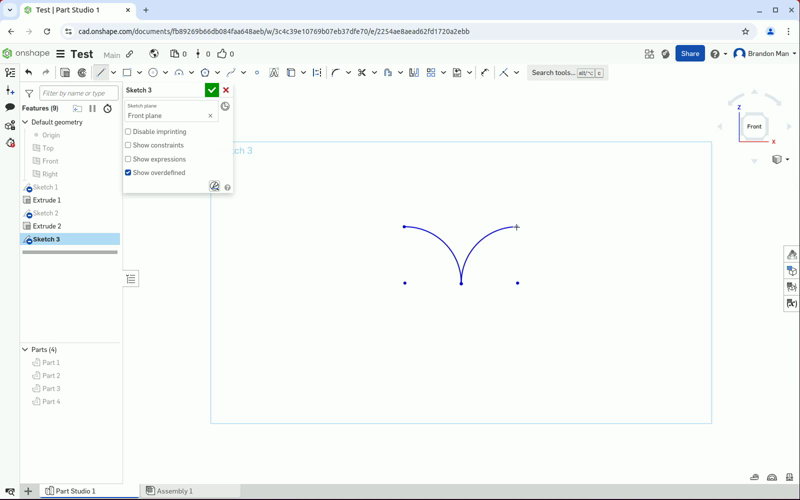
click(516, 226)
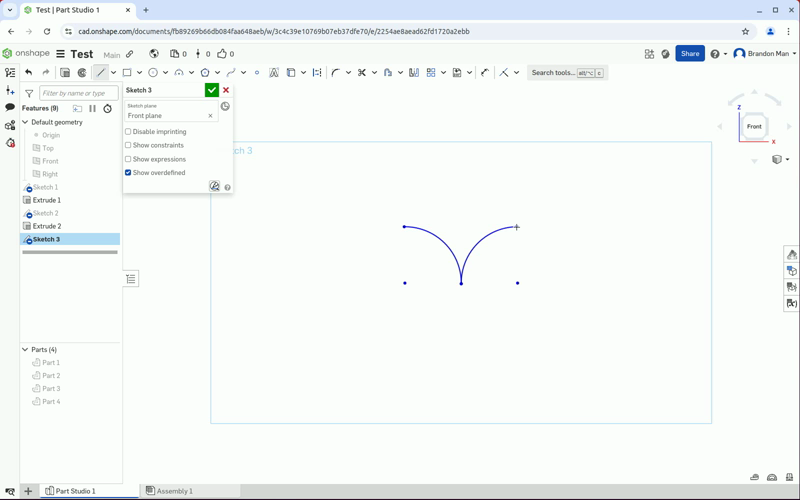
key_down(shift)
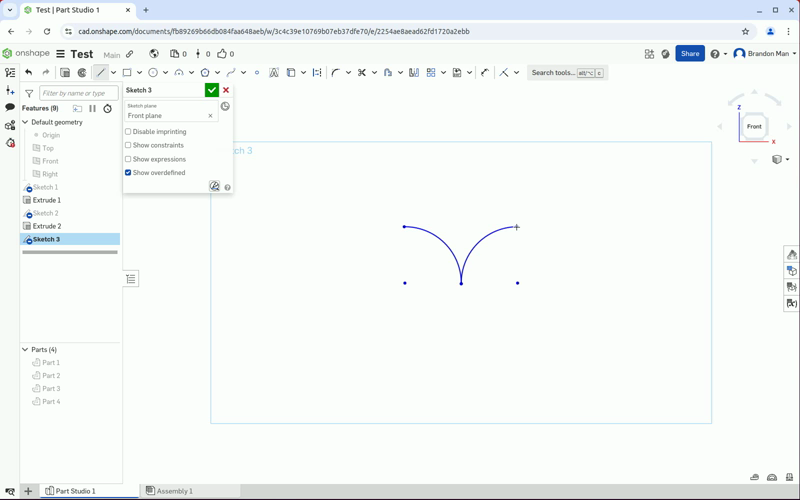
mouse_move(404, 226)
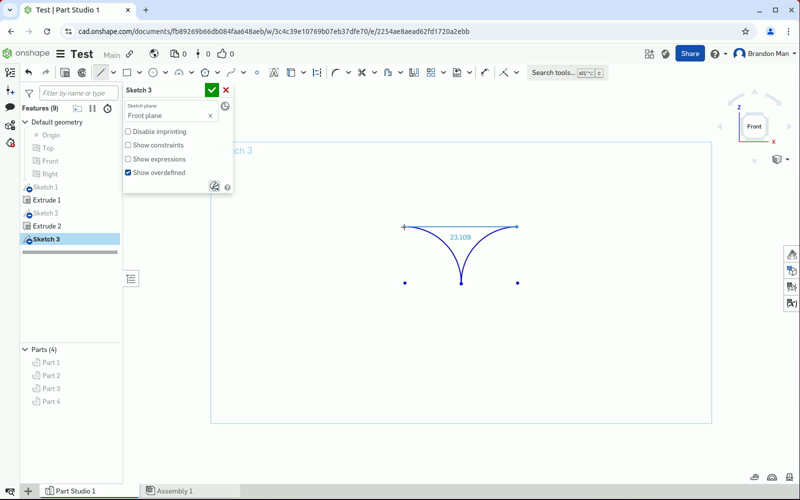
key_up(shift)
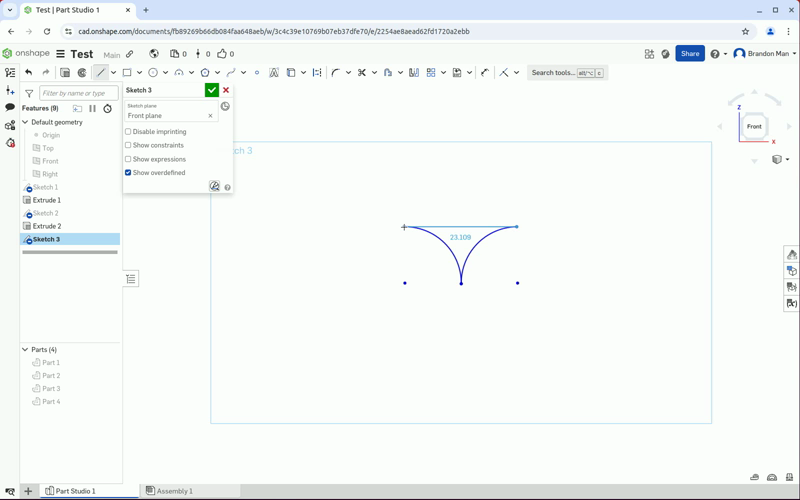
click(404, 226)
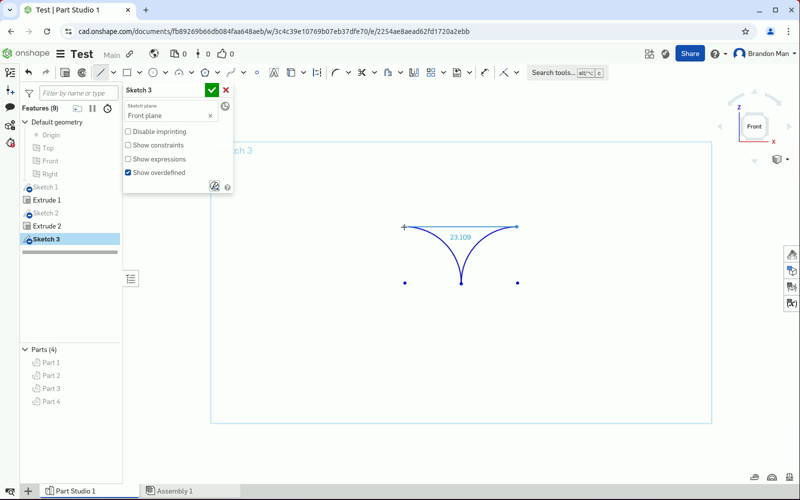
key(esc)
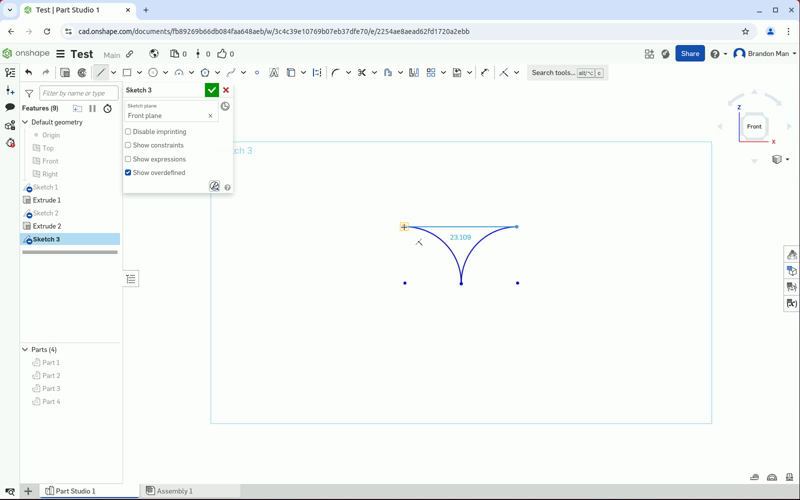
mouse_move(441, 241)
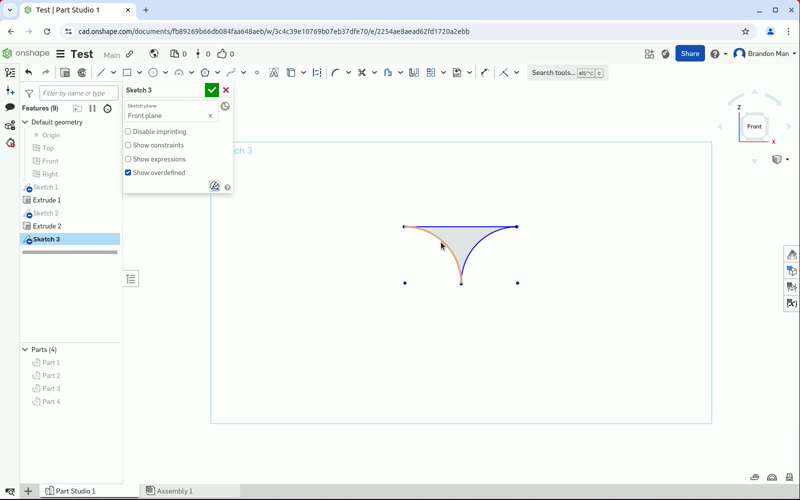
click(441, 241)
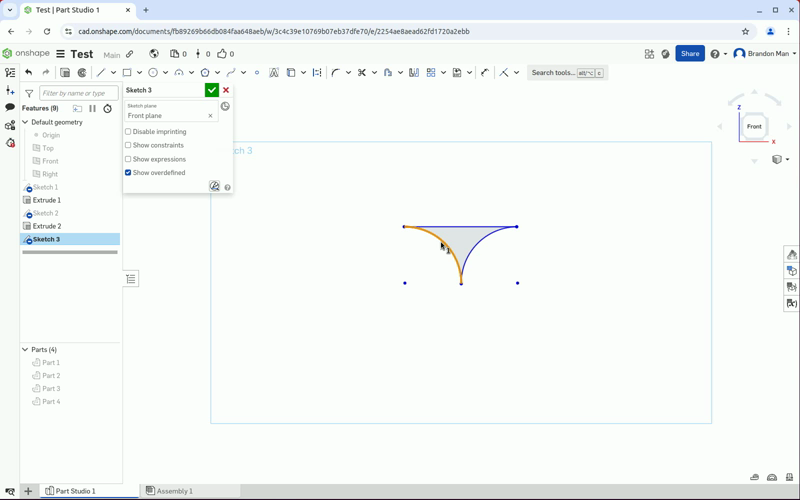
mouse_move(73, 352)
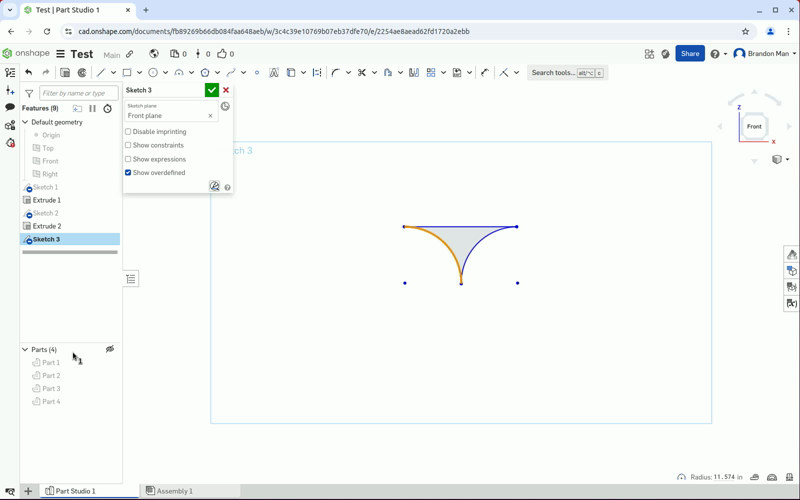
key(shift+y)
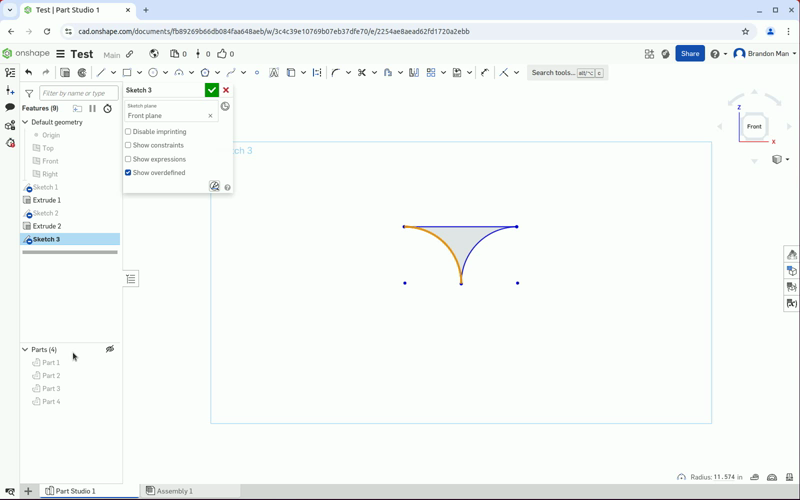
key(shift+e)
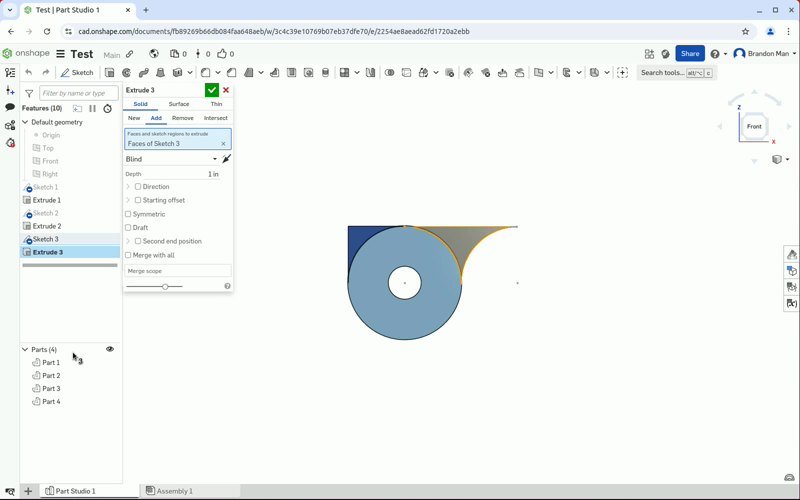
mouse_move(143, 106)
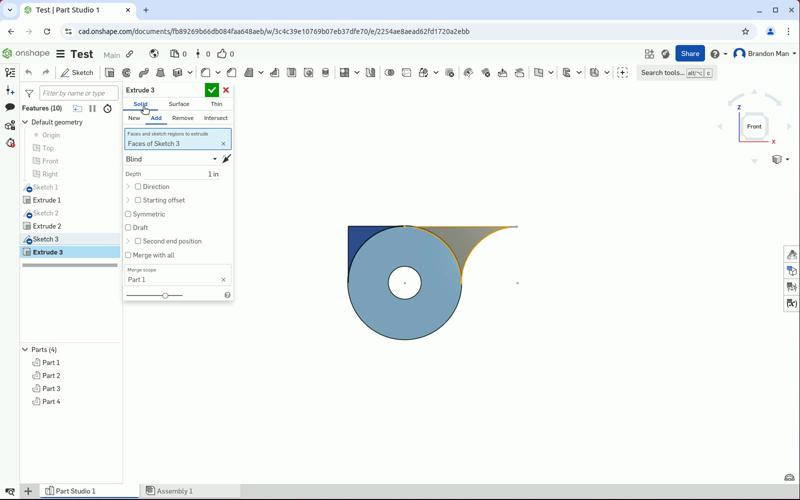
click(143, 106)
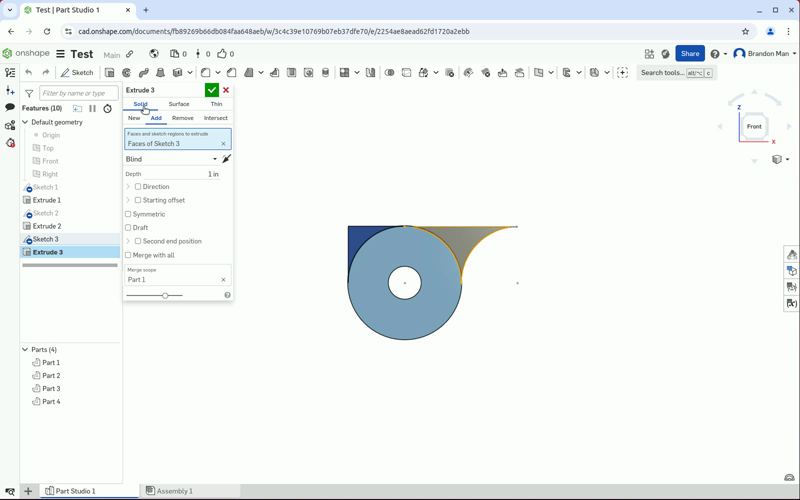
mouse_move(137, 120)
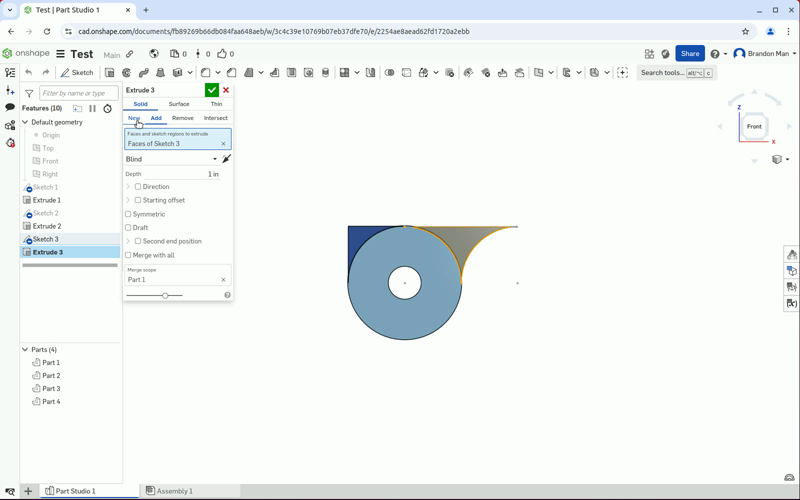
click(137, 120)
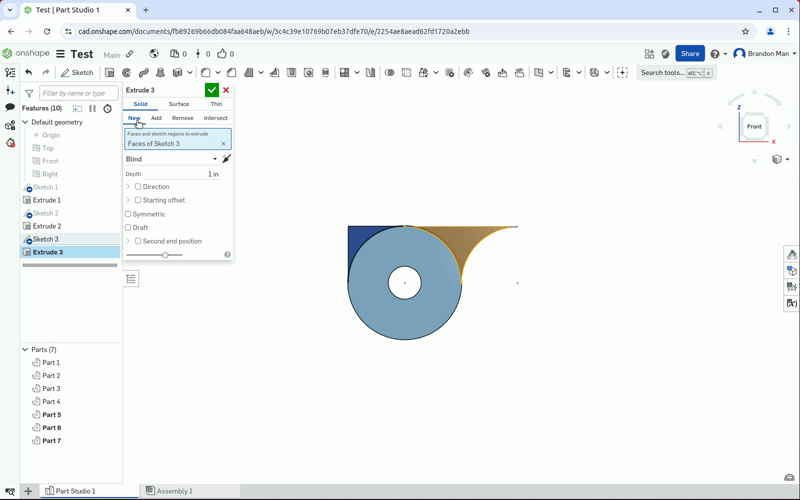
key(tab, 4)
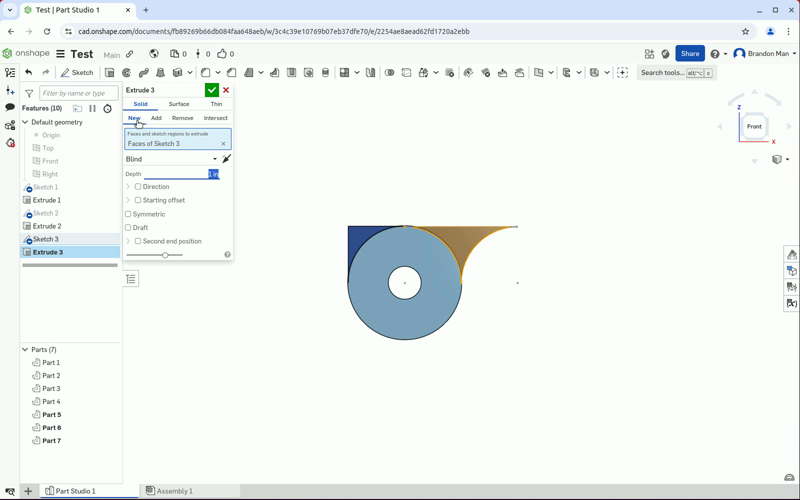
text(45.736)
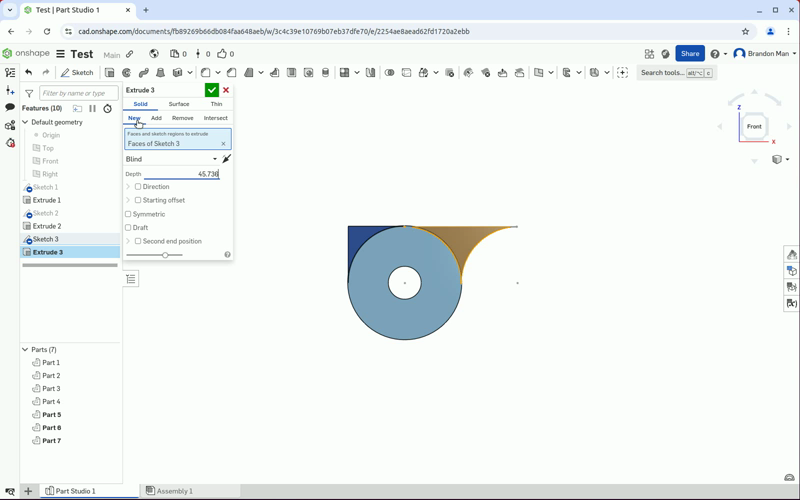
key(tab, 3)
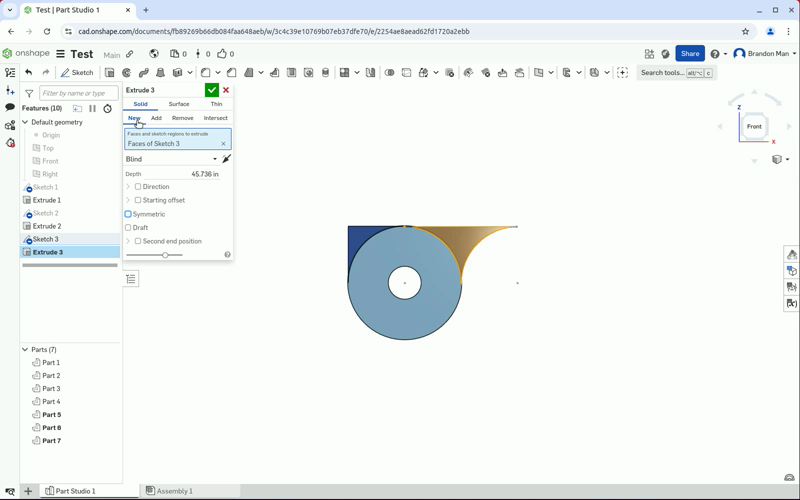
key(space)
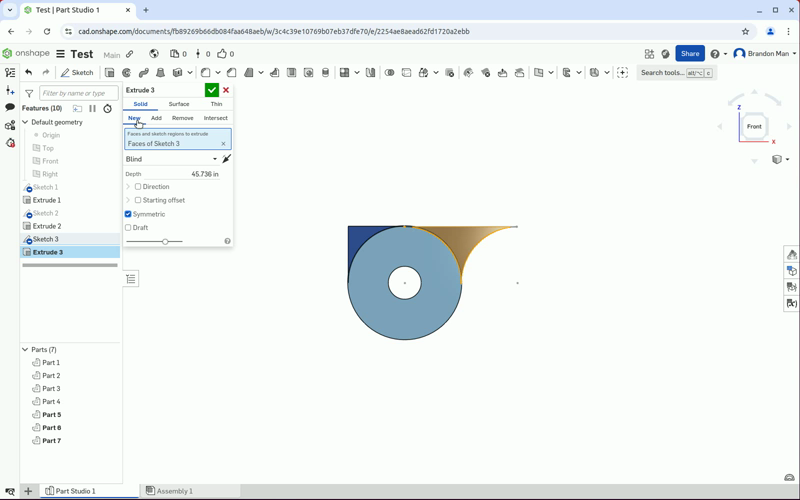
key(enter)
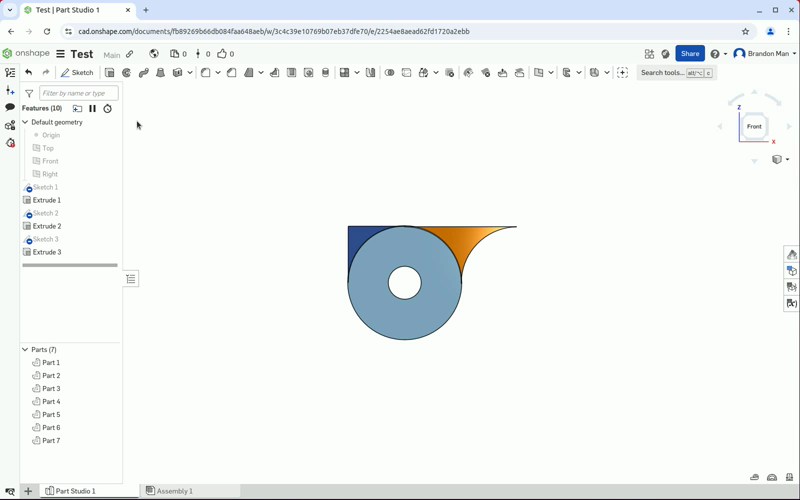
key(shift+h)
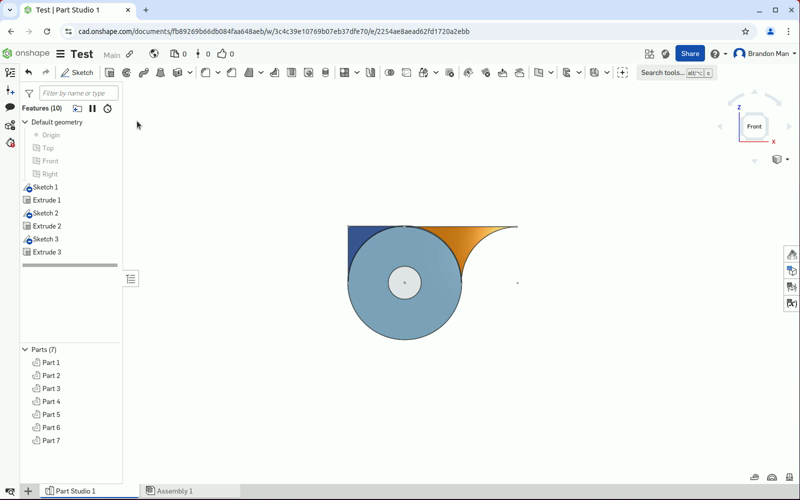
key(shift+h)
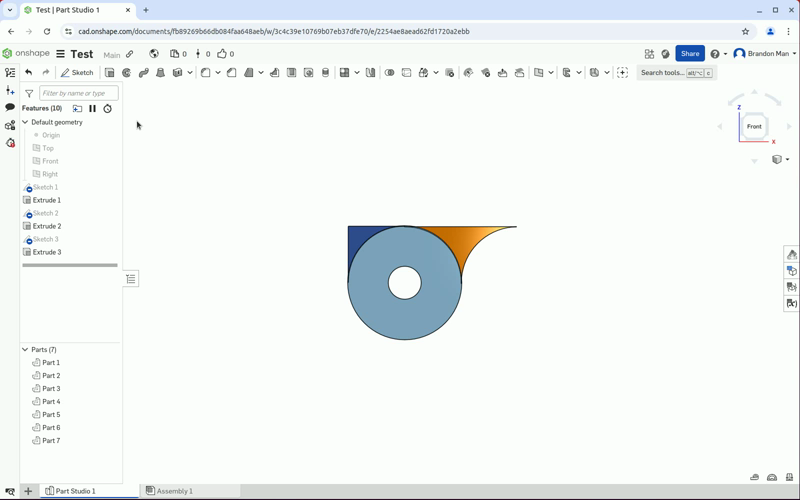
mouse_move(73, 189)
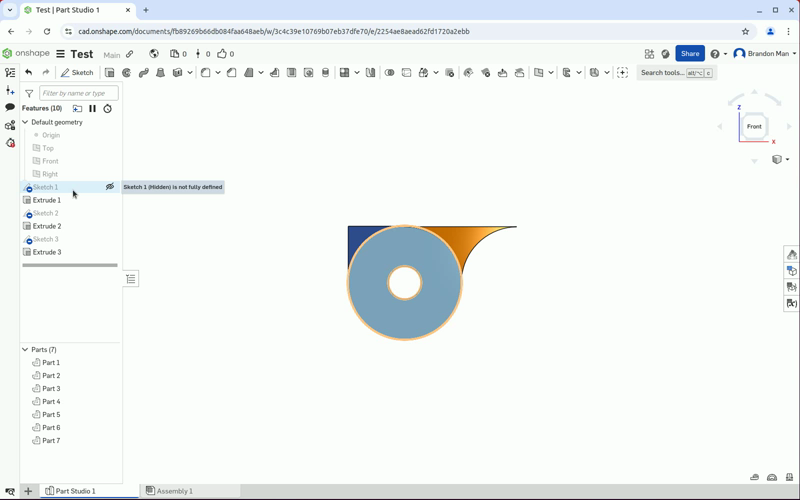
click(73, 189)
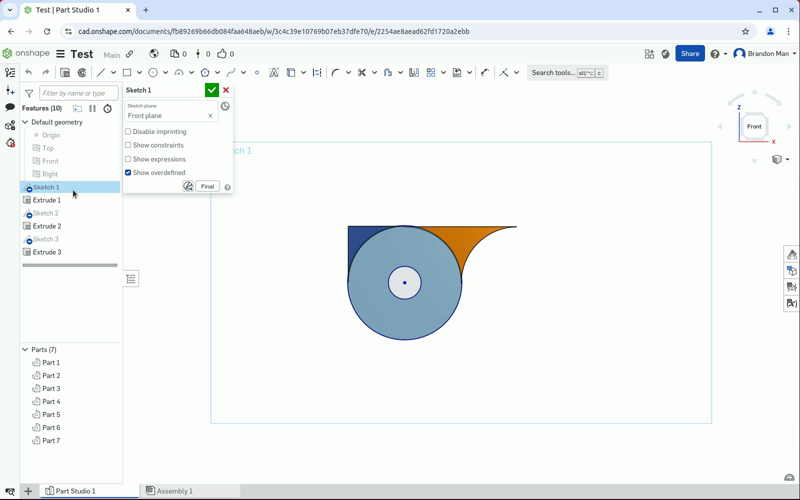
mouse_move(229, 92)
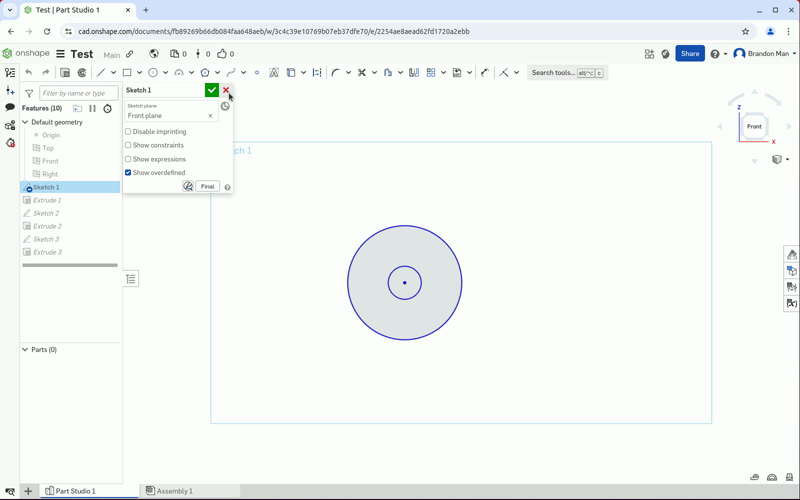
click(229, 92)
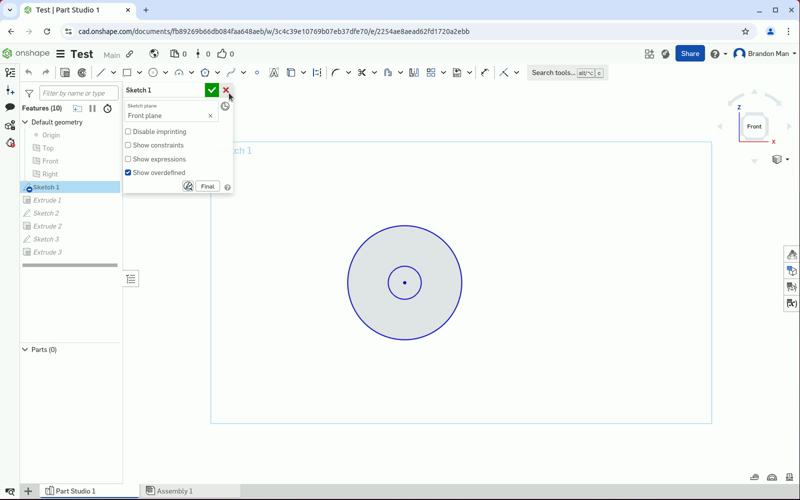
key(shift+s)
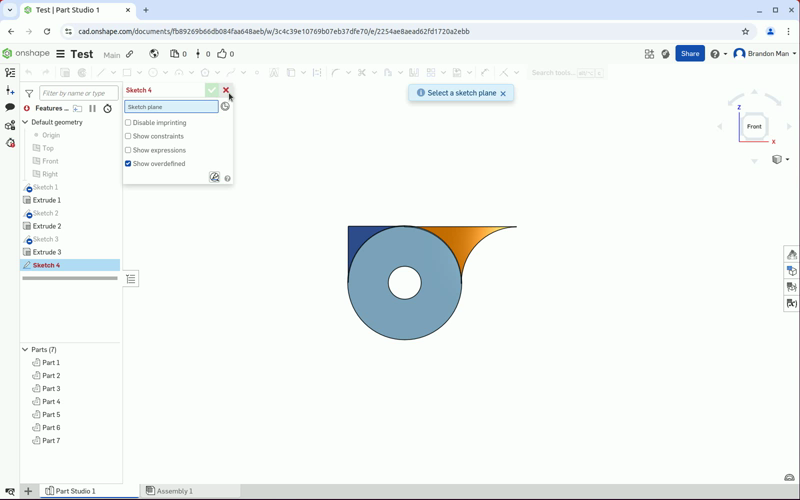
mouse_move(73, 163)
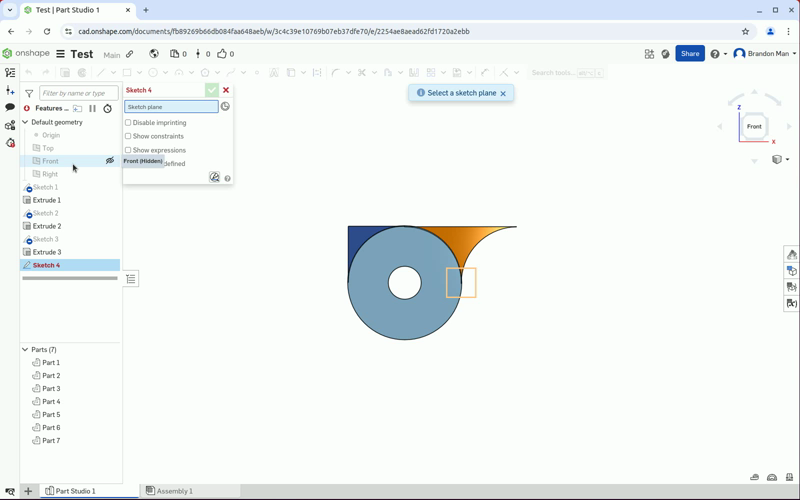
click(73, 163)
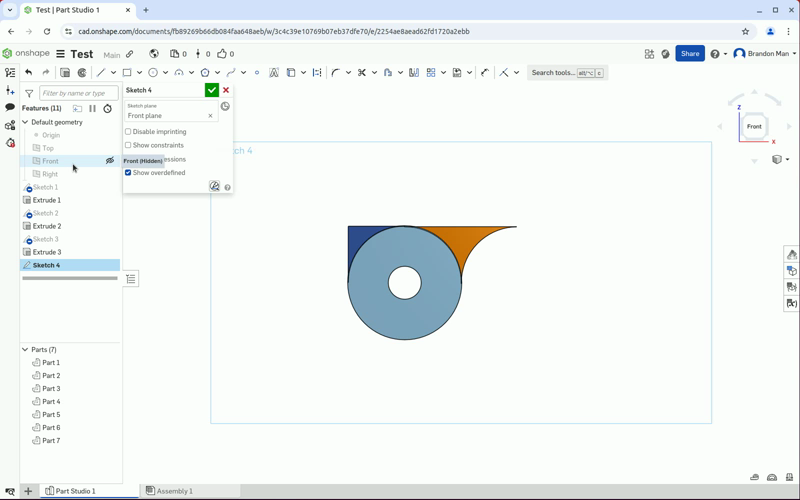
mouse_move(73, 352)
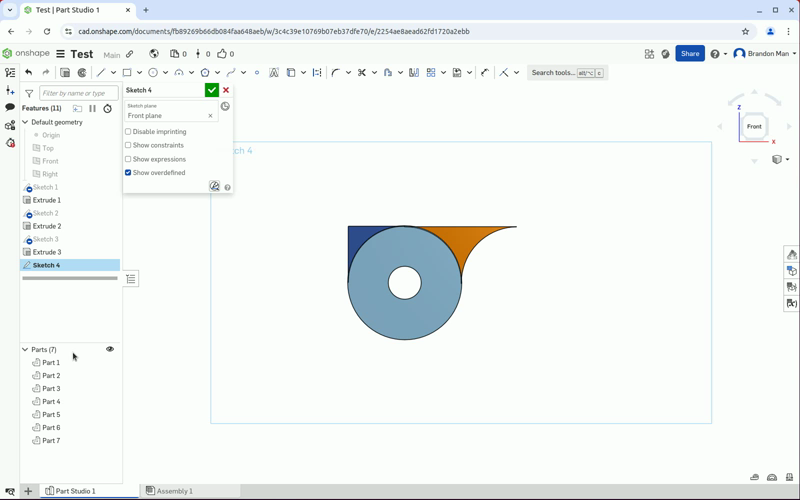
key(y)
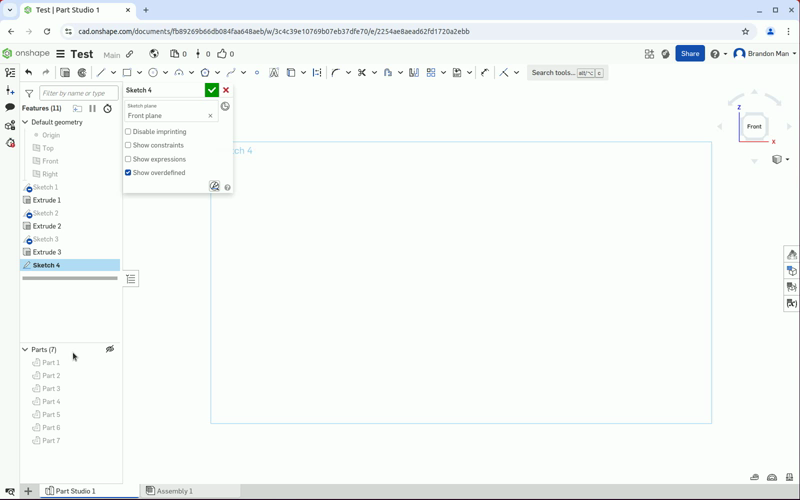
key(a)
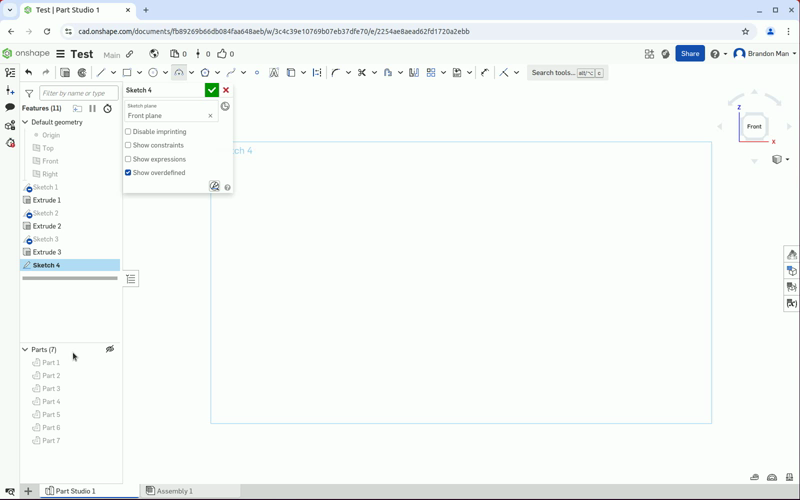
key_down(shift)
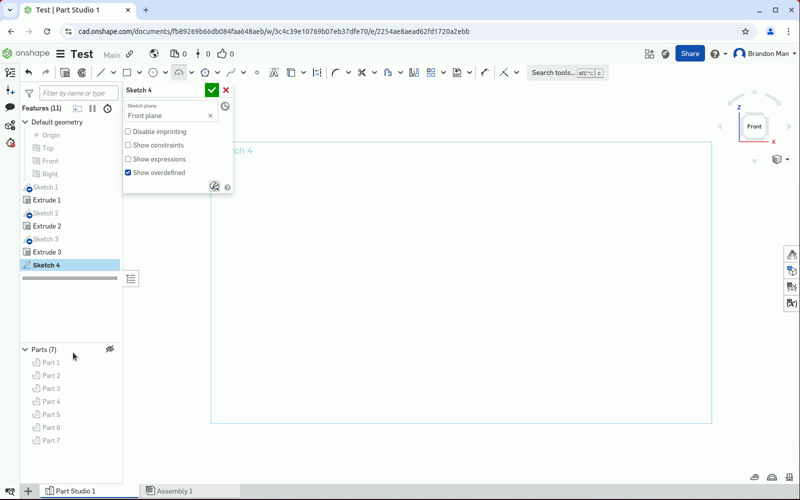
mouse_move(516, 226)
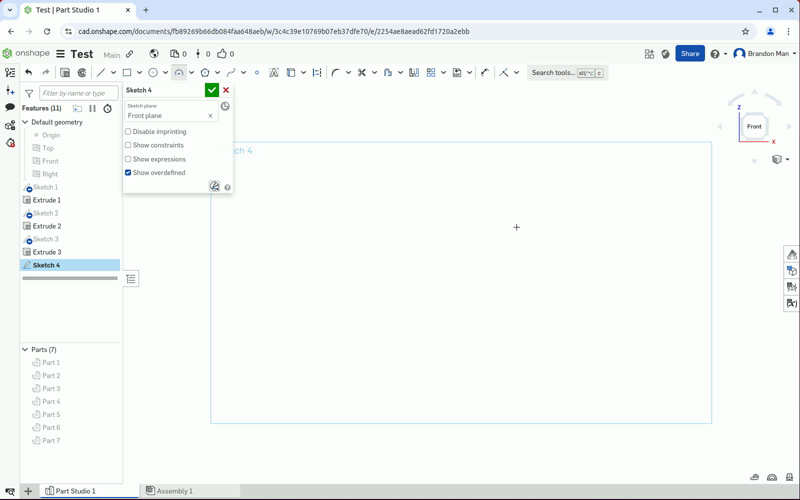
click(516, 226)
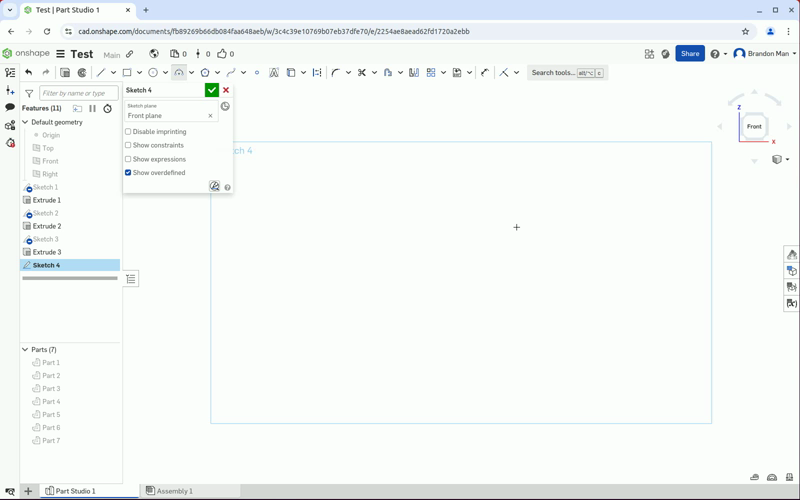
key_up(shift)
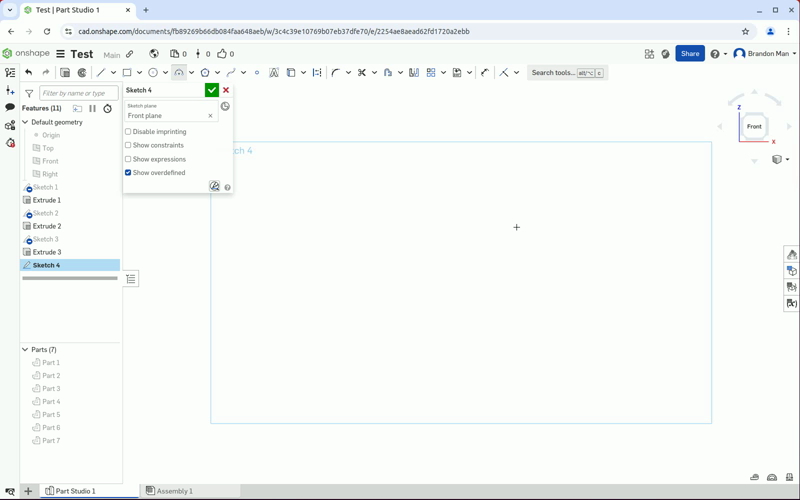
key_down(shift)
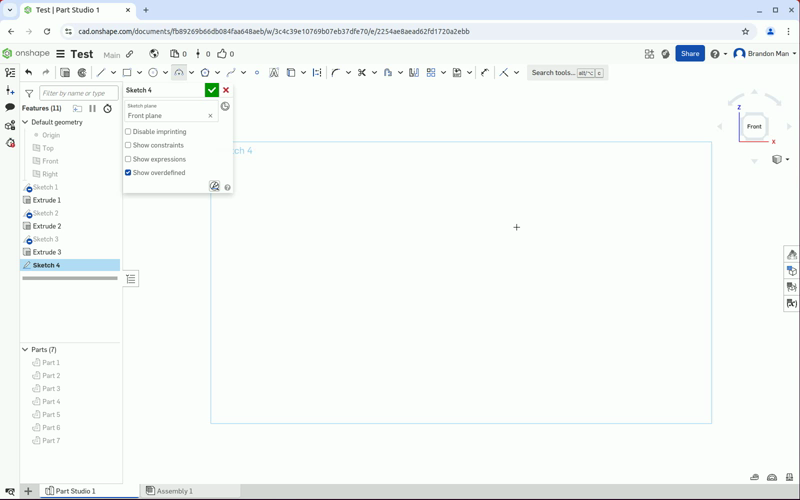
mouse_move(573, 283)
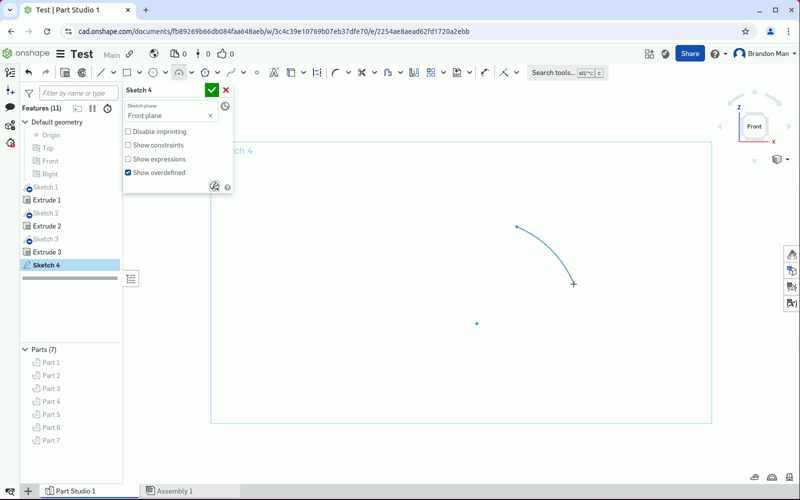
click(573, 283)
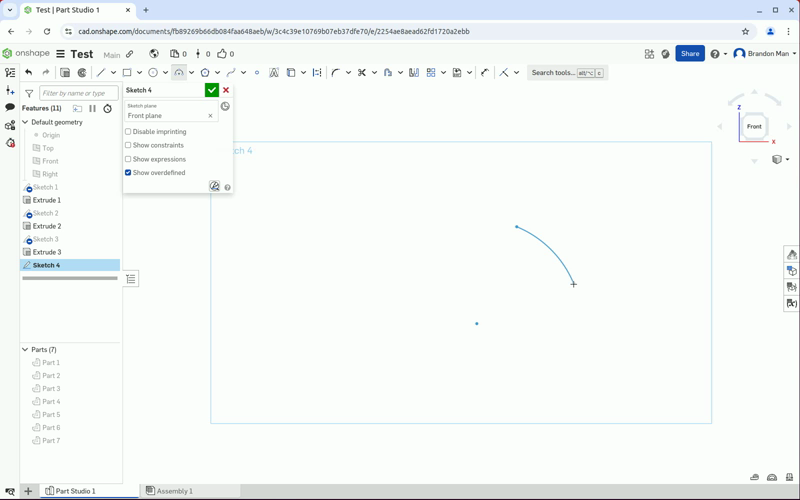
mouse_move(557, 243)
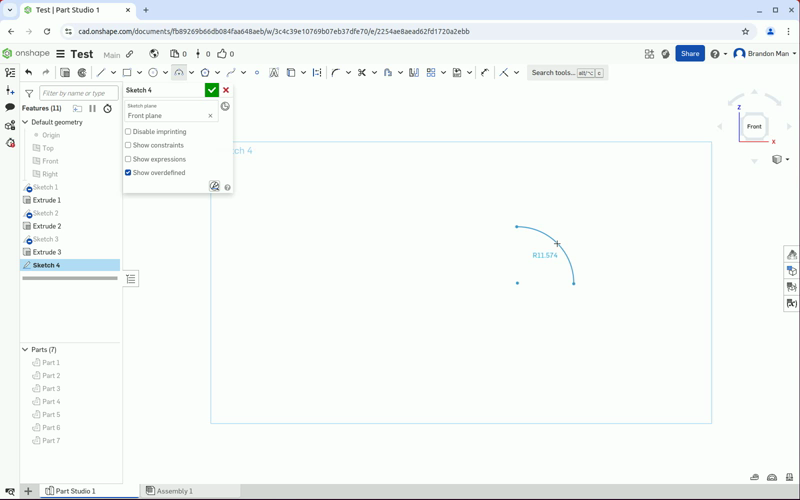
click(557, 243)
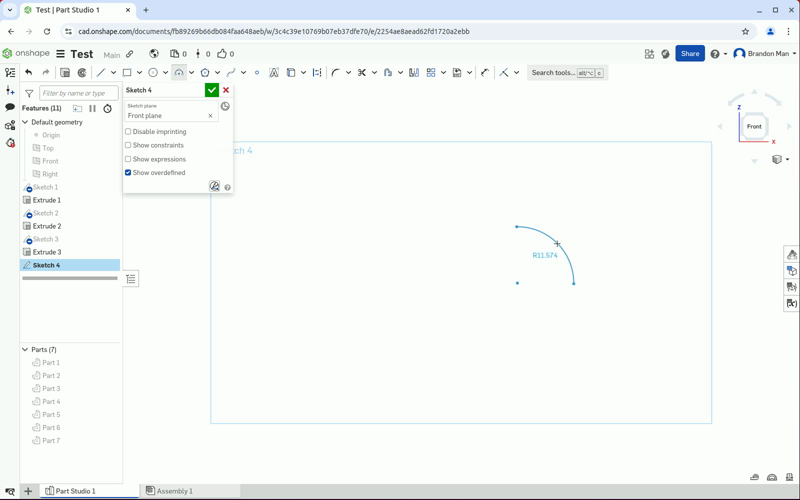
key_up(shift)
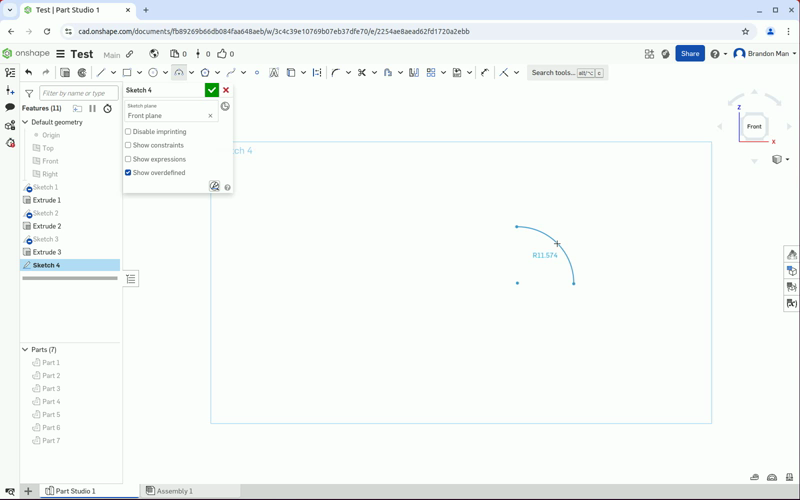
key(esc)
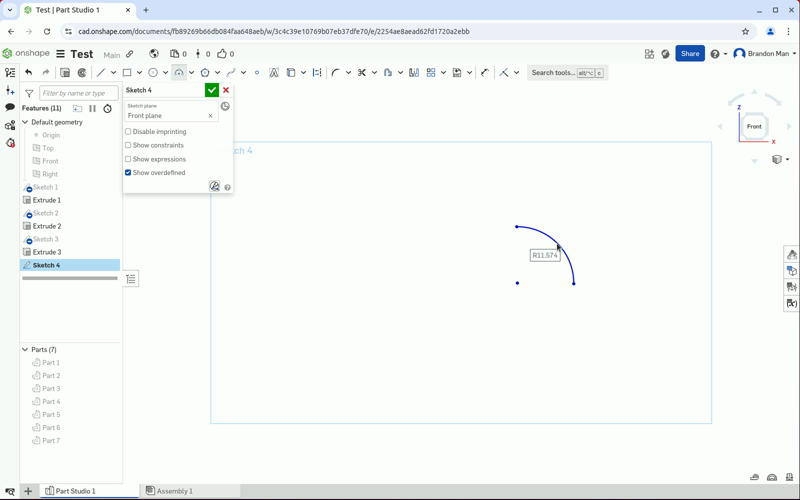
key(l)
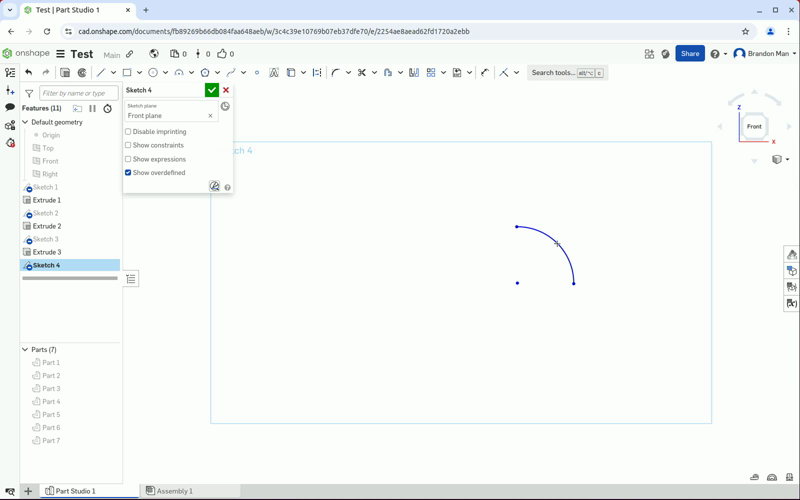
mouse_move(573, 283)
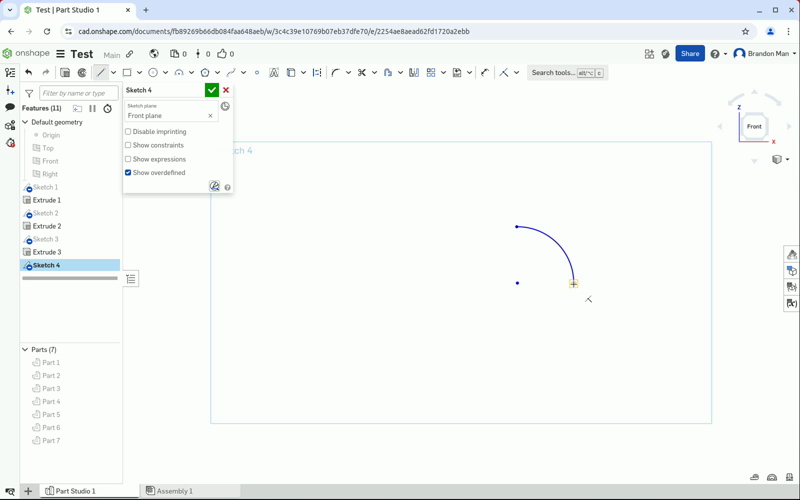
click(573, 283)
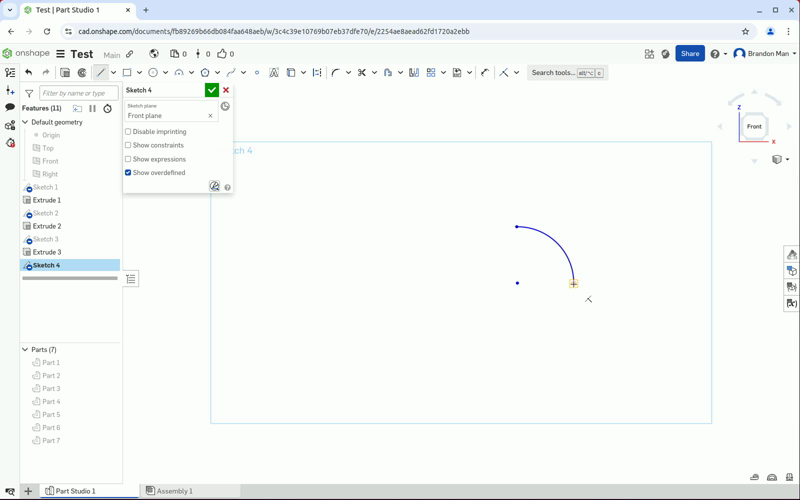
key_down(shift)
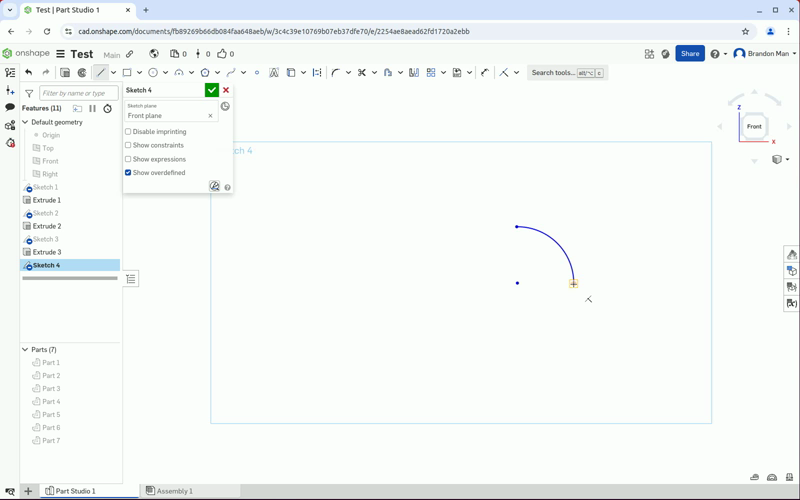
mouse_move(589, 283)
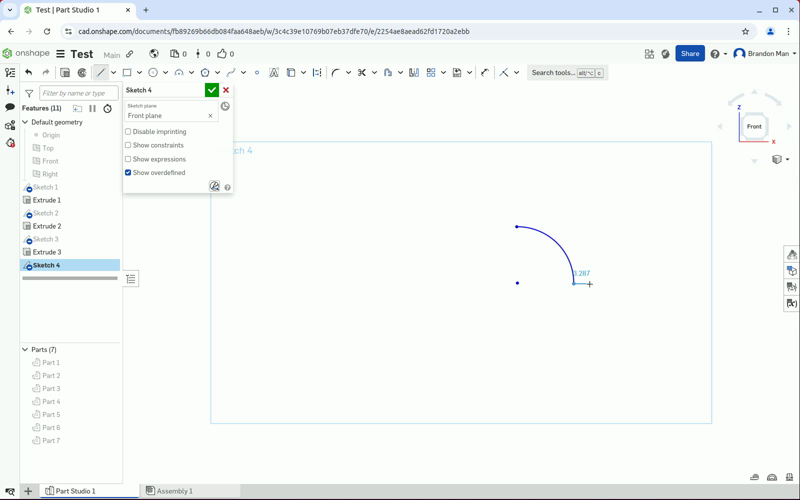
mouse_move(573, 226)
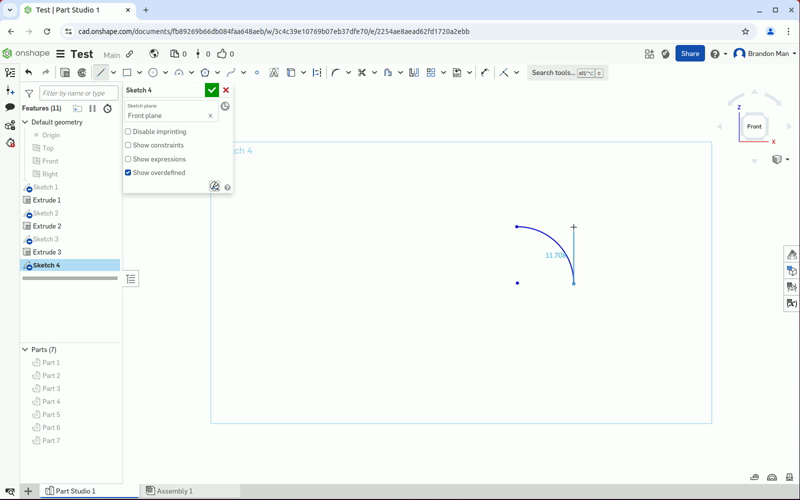
click(573, 226)
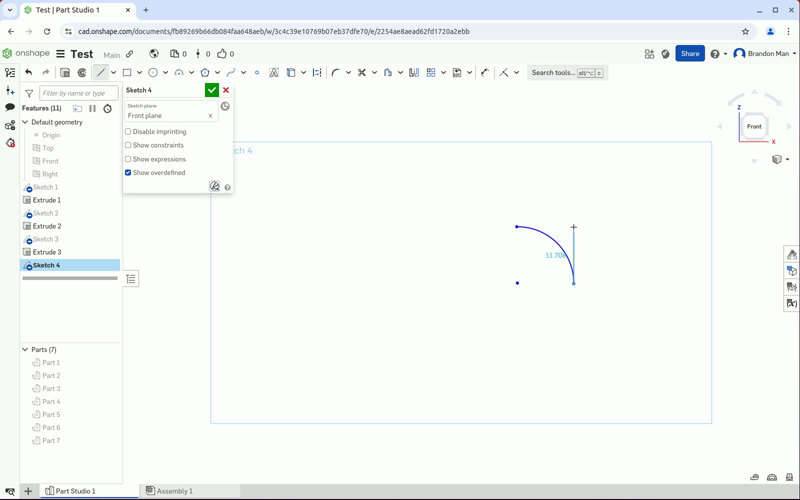
key_up(shift)
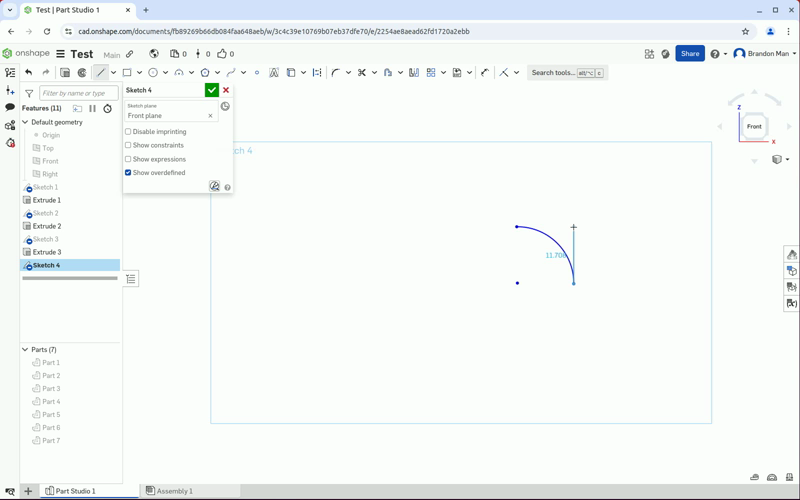
mouse_move(589, 226)
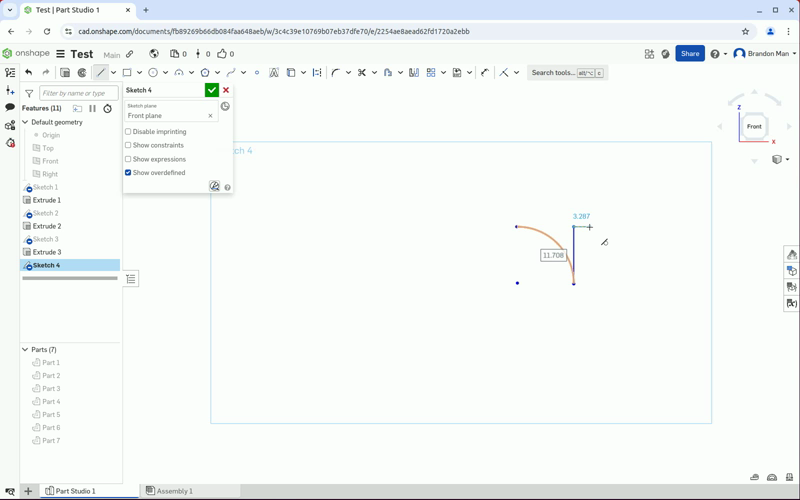
key_down(shift)
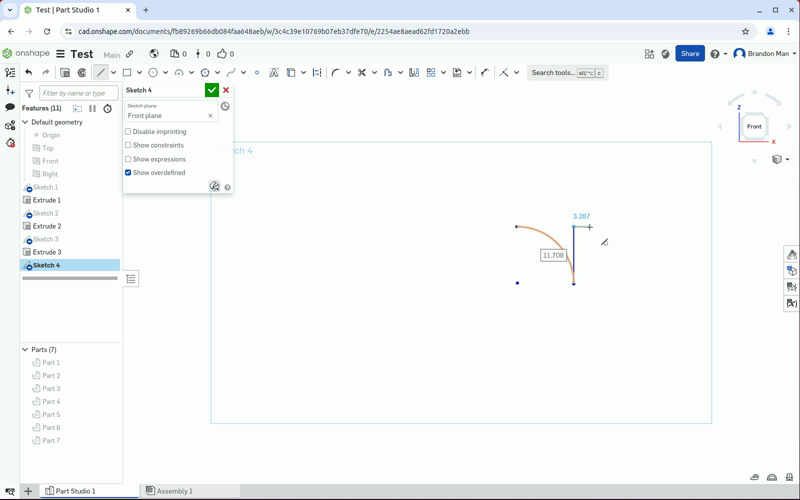
mouse_move(516, 226)
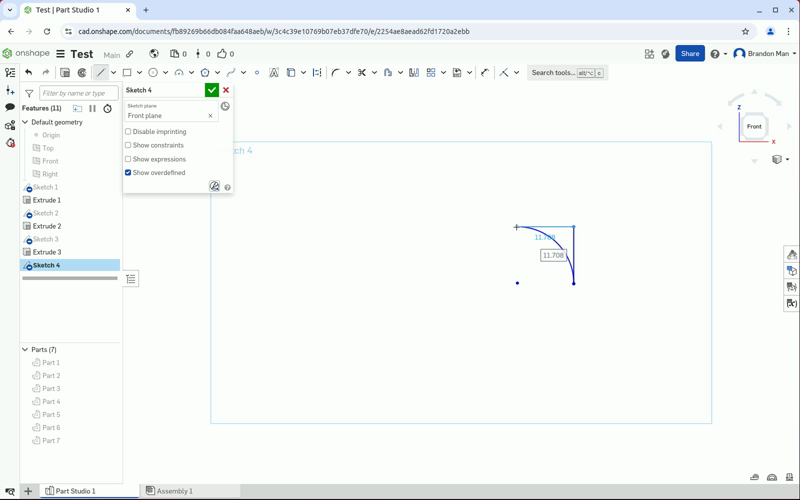
key_up(shift)
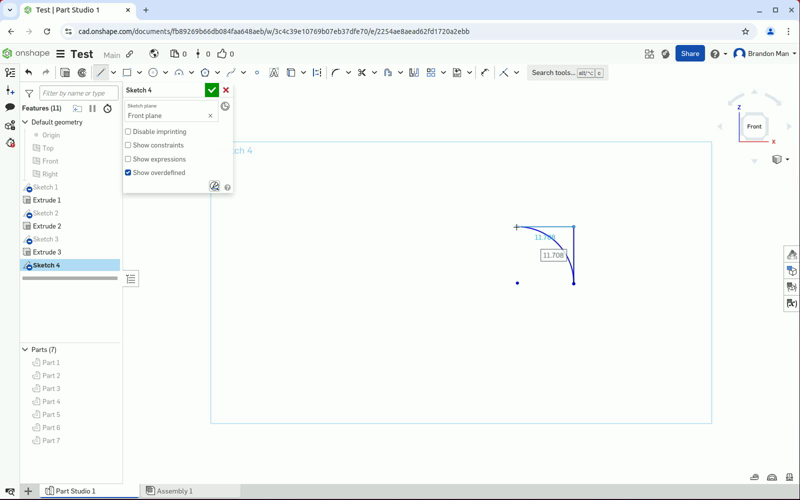
click(516, 226)
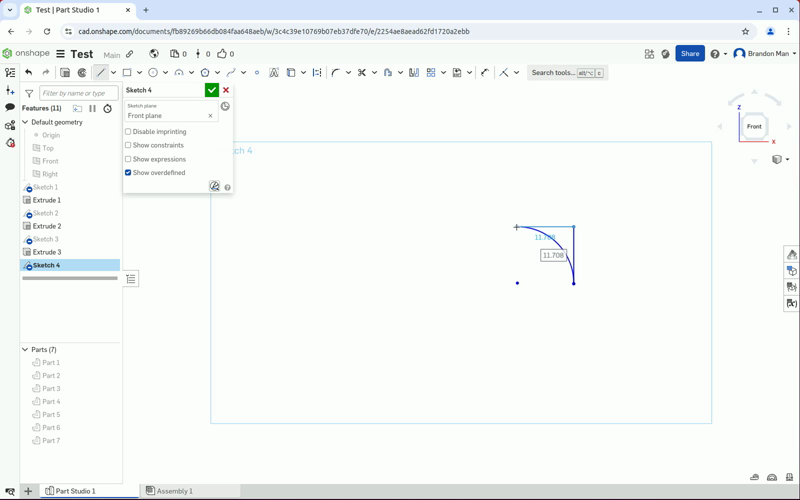
key(esc)
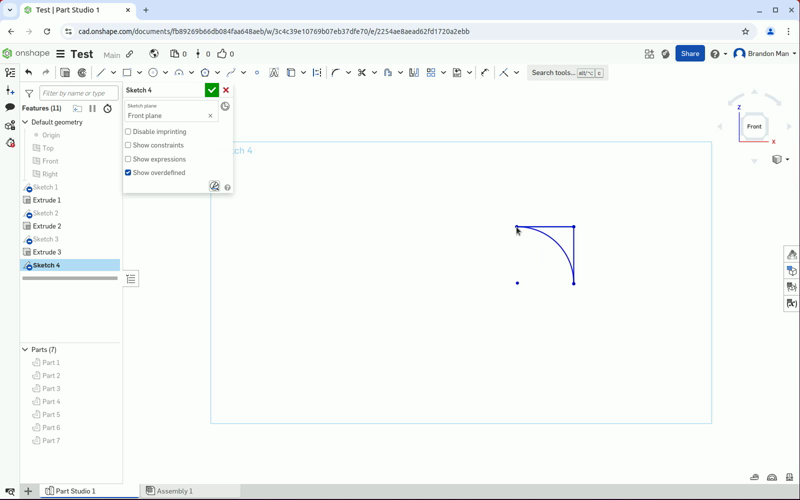
mouse_move(536, 228)
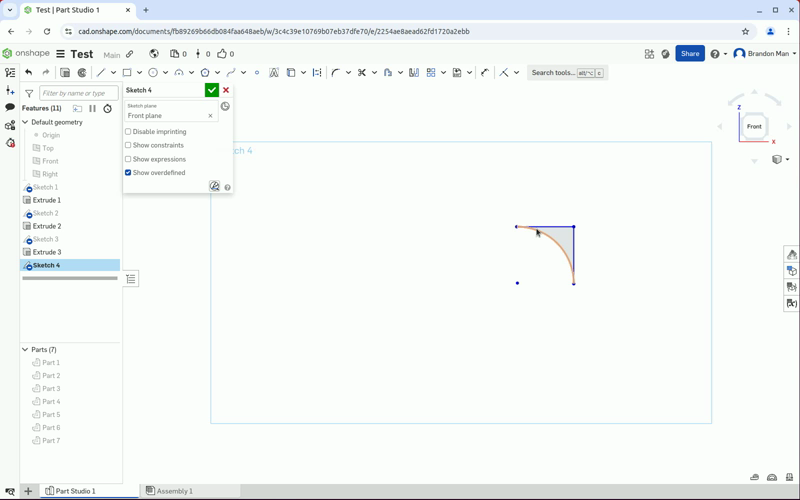
scroll(6)
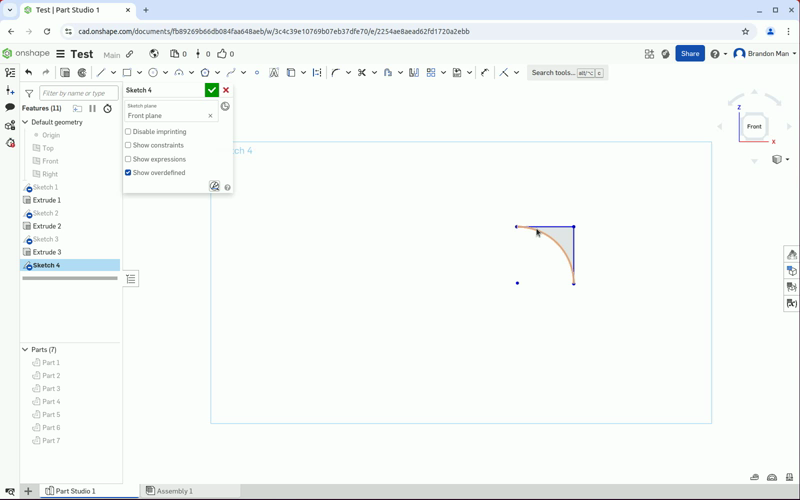
scroll(6)
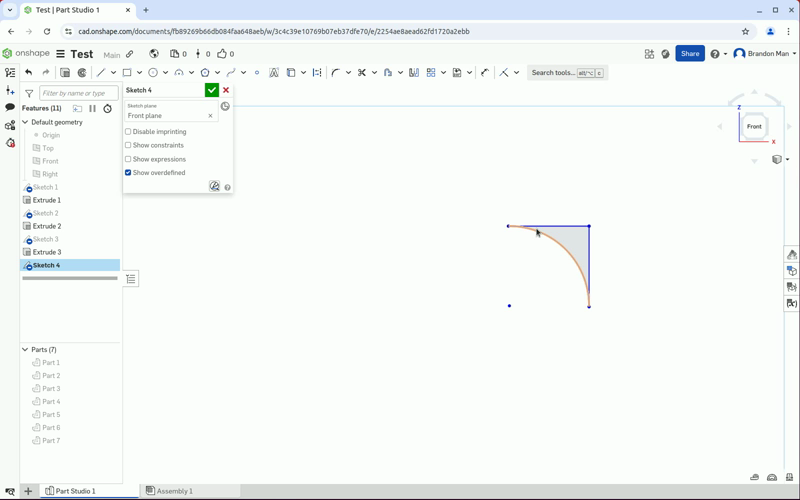
scroll(6)
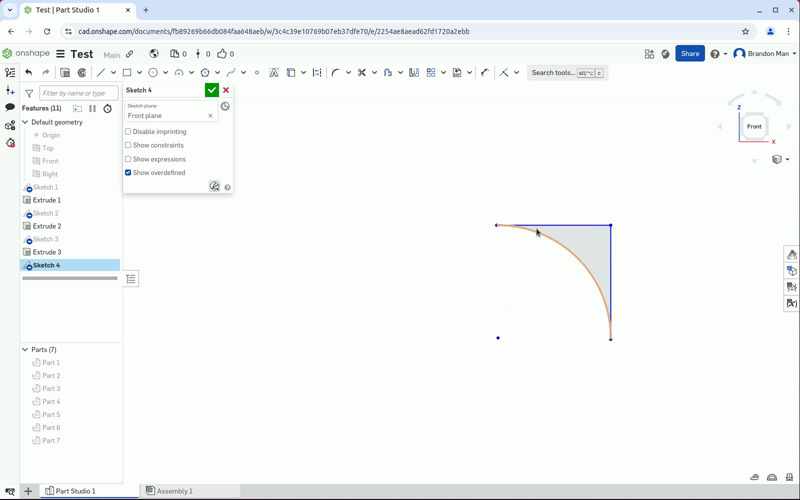
scroll(6)
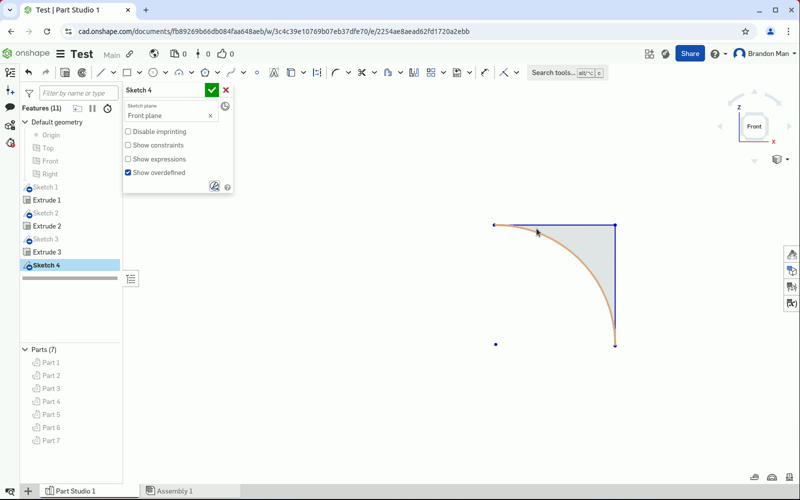
scroll(6)
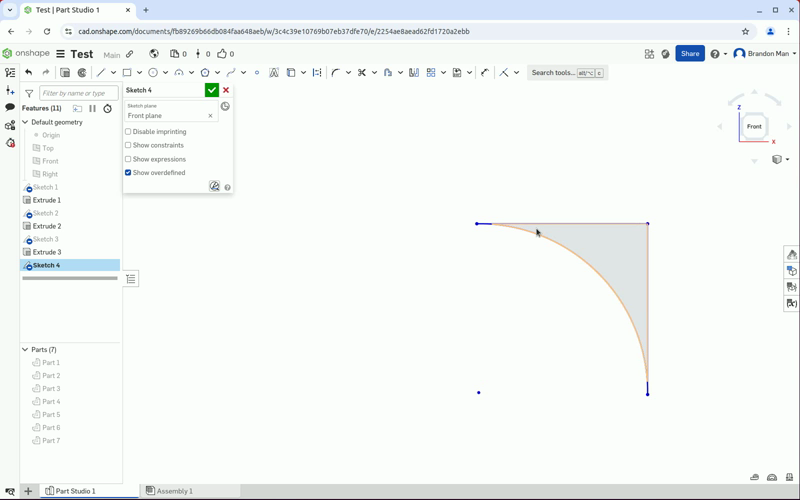
scroll(6)
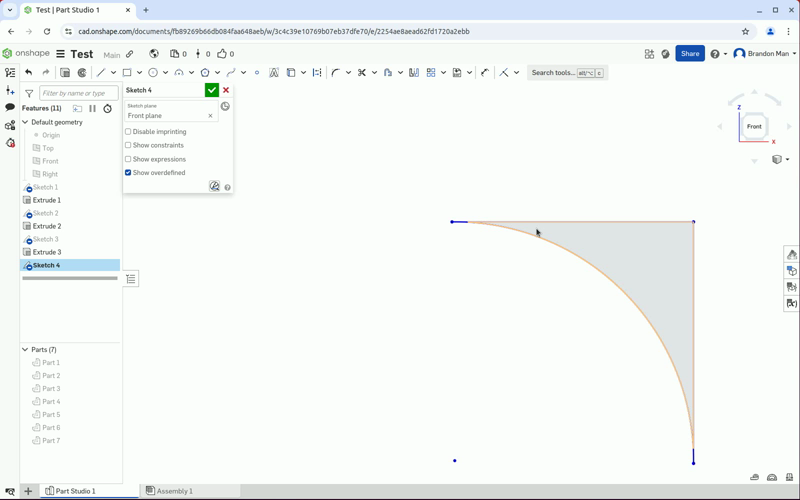
scroll(6)
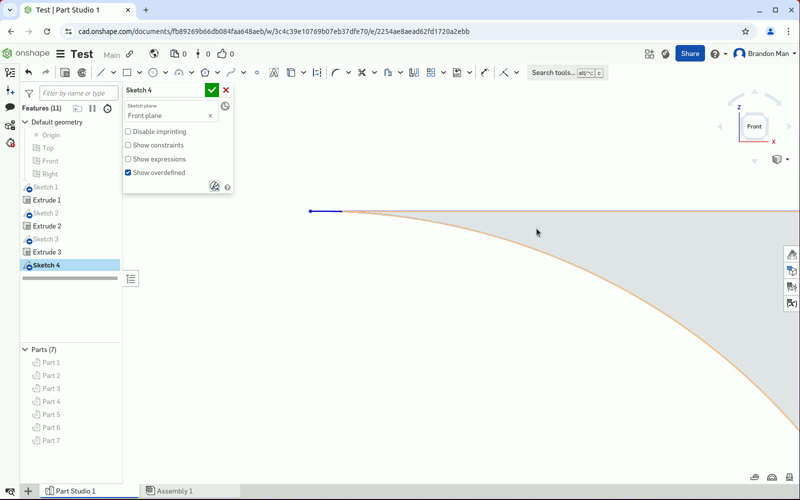
click(536, 228)
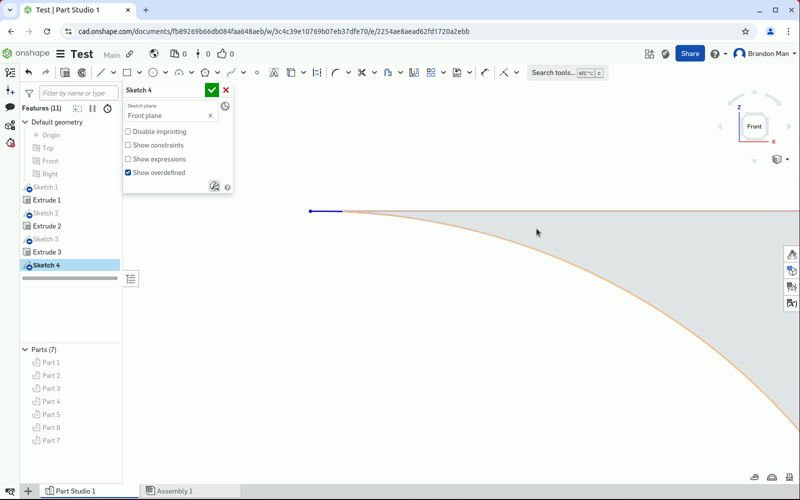
scroll(-6)
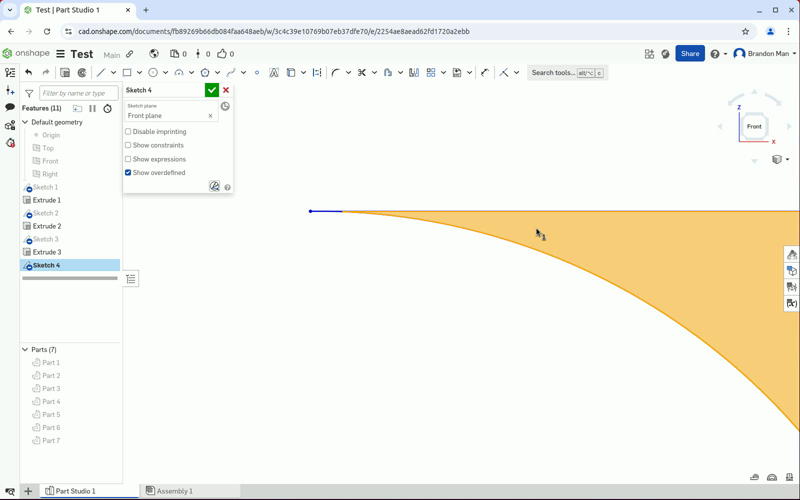
scroll(-6)
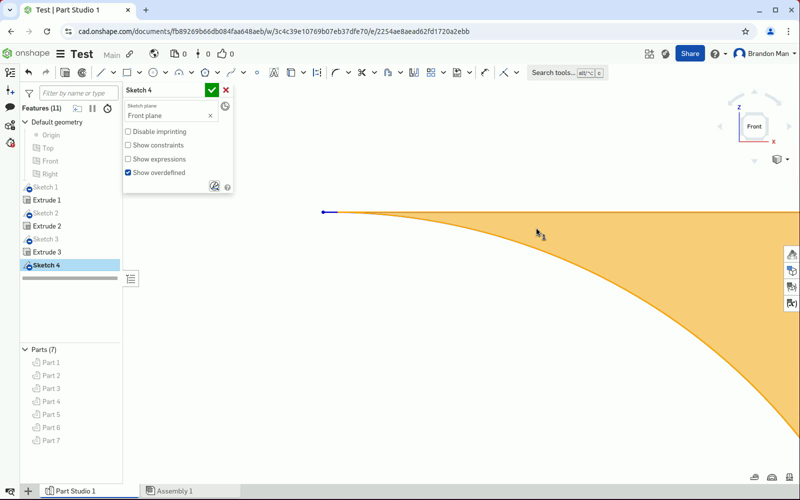
scroll(-6)
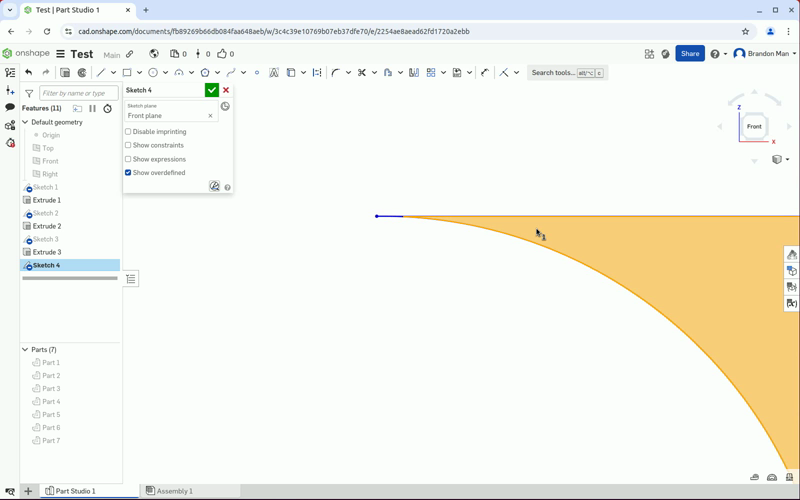
scroll(-6)
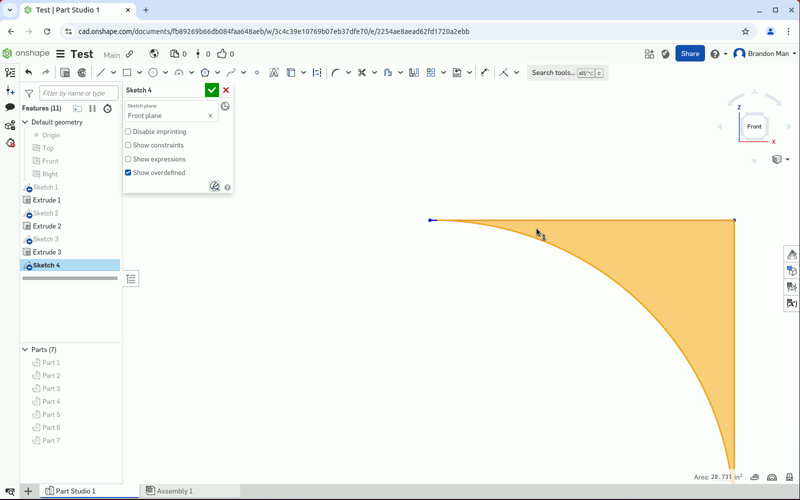
scroll(-6)
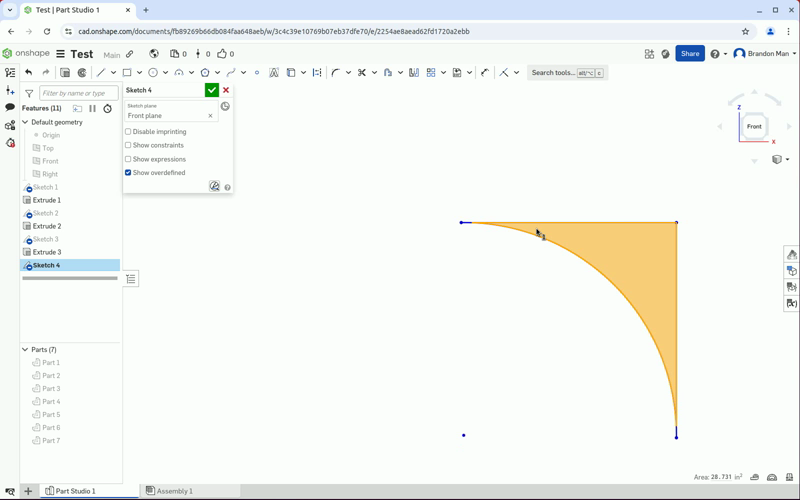
scroll(-6)
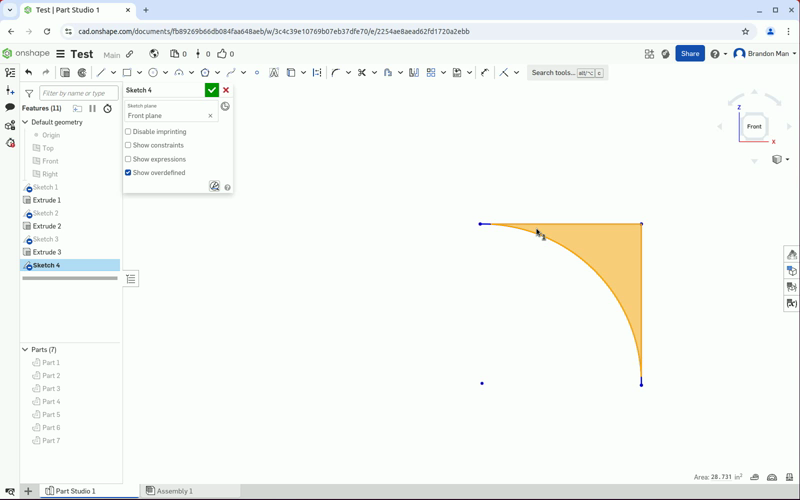
scroll(-6)
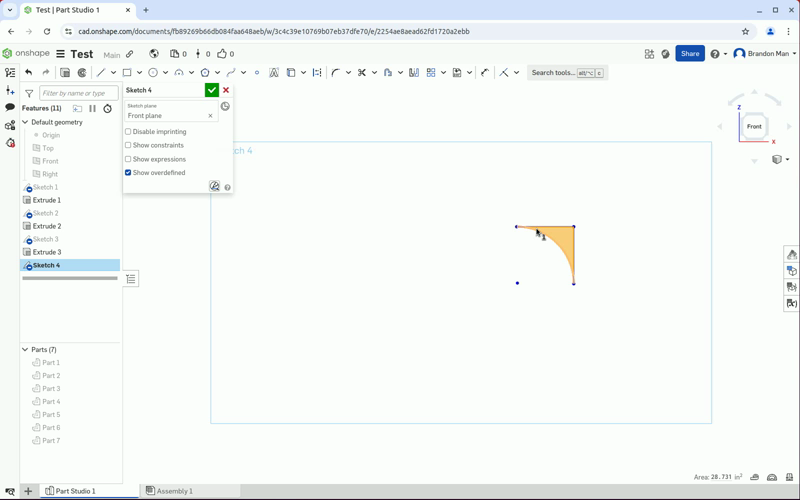
mouse_move(73, 352)
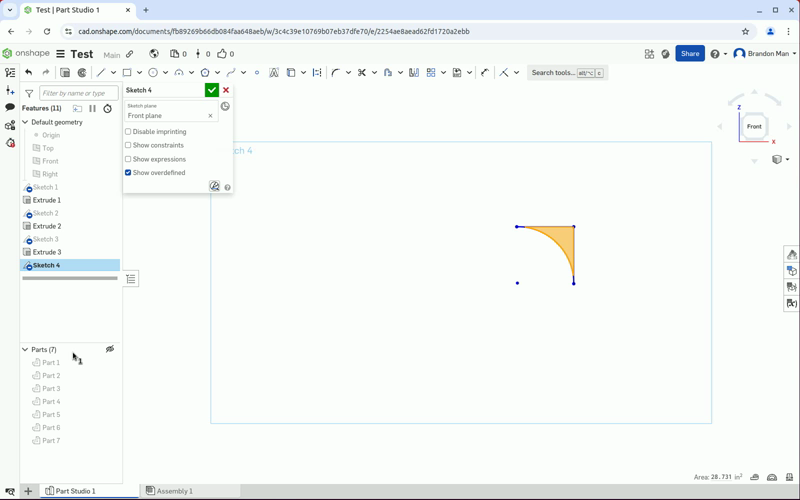
key(shift+y)
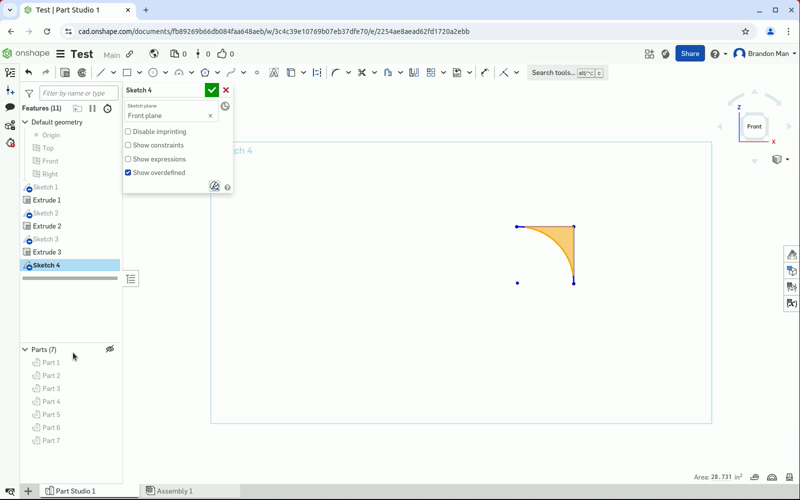
key(shift+e)
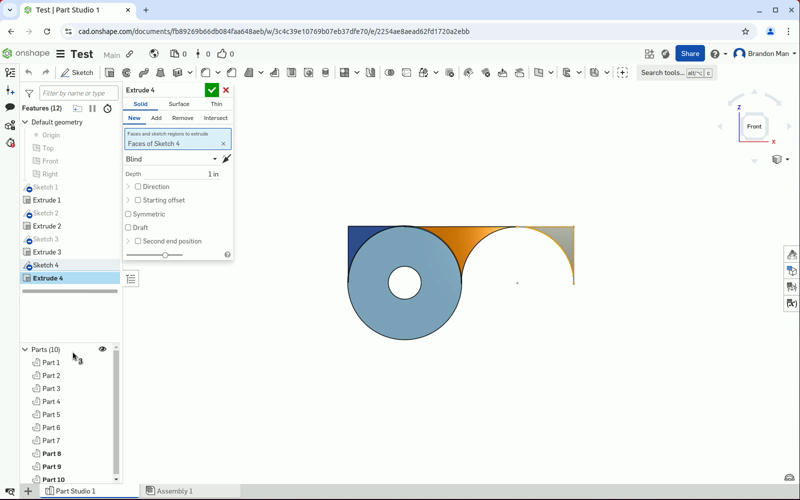
mouse_move(143, 106)
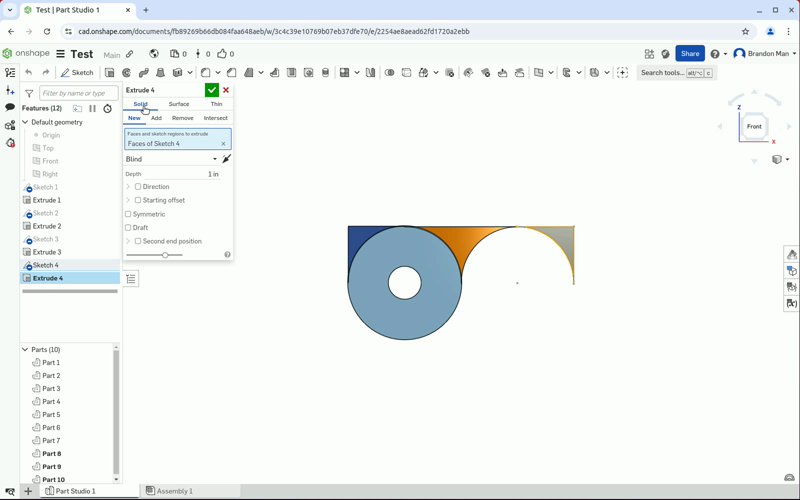
click(143, 106)
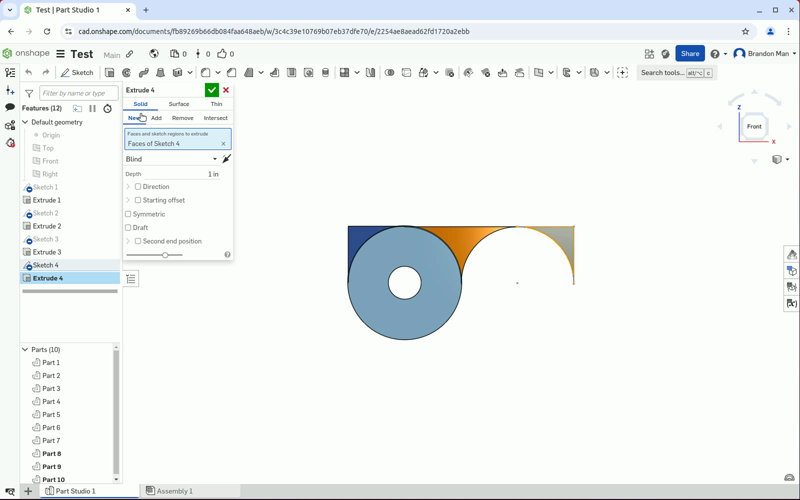
mouse_move(137, 120)
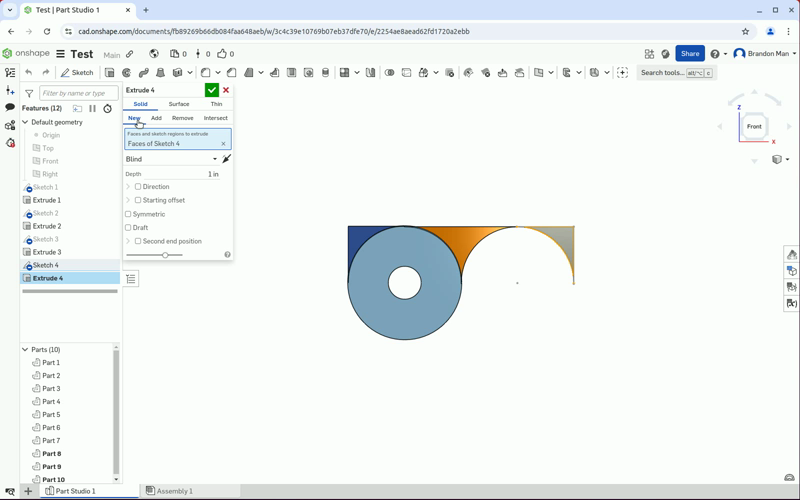
click(137, 120)
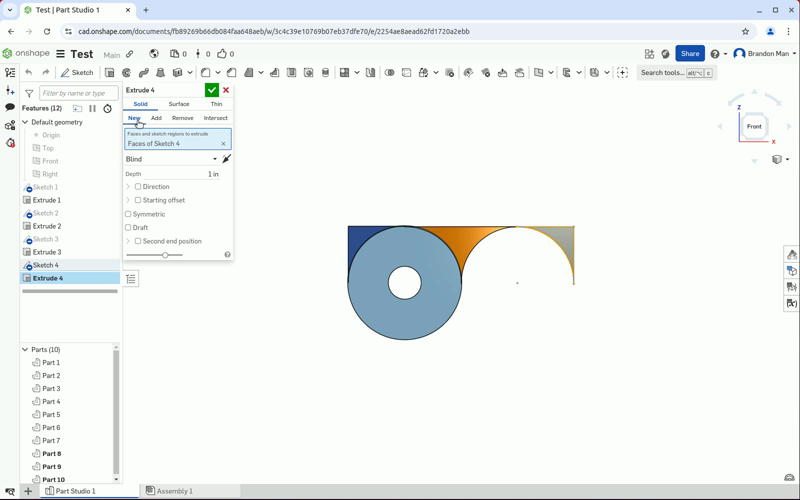
key(tab, 4)
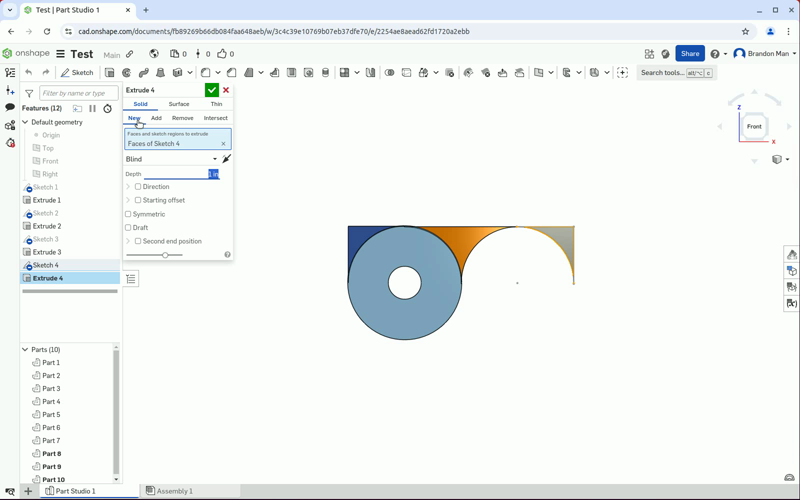
text(45.736)
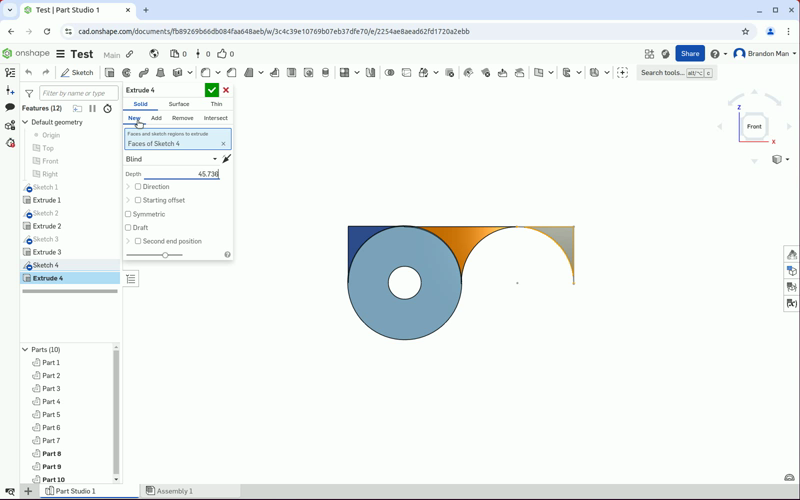
key(tab, 3)
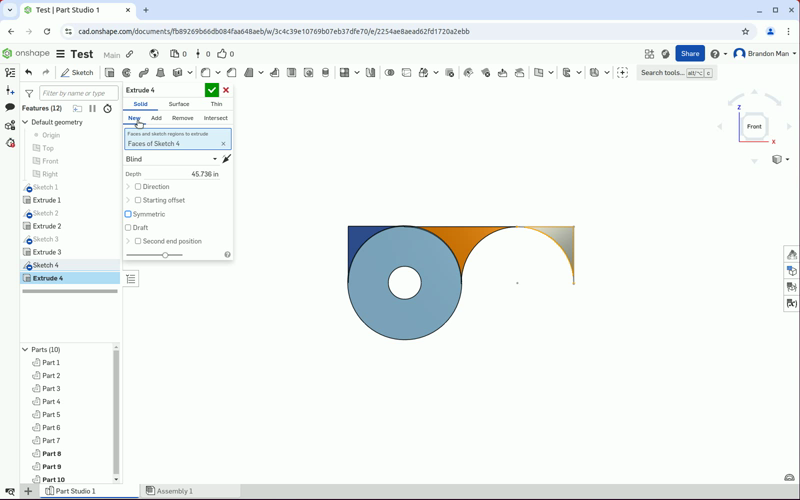
key(space)
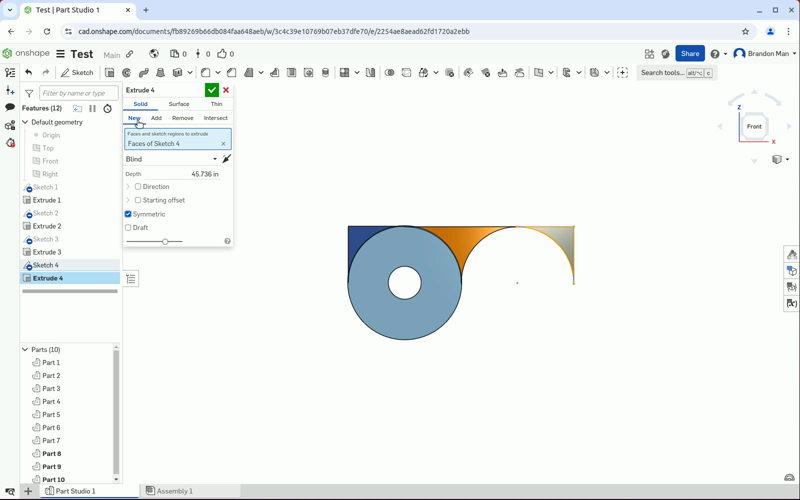
key(enter)
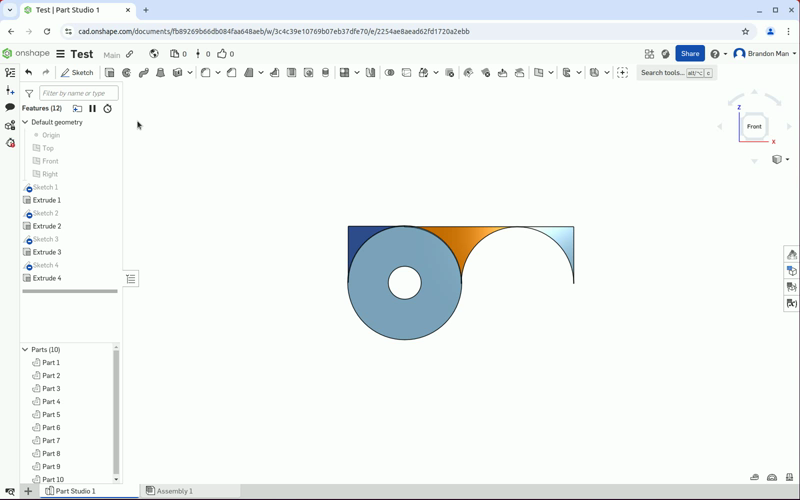
key(shift+h)
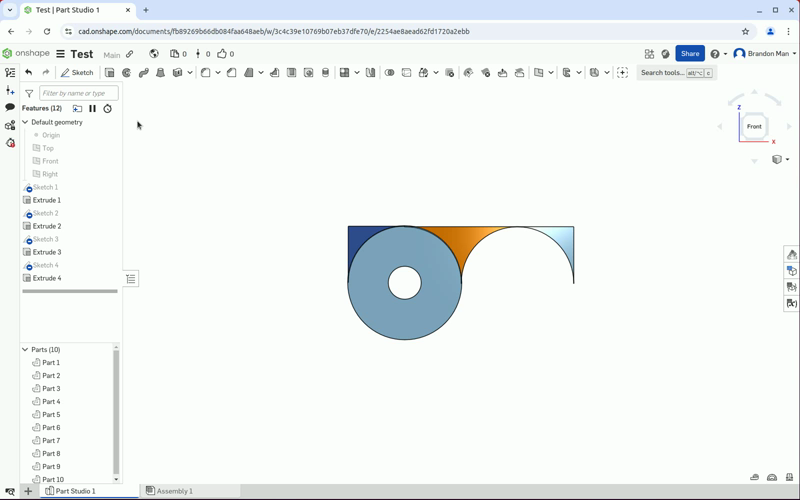
key(shift+h)
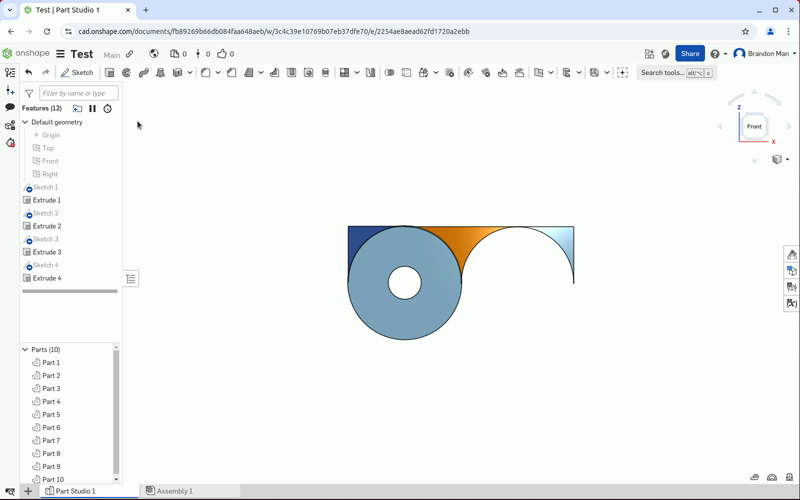
mouse_move(73, 189)
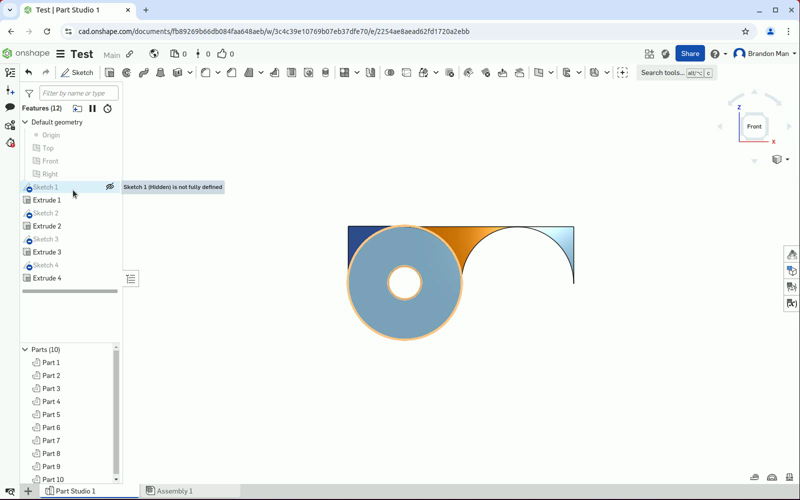
click(73, 189)
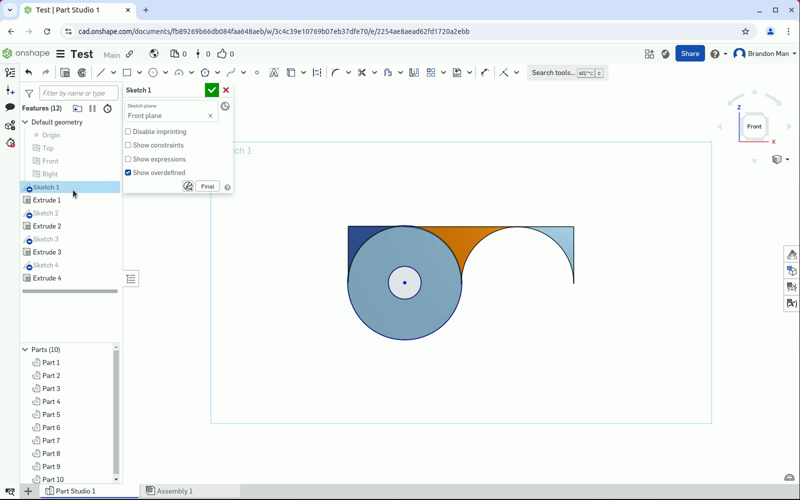
mouse_move(229, 92)
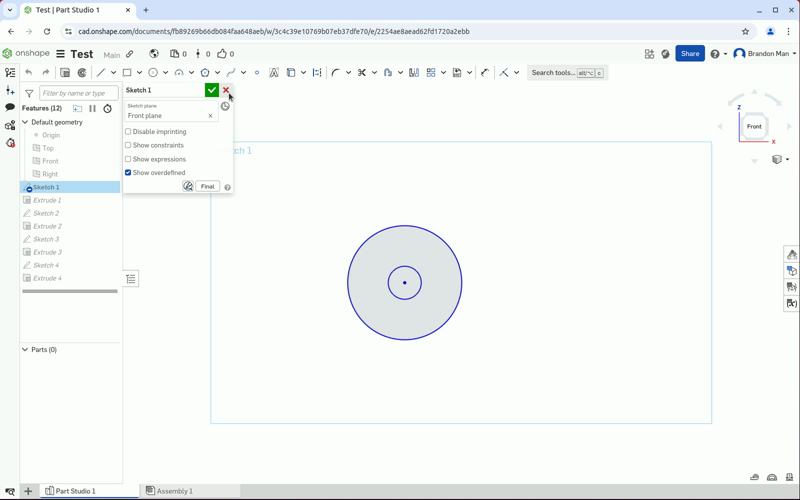
click(229, 92)
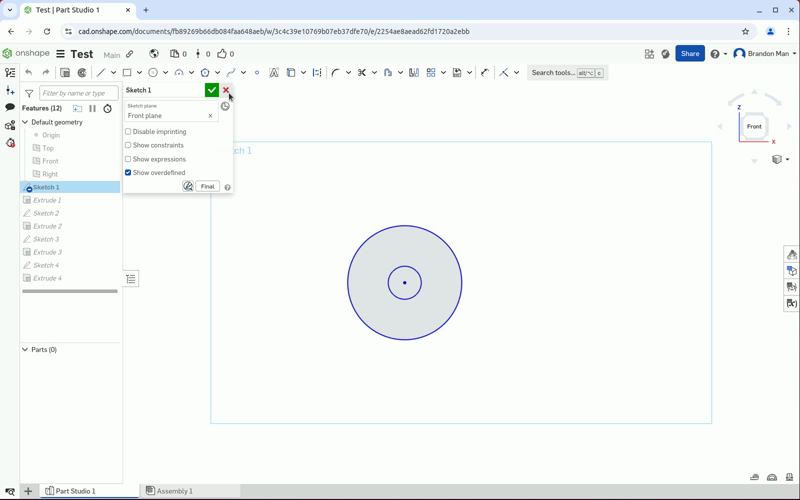
key(shift+s)
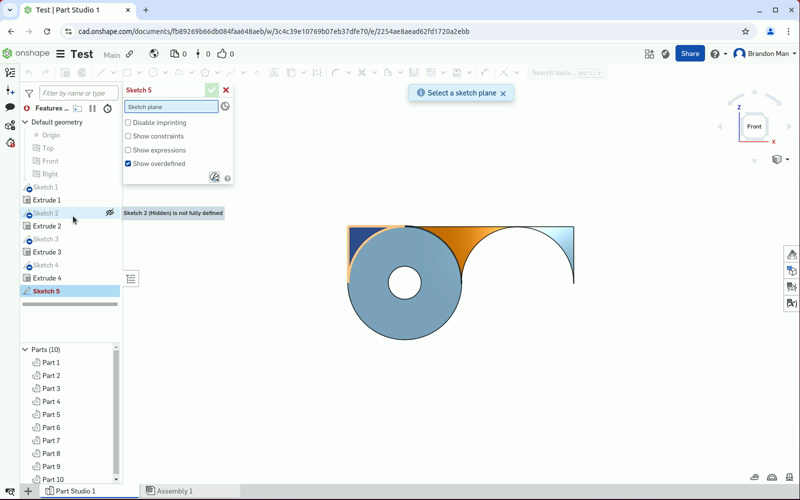
scroll(3)
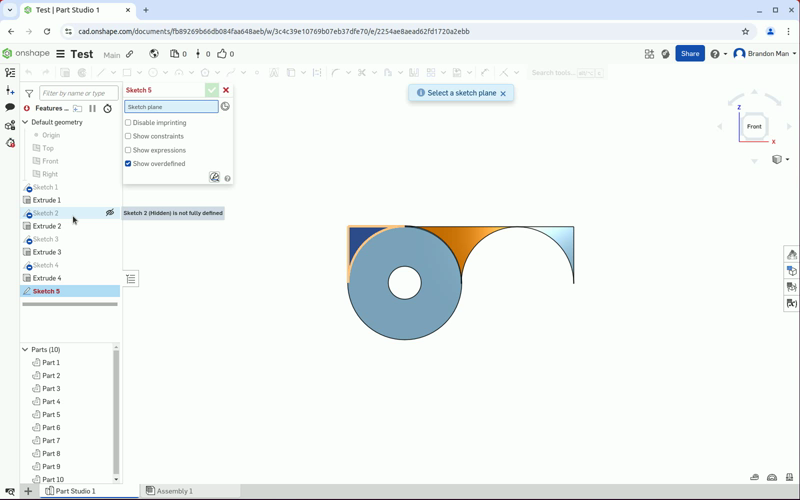
mouse_move(73, 163)
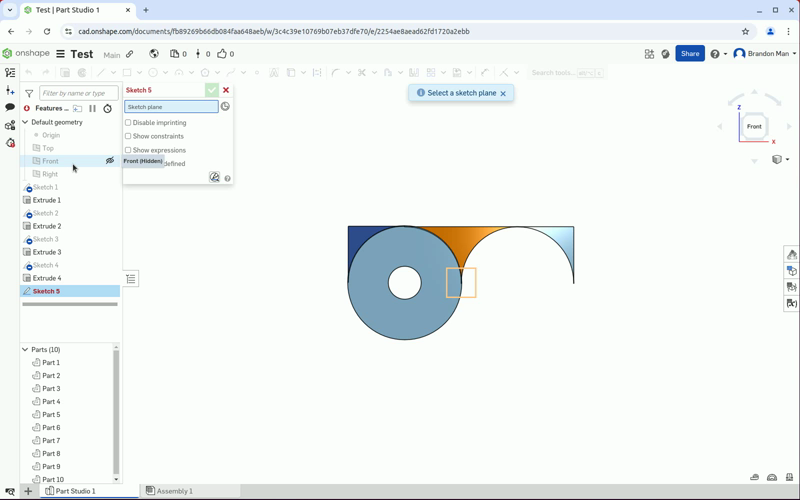
click(73, 163)
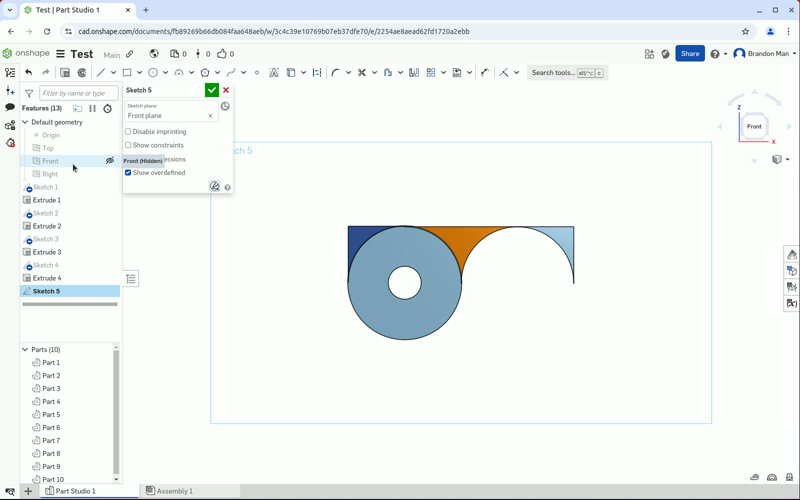
mouse_move(69, 352)
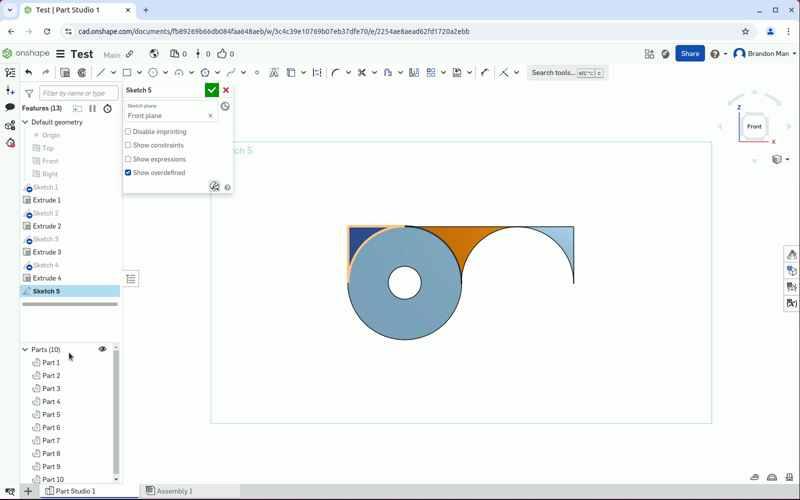
key(y)
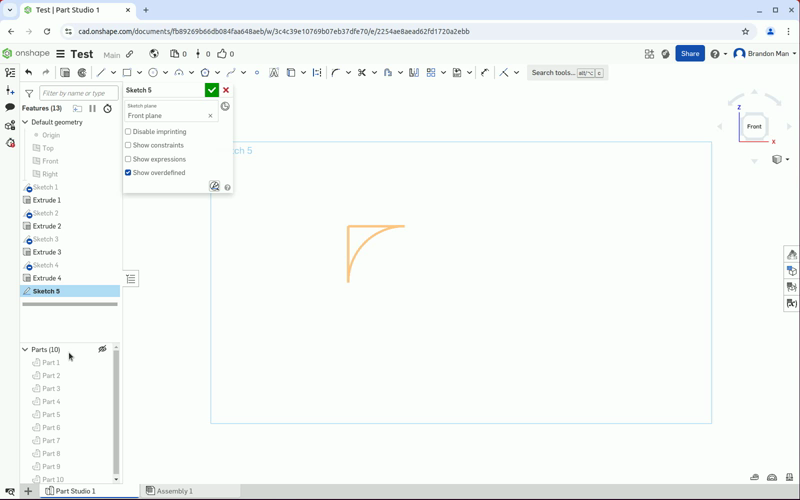
key(l)
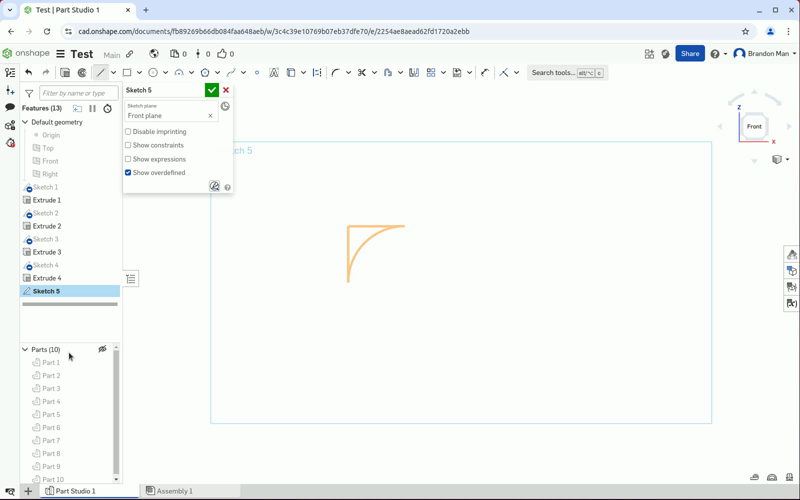
key_down(shift)
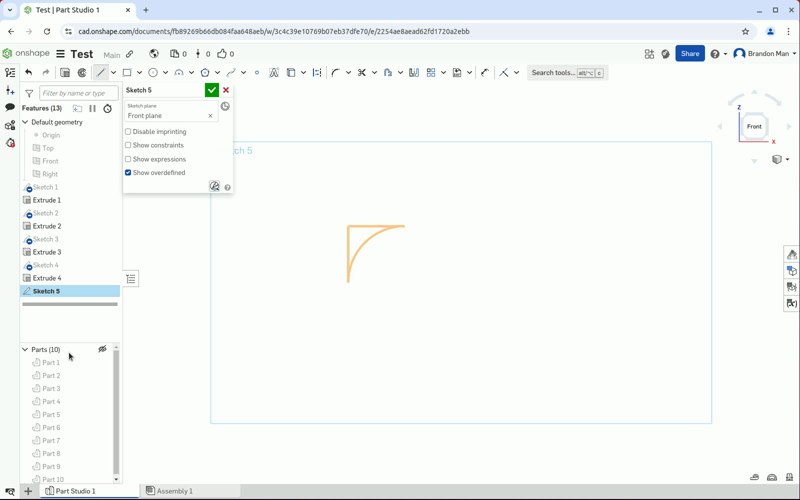
mouse_move(404, 339)
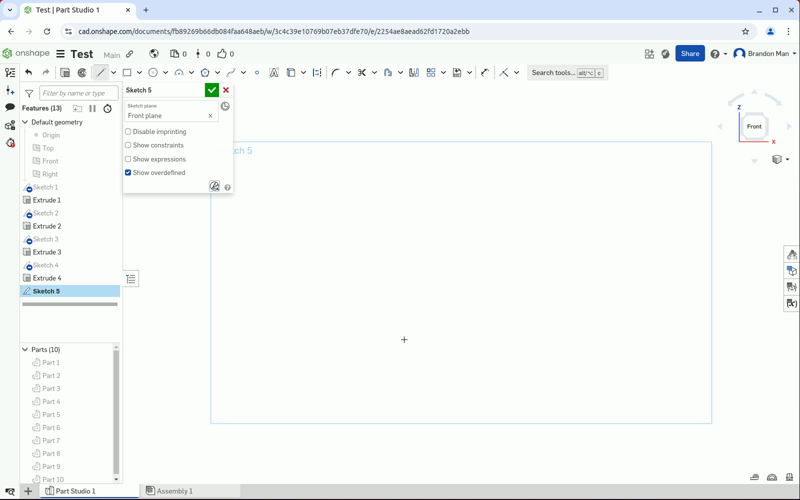
click(404, 339)
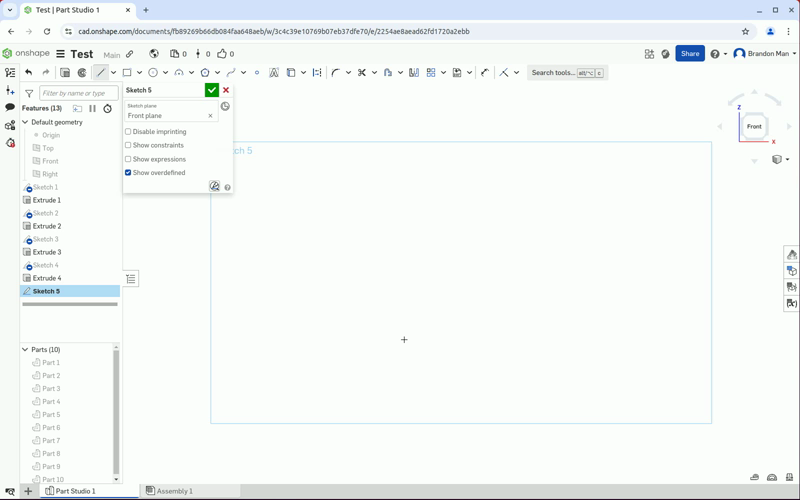
key_up(shift)
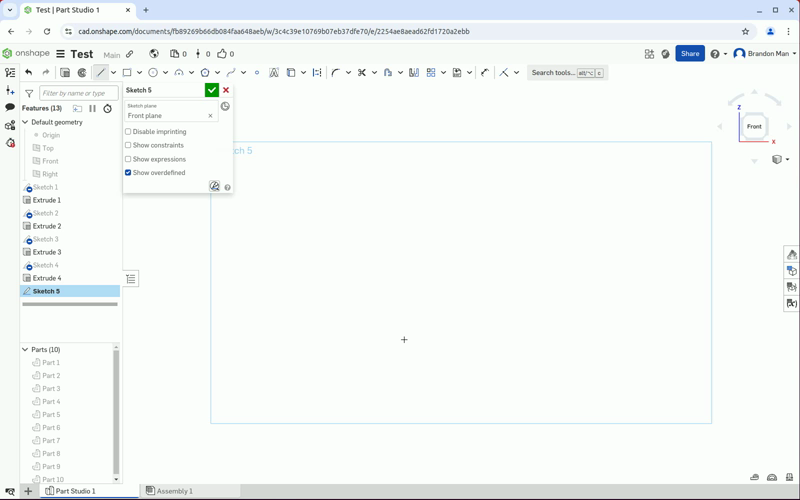
key_down(shift)
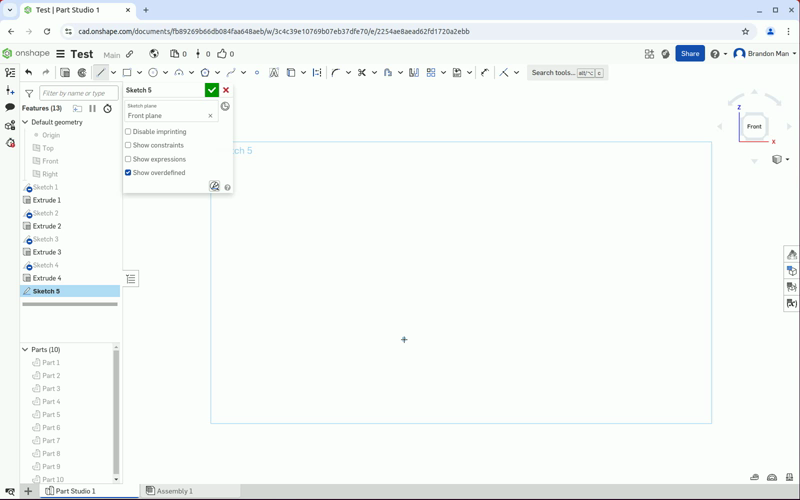
mouse_move(516, 339)
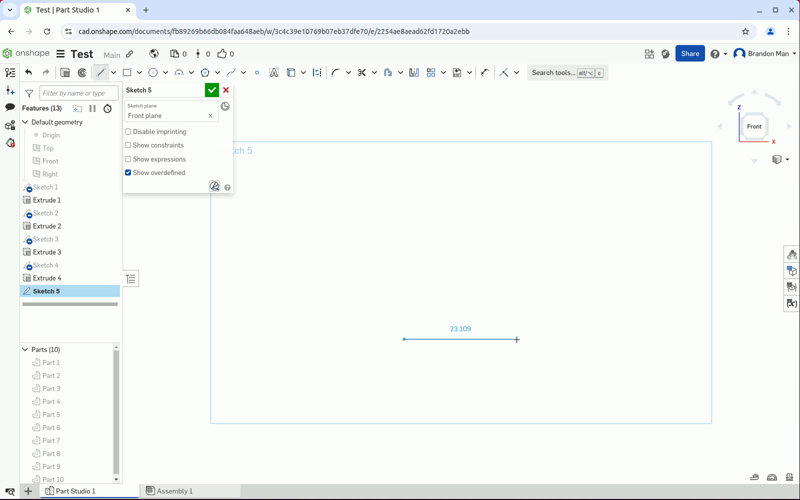
click(516, 339)
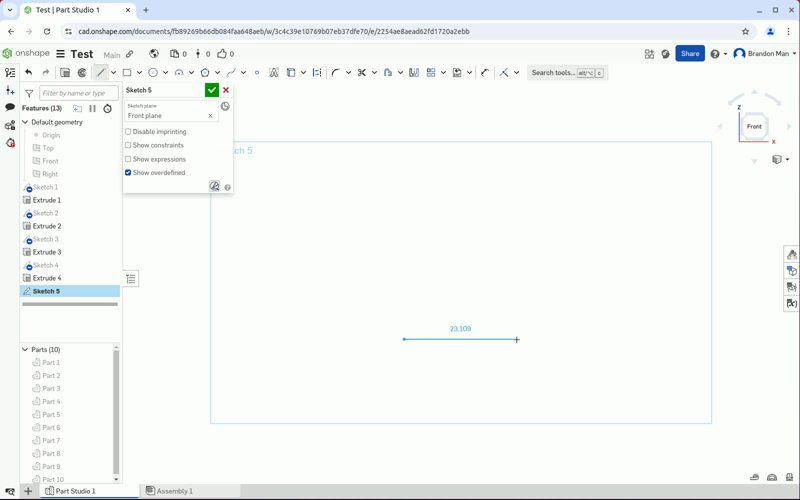
key_up(shift)
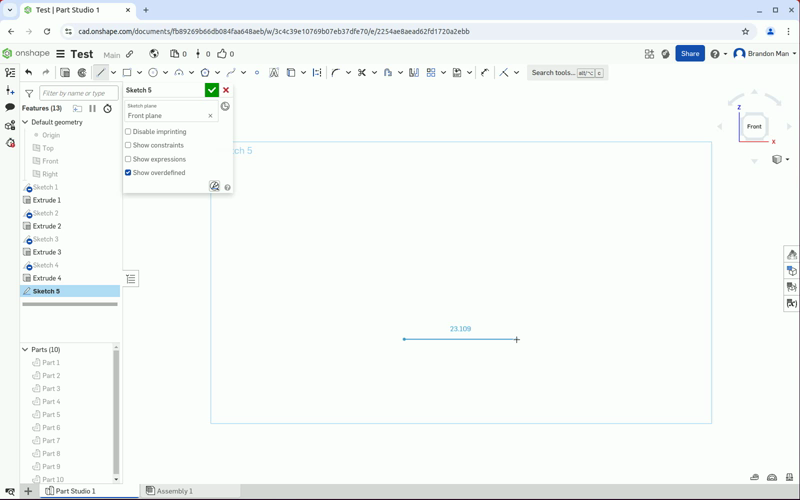
key(esc)
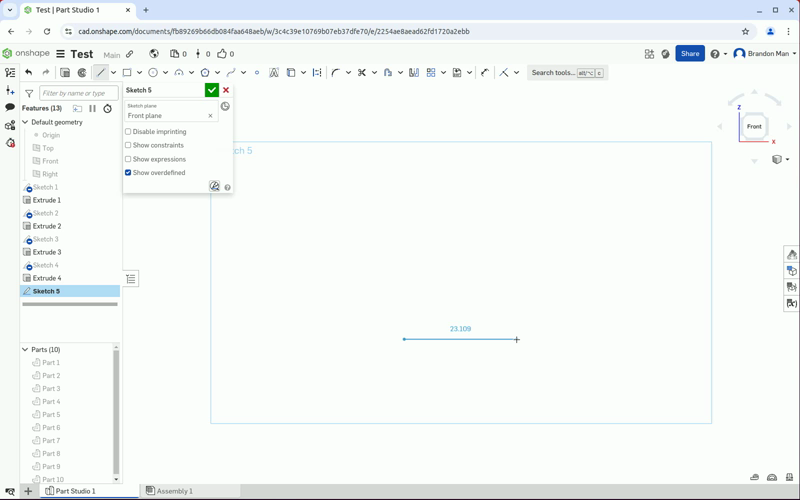
key(a)
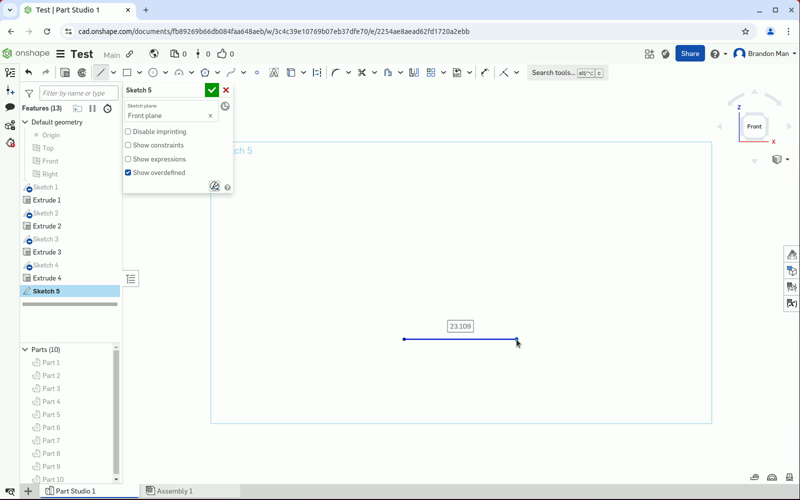
mouse_move(516, 339)
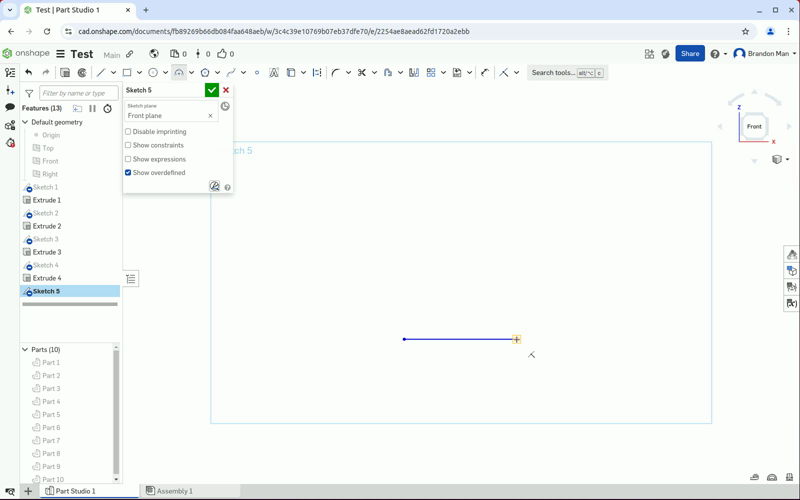
click(516, 339)
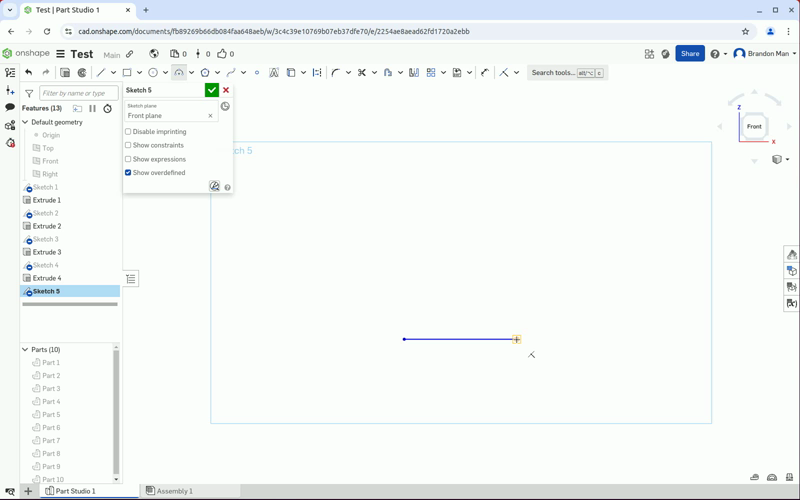
key_down(shift)
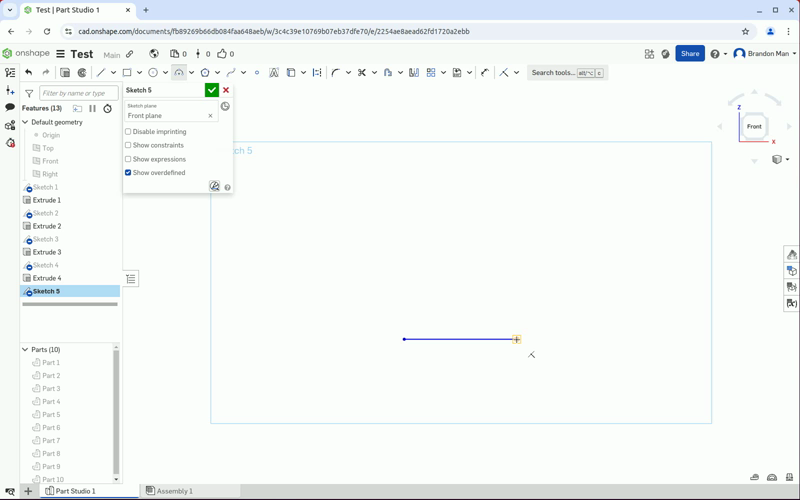
mouse_move(461, 282)
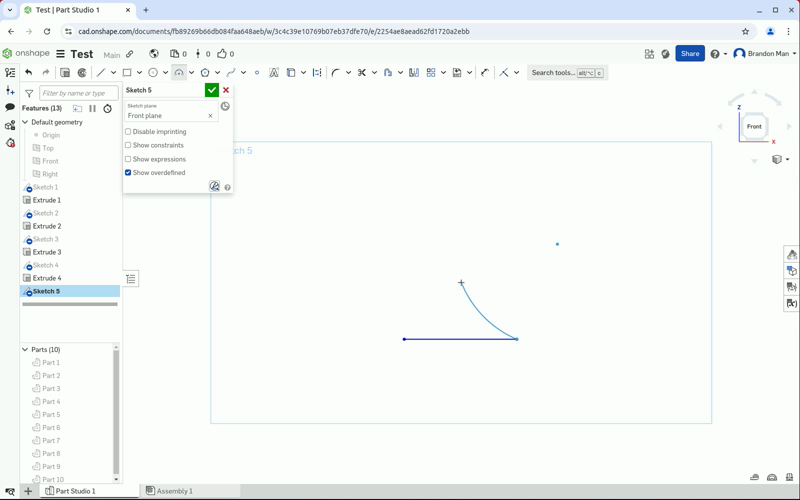
click(461, 282)
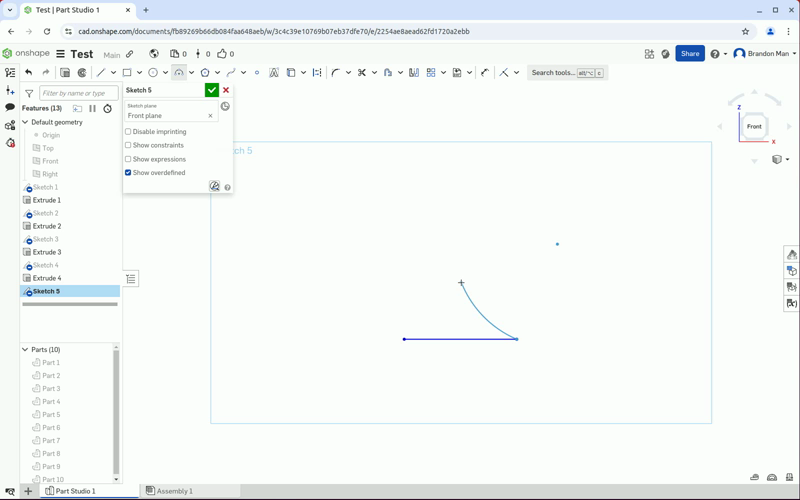
mouse_move(477, 322)
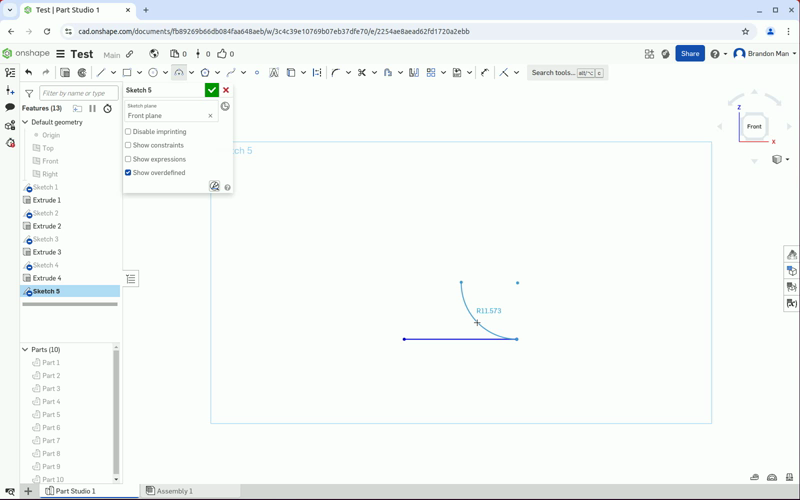
click(477, 322)
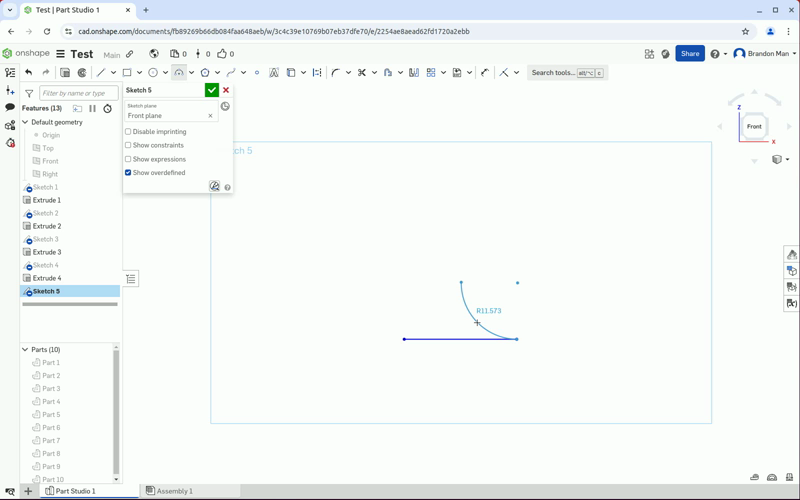
key_up(shift)
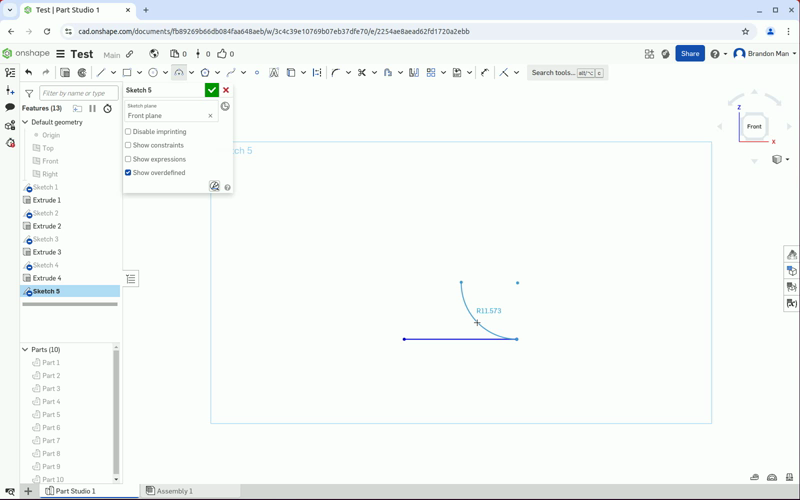
mouse_move(461, 282)
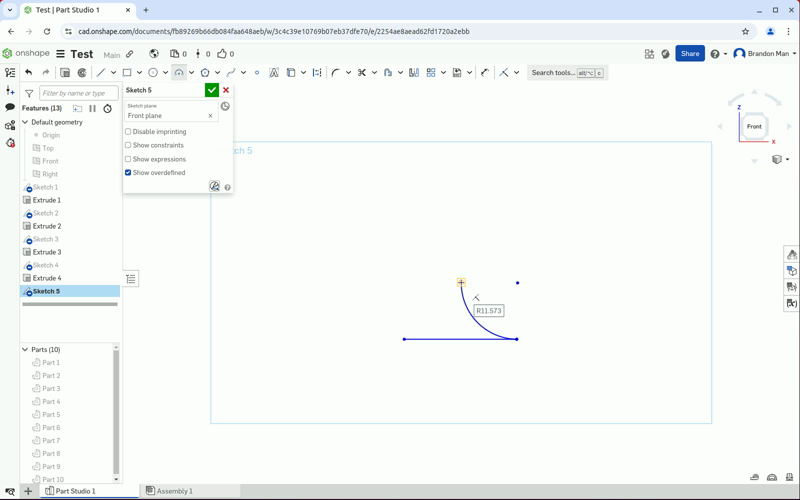
click(461, 282)
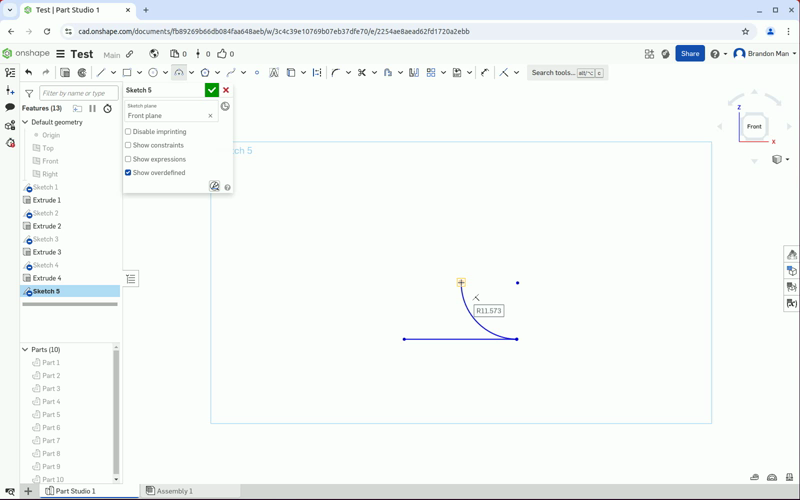
mouse_move(404, 339)
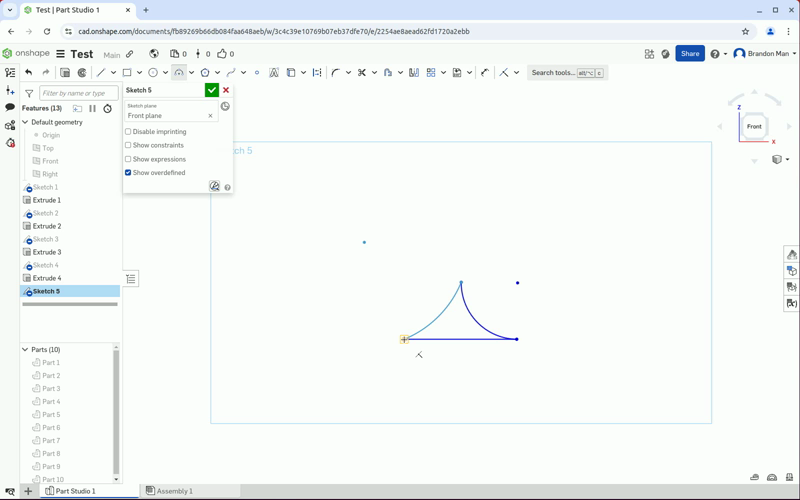
click(404, 339)
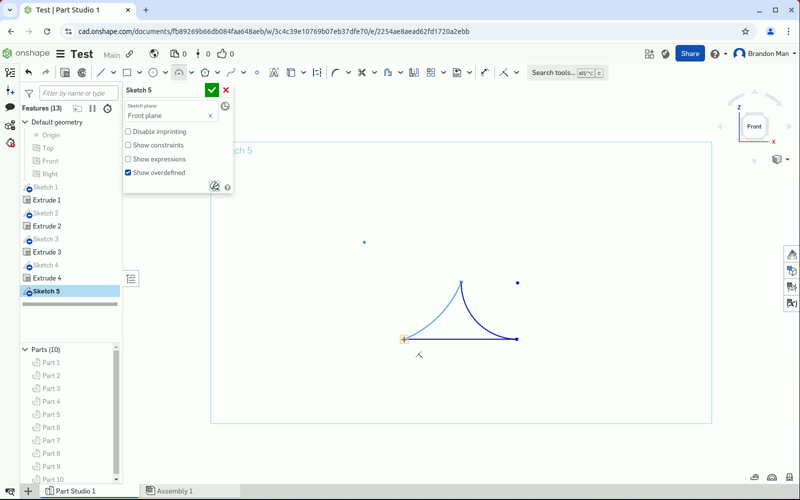
key_down(shift)
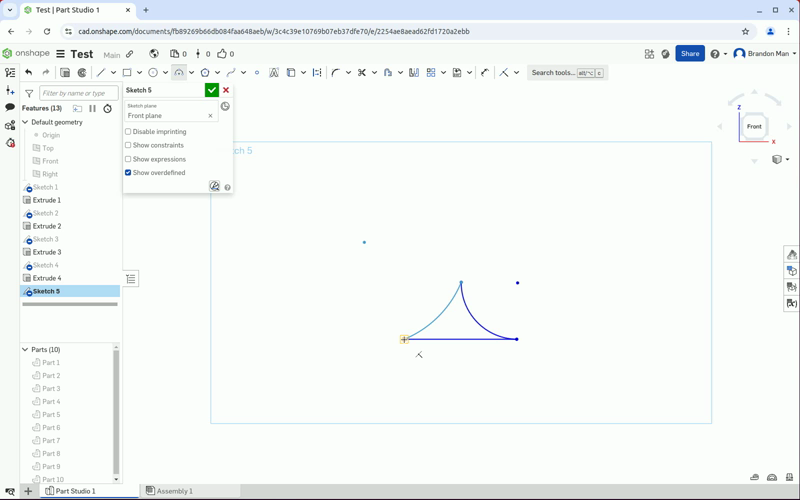
mouse_move(444, 322)
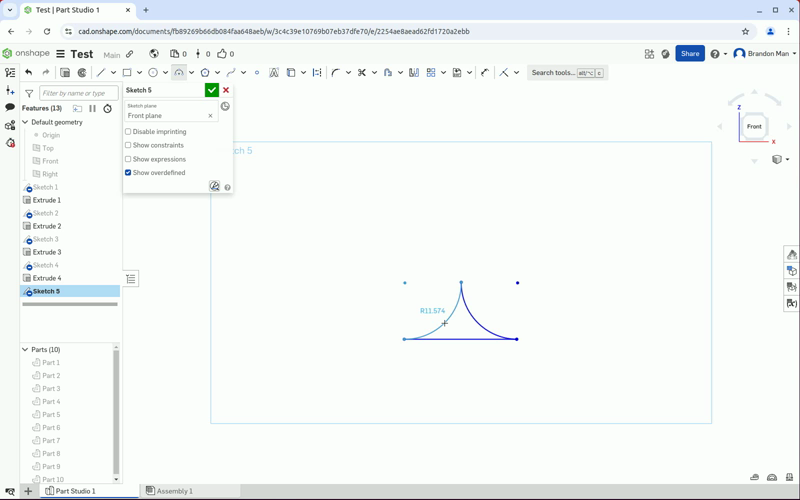
click(444, 322)
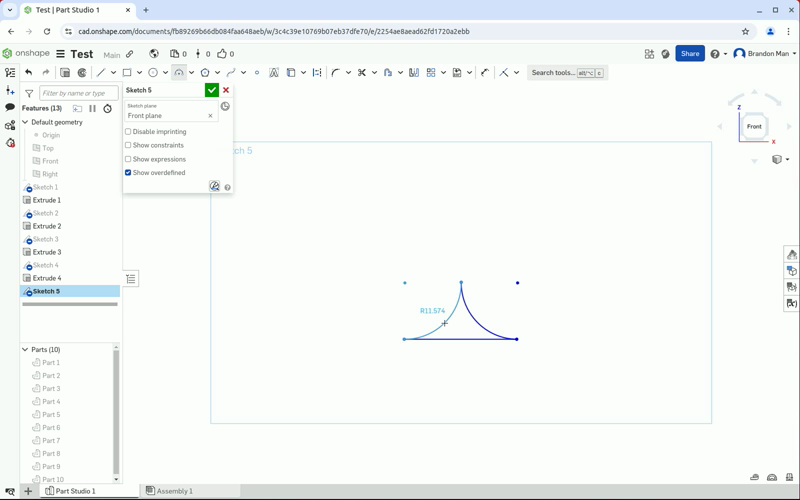
key_up(shift)
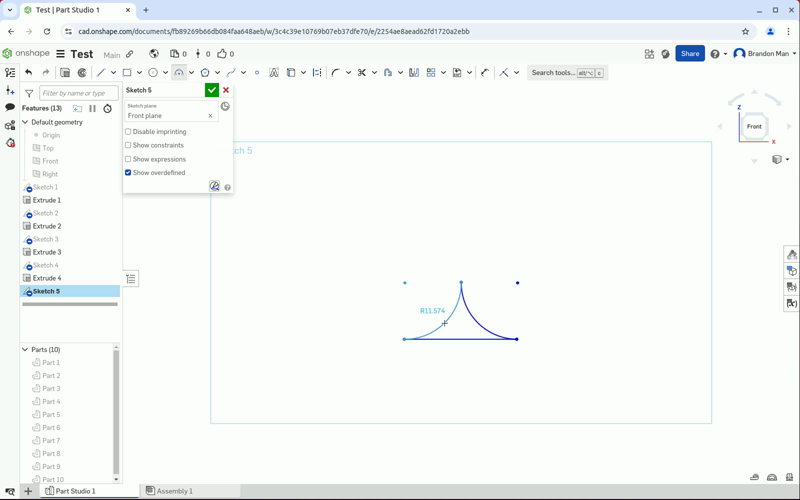
key(esc)
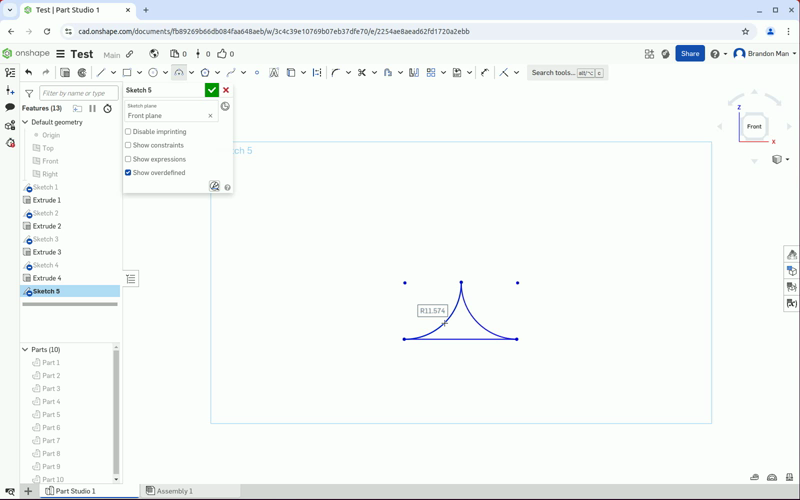
mouse_move(463, 290)
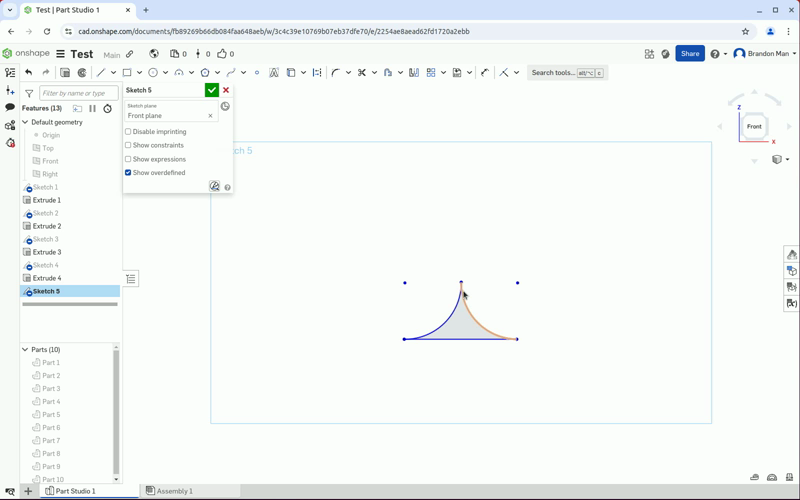
click(463, 290)
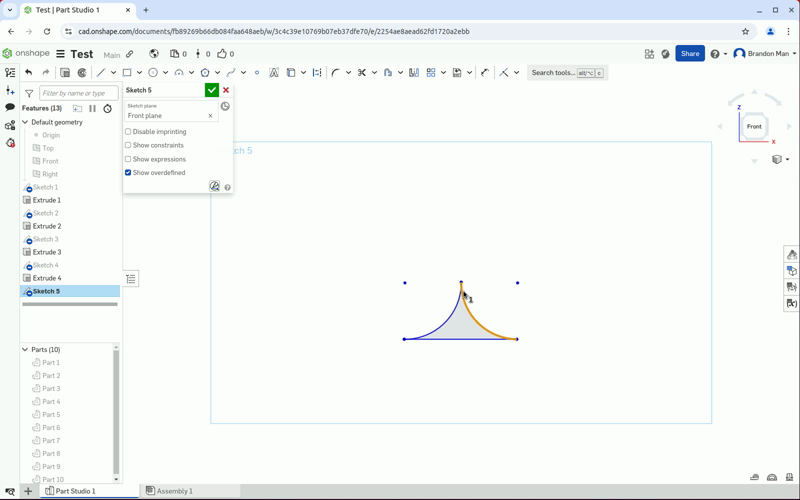
mouse_move(69, 352)
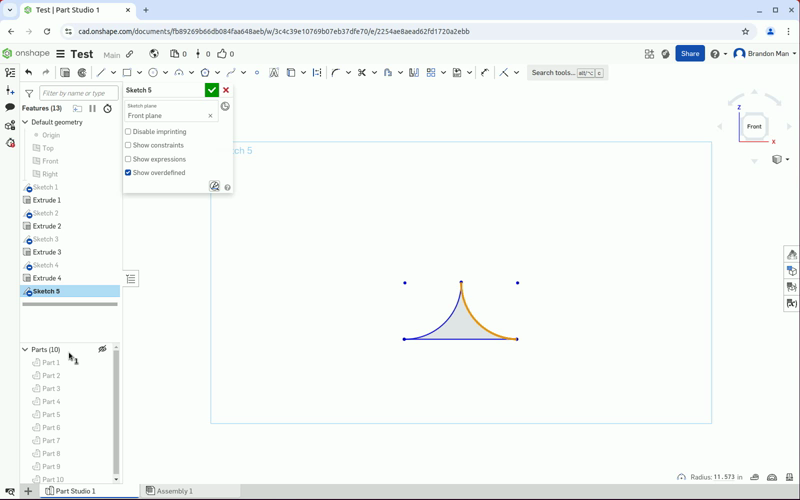
key(shift+y)
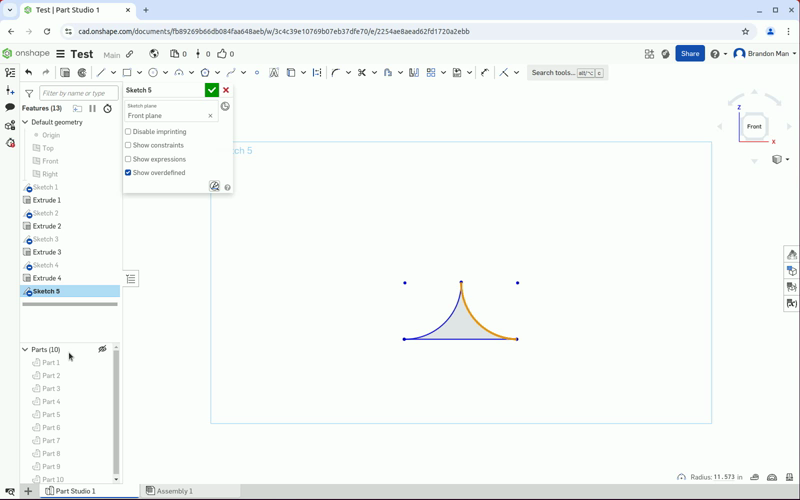
key(shift+e)
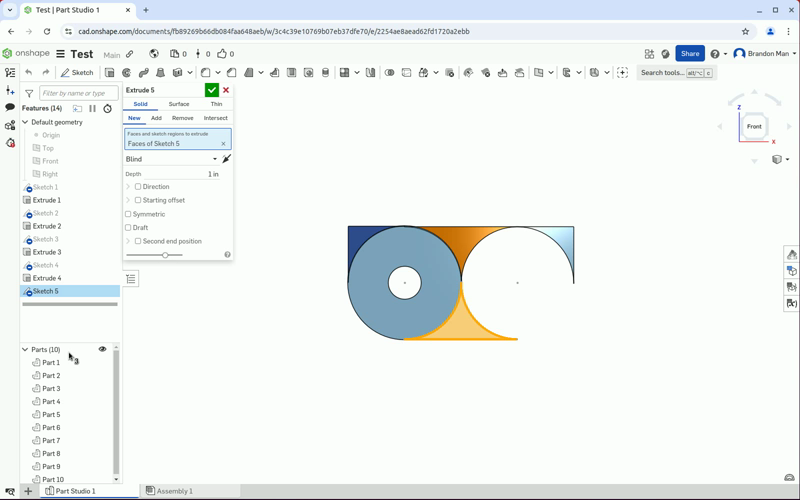
mouse_move(143, 106)
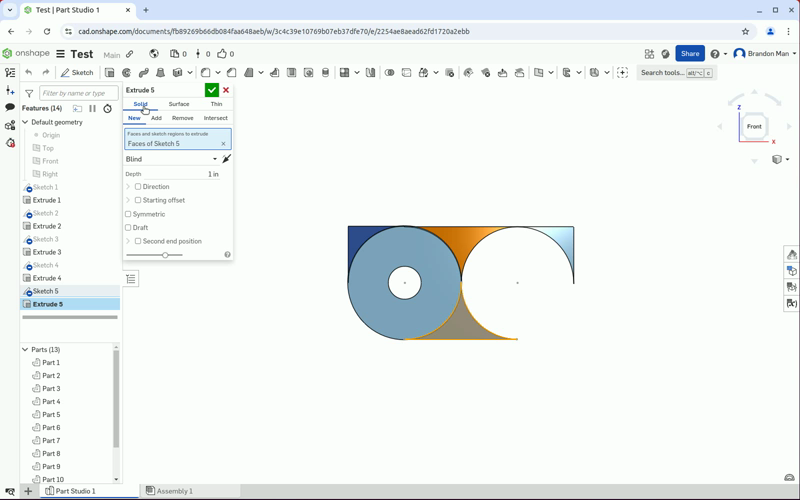
click(143, 106)
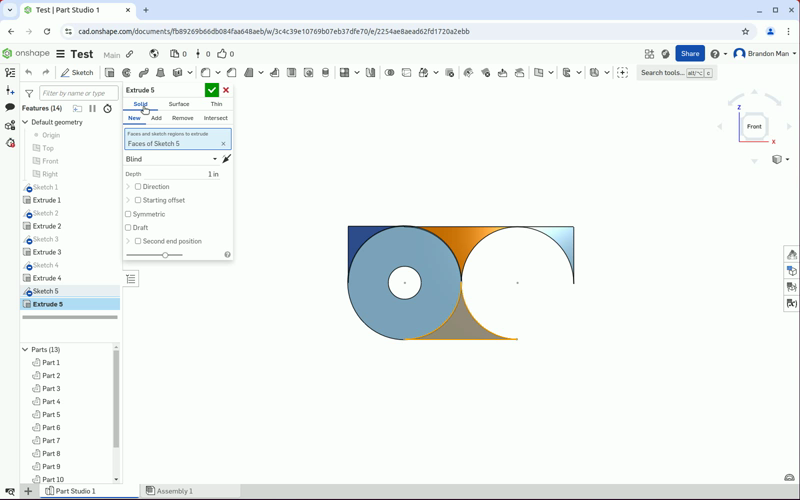
mouse_move(137, 120)
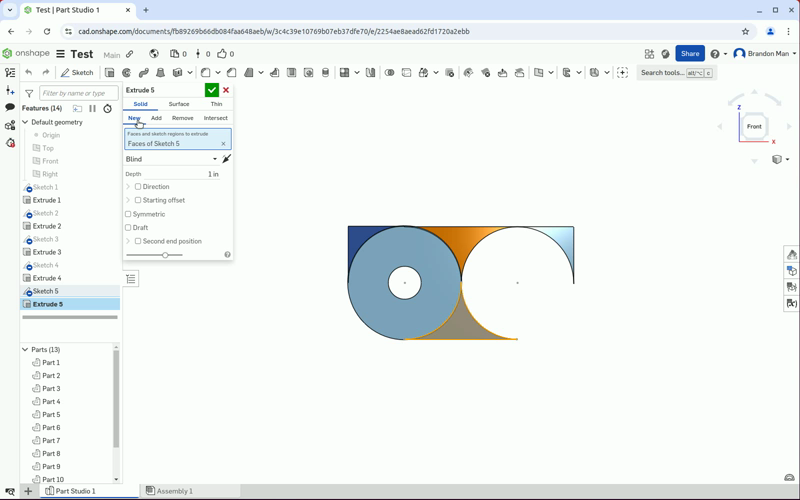
click(137, 120)
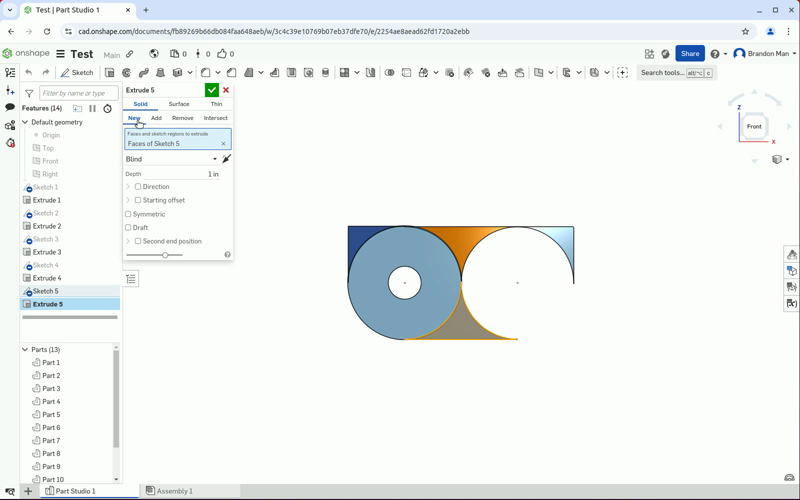
key(tab, 4)
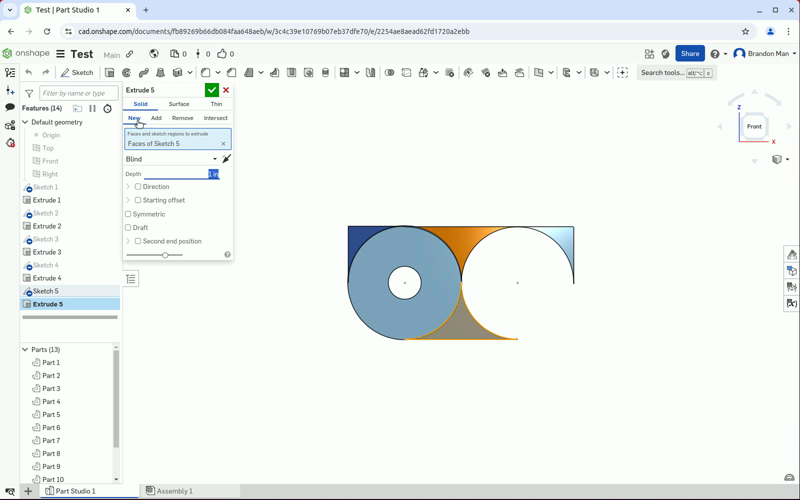
text(45.736)
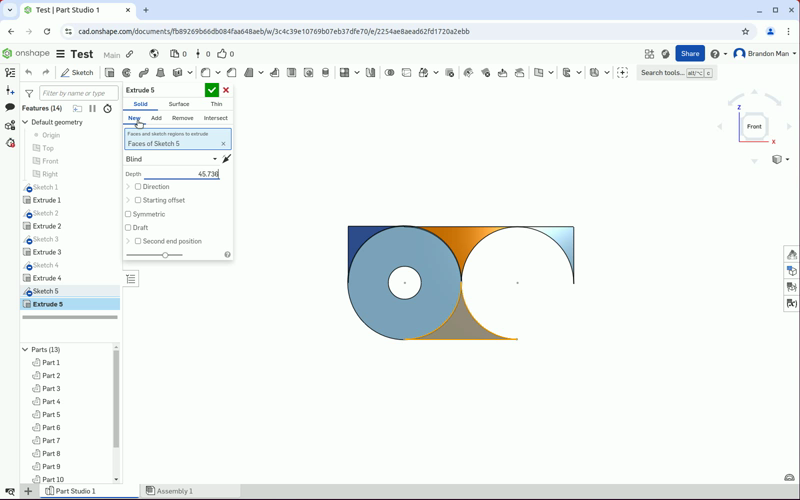
key(tab, 3)
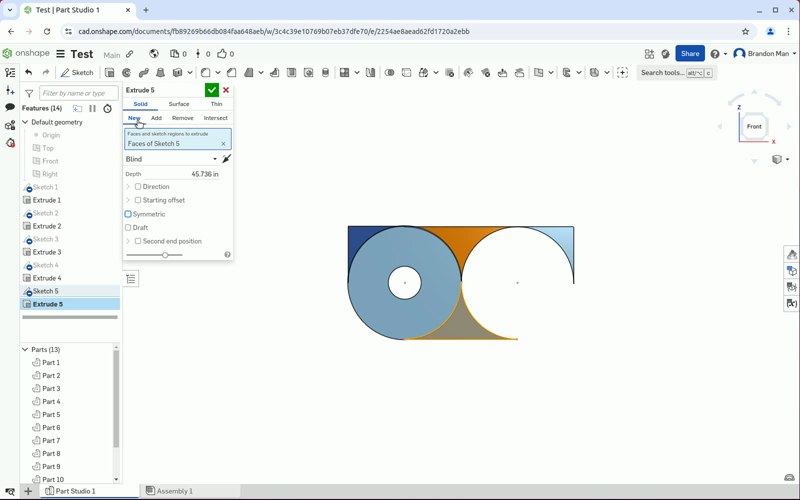
key(space)
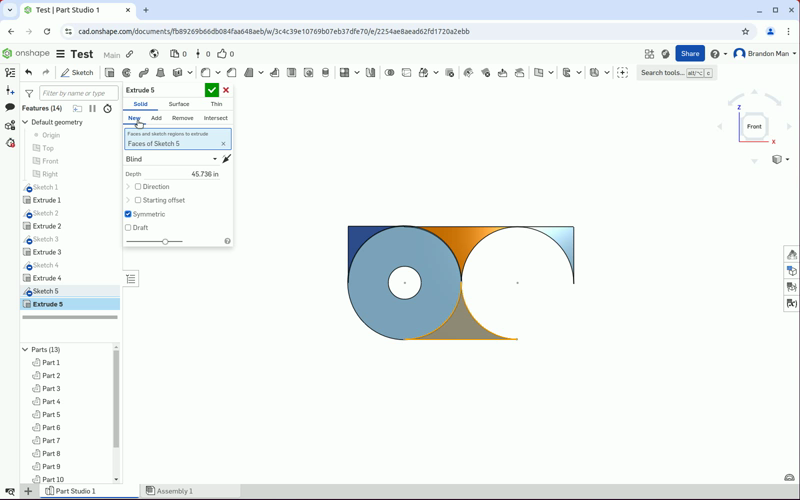
key(enter)
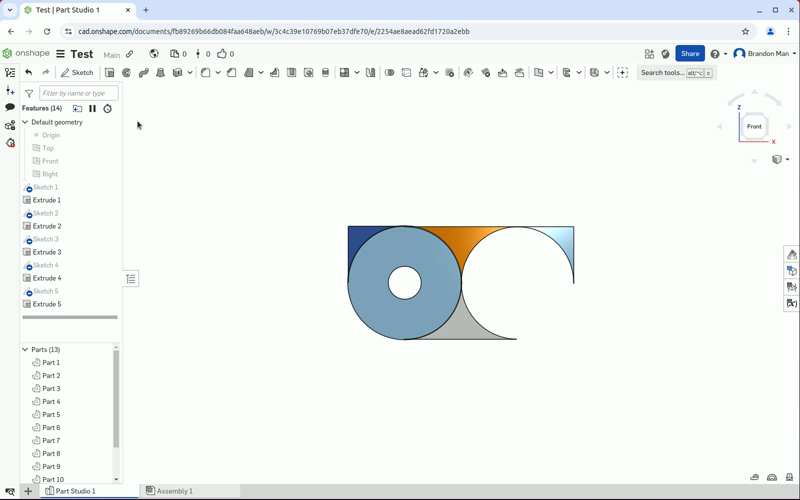
key(shift+h)
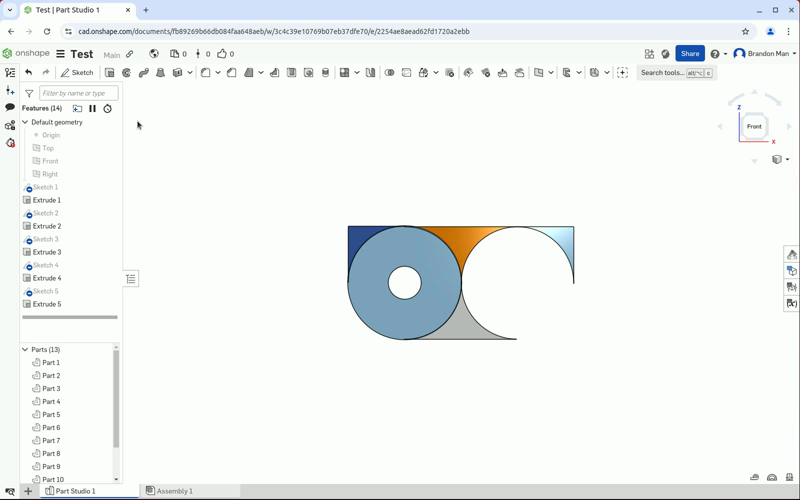
key(shift+h)
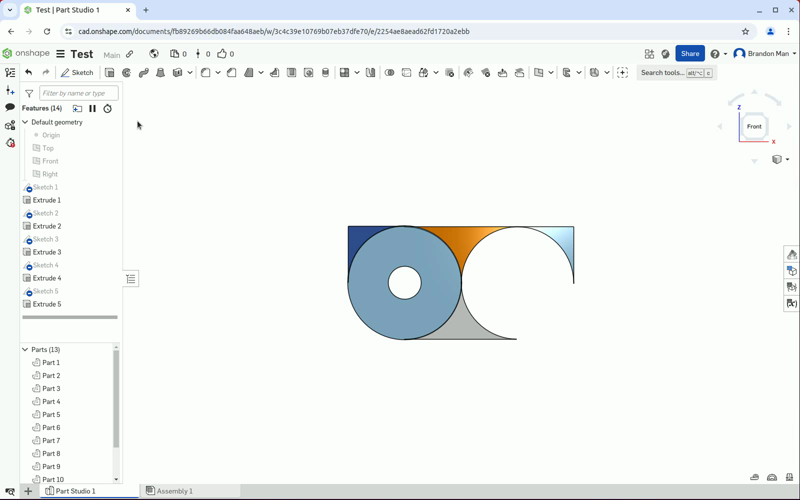
mouse_move(73, 189)
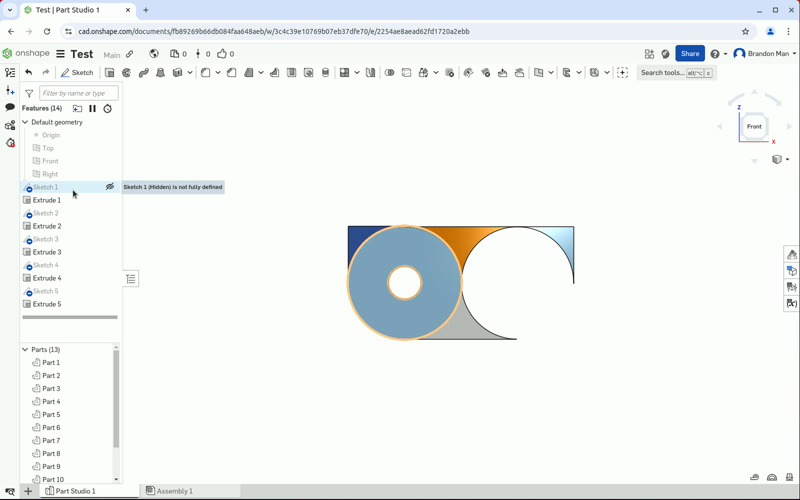
click(73, 189)
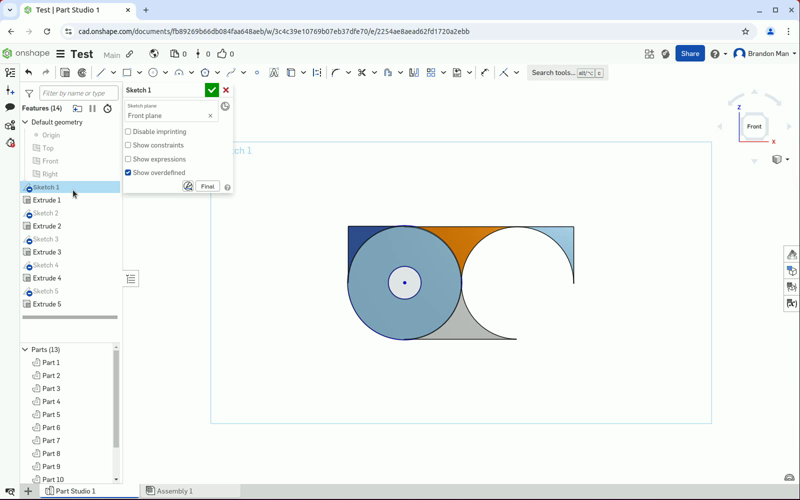
mouse_move(229, 92)
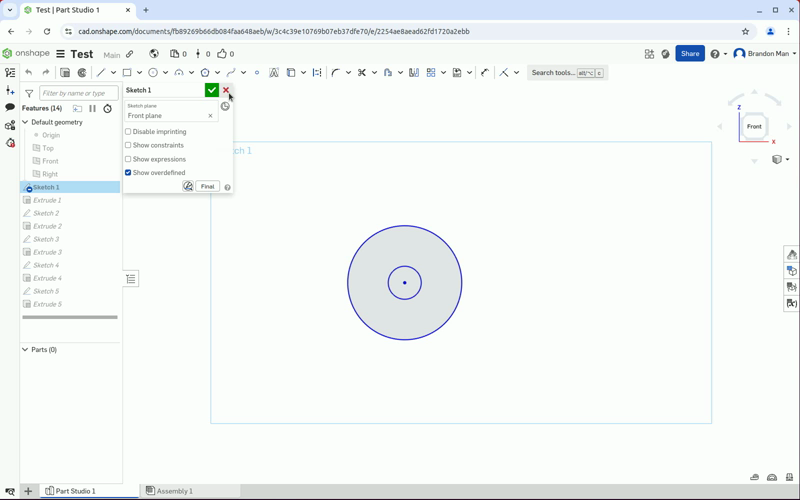
click(229, 92)
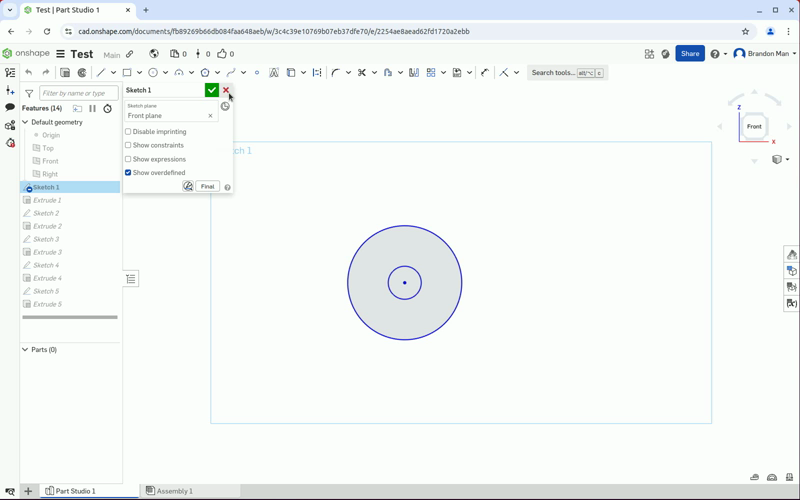
key(shift+s)
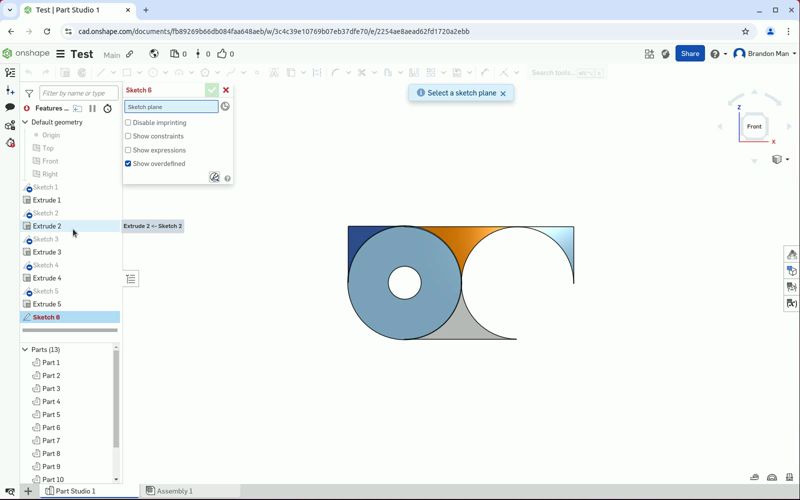
scroll(3)
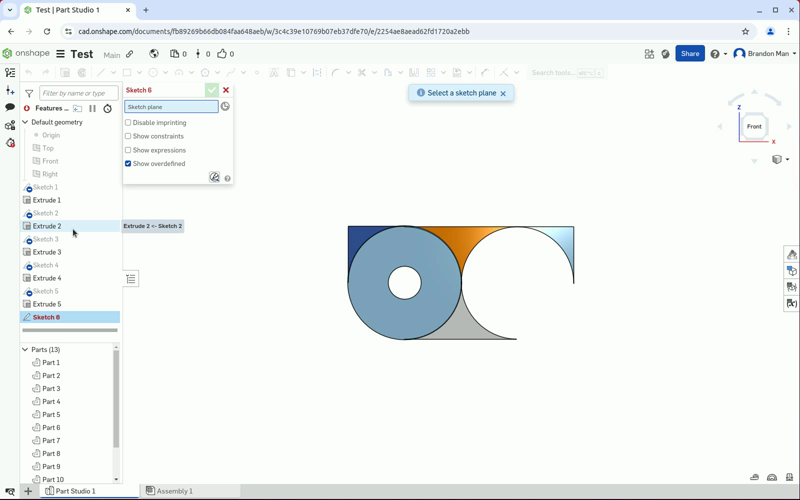
mouse_move(73, 163)
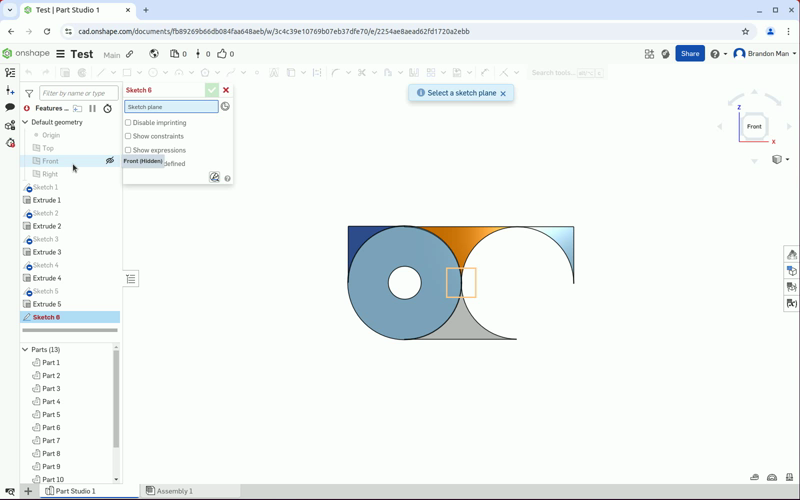
click(73, 163)
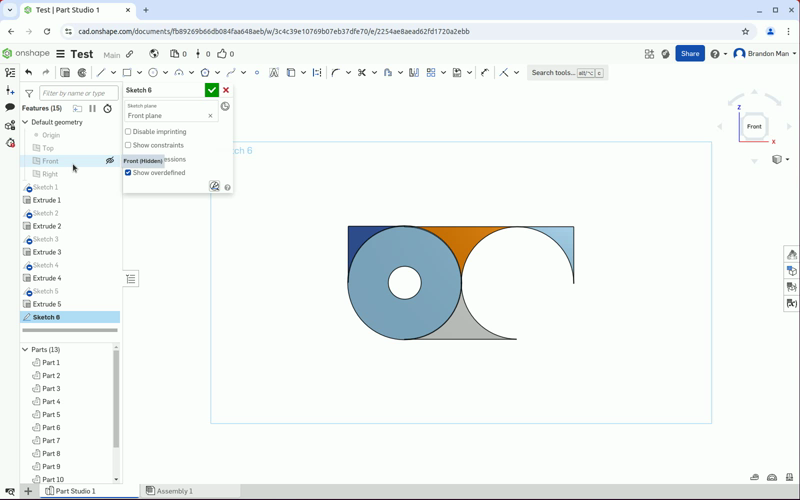
mouse_move(69, 352)
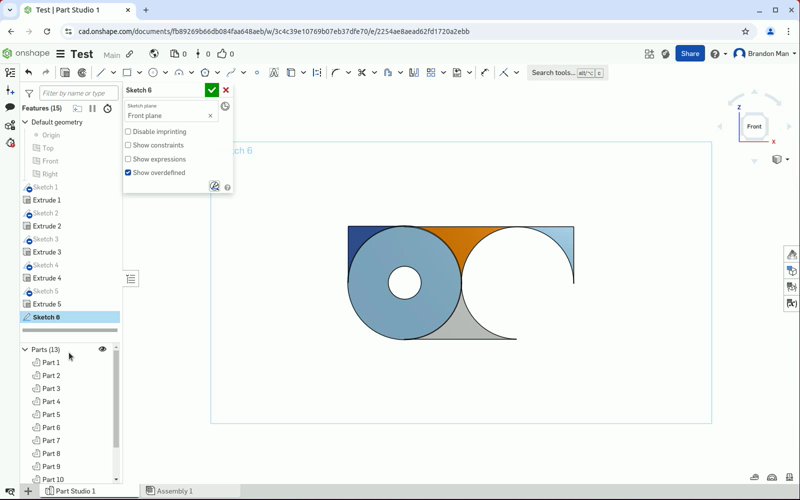
key(y)
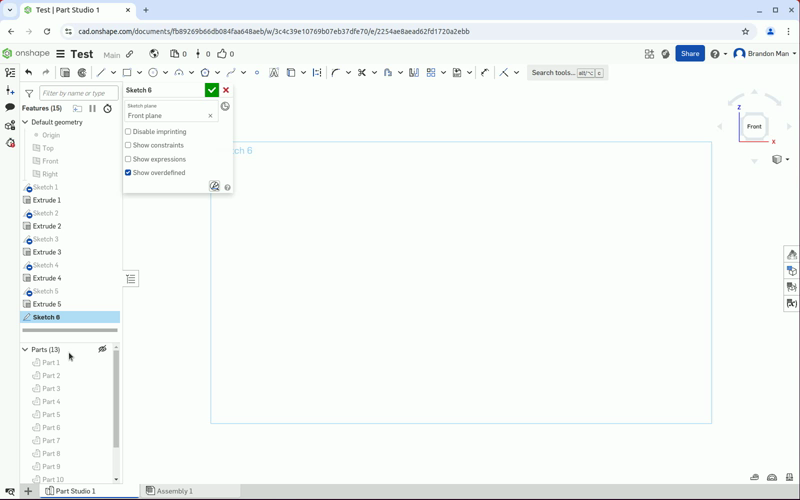
key(c)
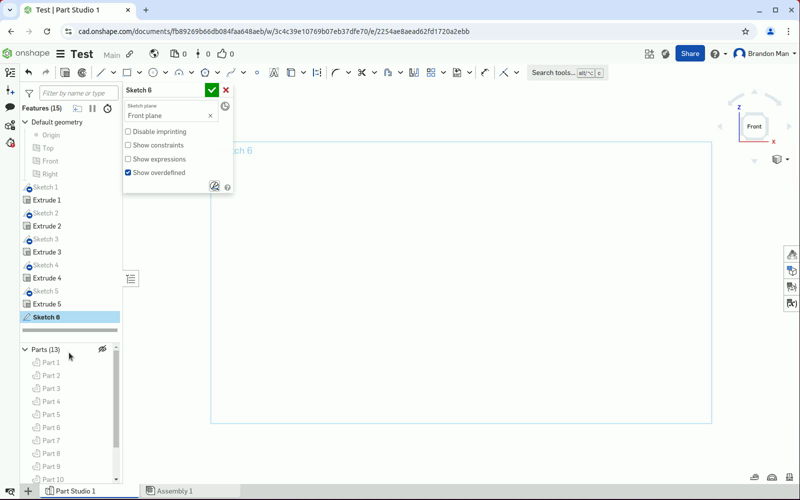
key_down(shift)
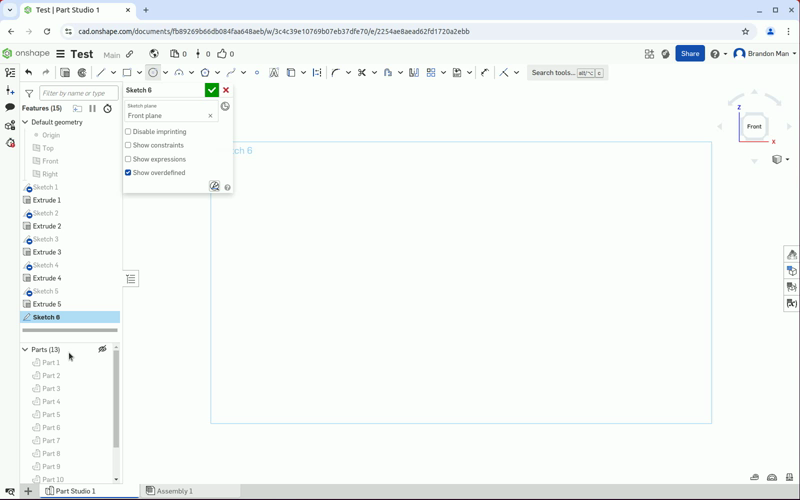
mouse_move(517, 282)
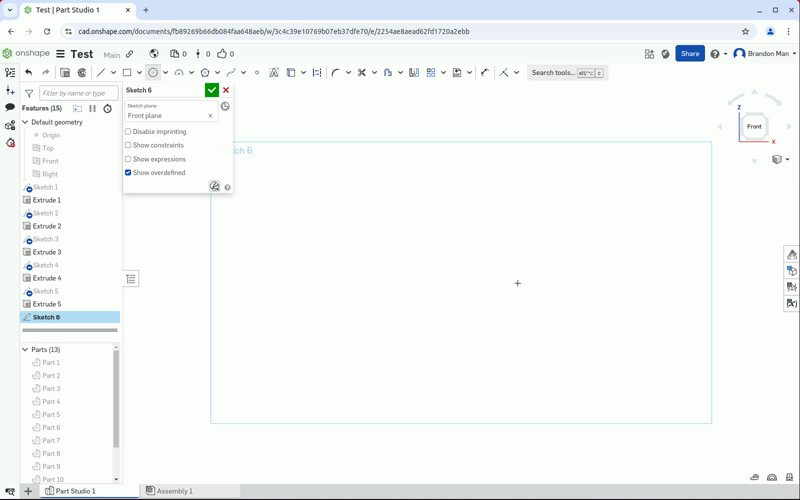
click(517, 282)
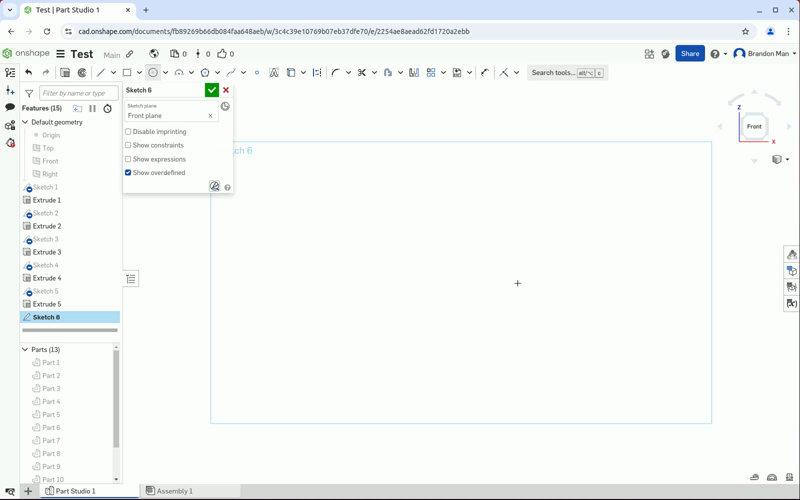
key_up(shift)
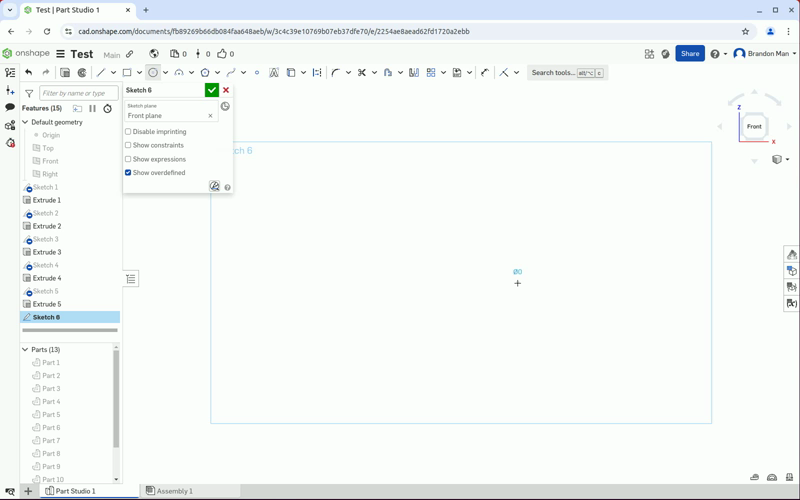
mouse_move(574, 282)
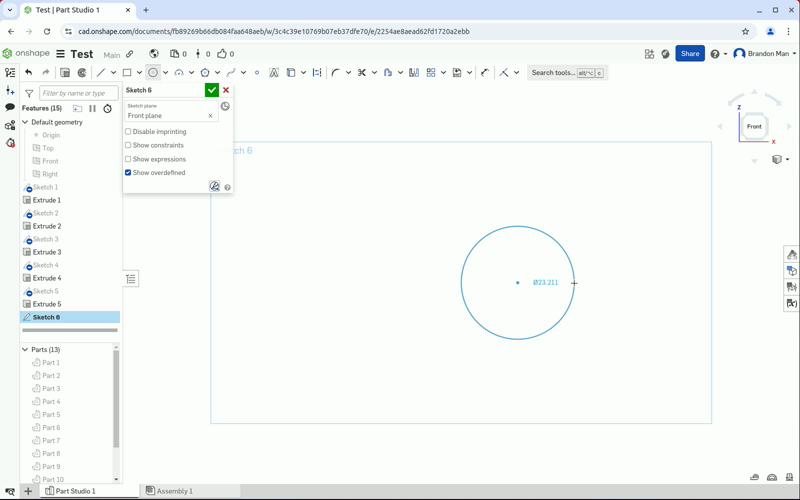
click(574, 282)
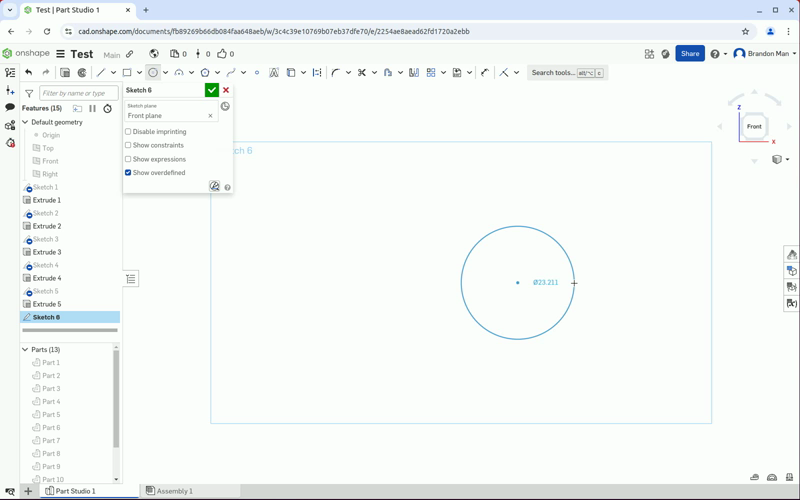
key(esc)
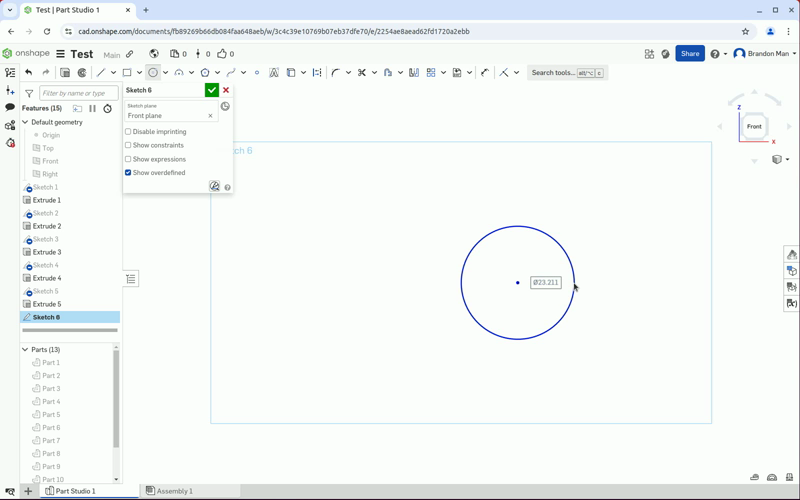
key(c)
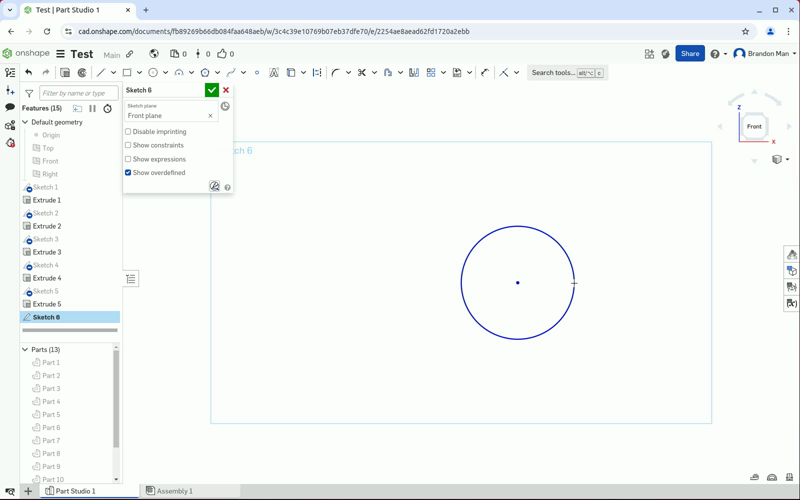
key_down(shift)
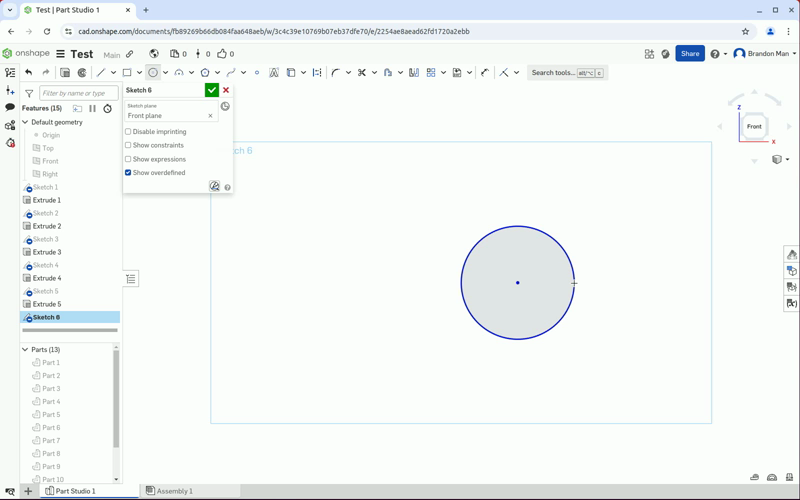
mouse_move(517, 282)
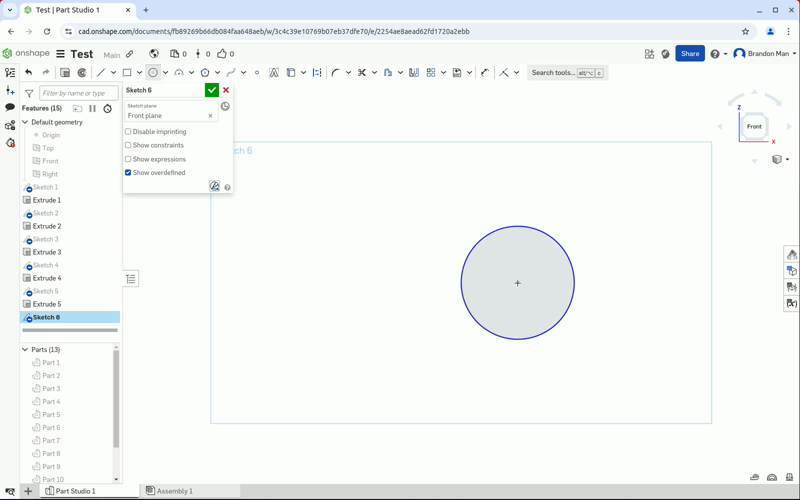
click(517, 282)
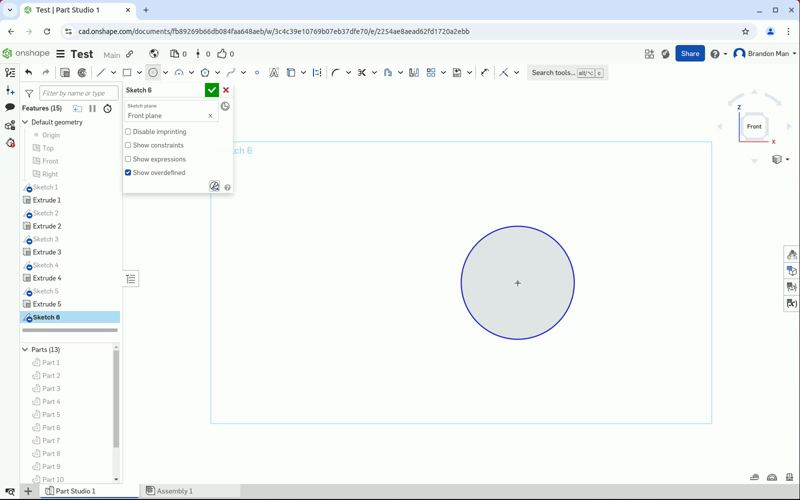
key_up(shift)
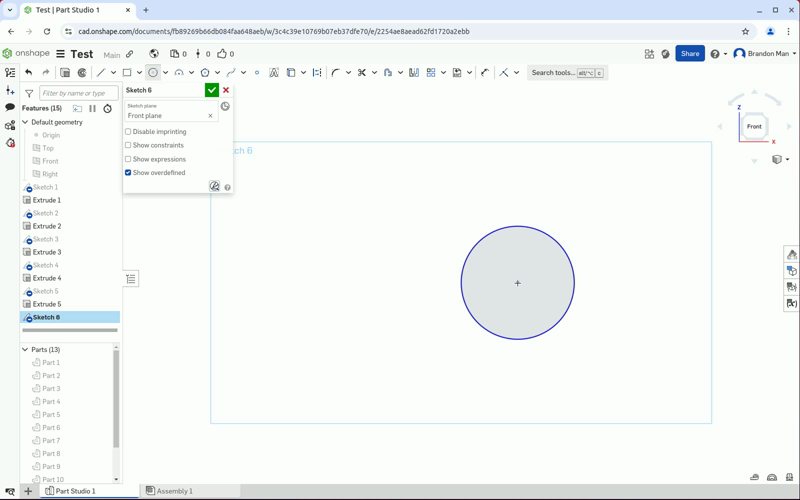
mouse_move(534, 282)
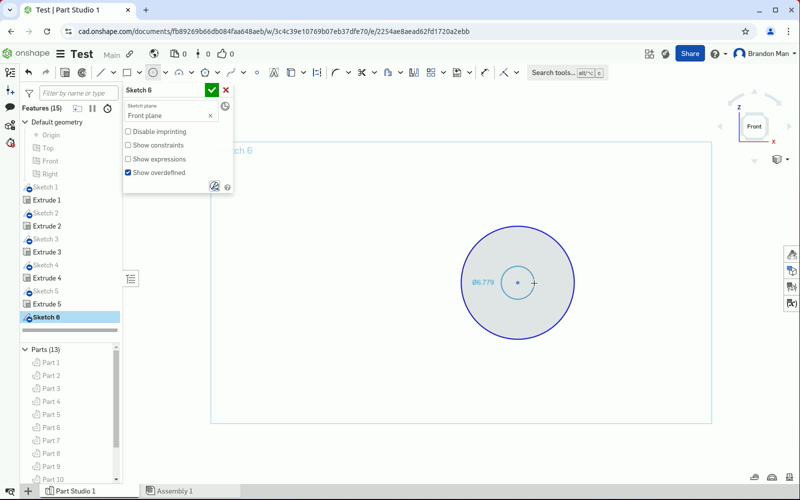
click(534, 282)
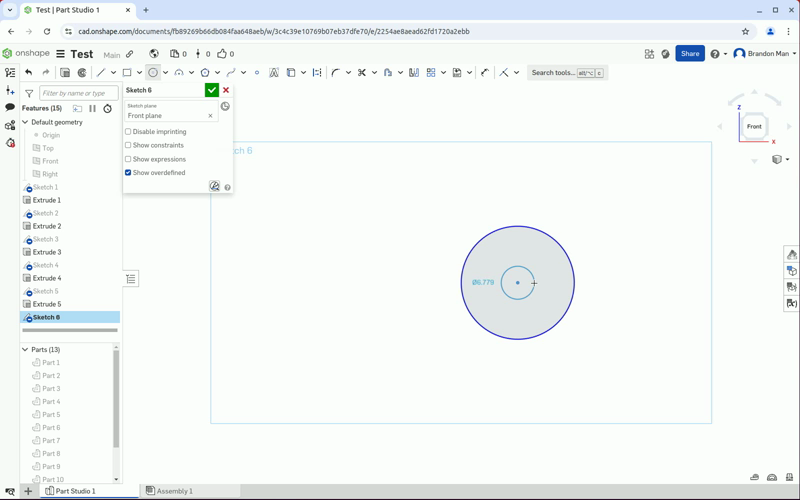
key(esc)
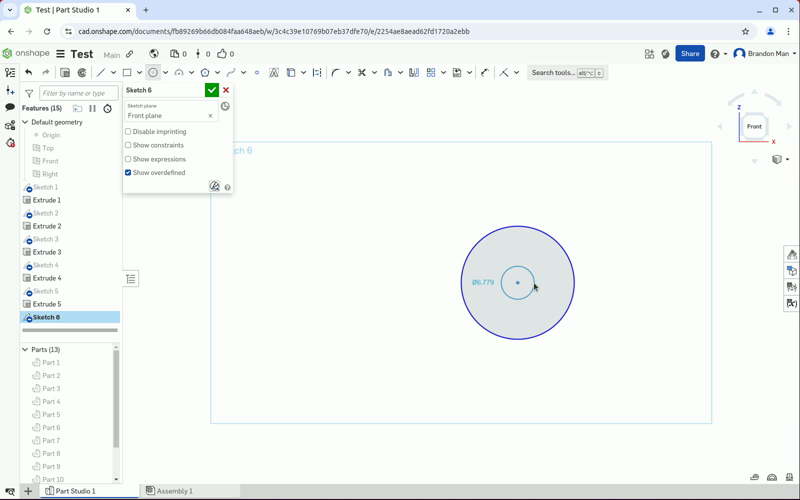
mouse_move(543, 297)
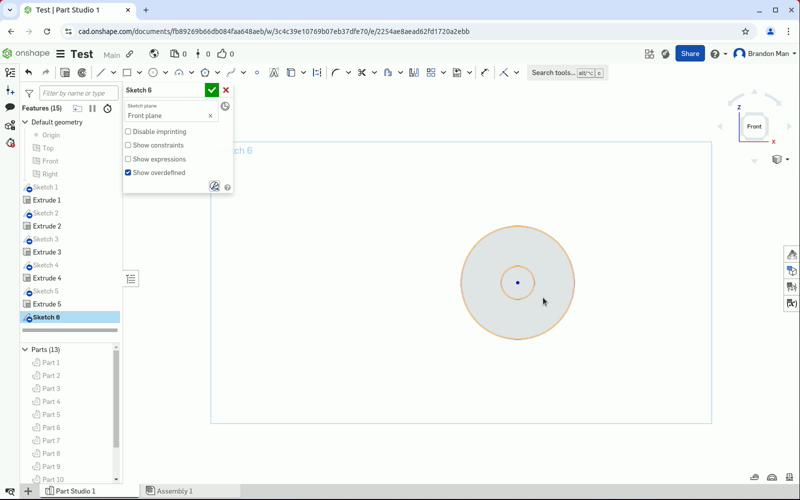
click(543, 297)
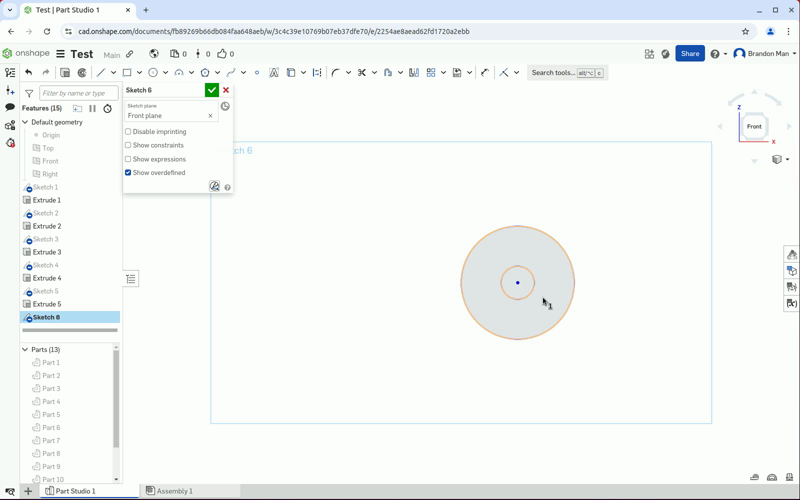
mouse_move(69, 352)
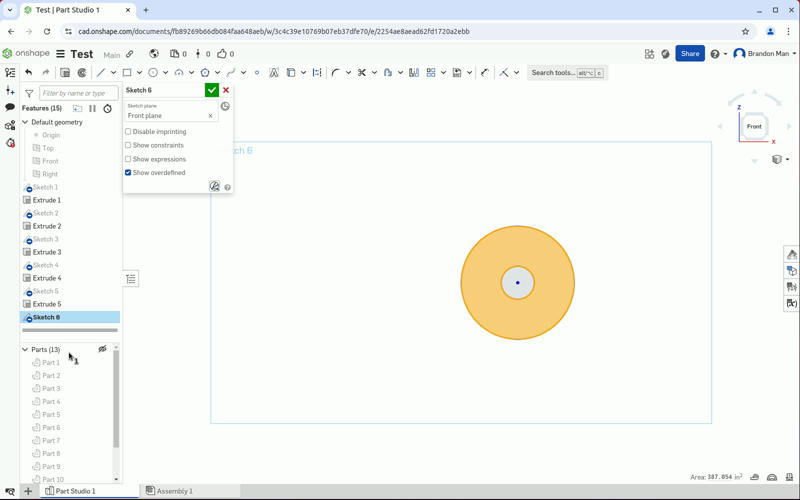
key(shift+y)
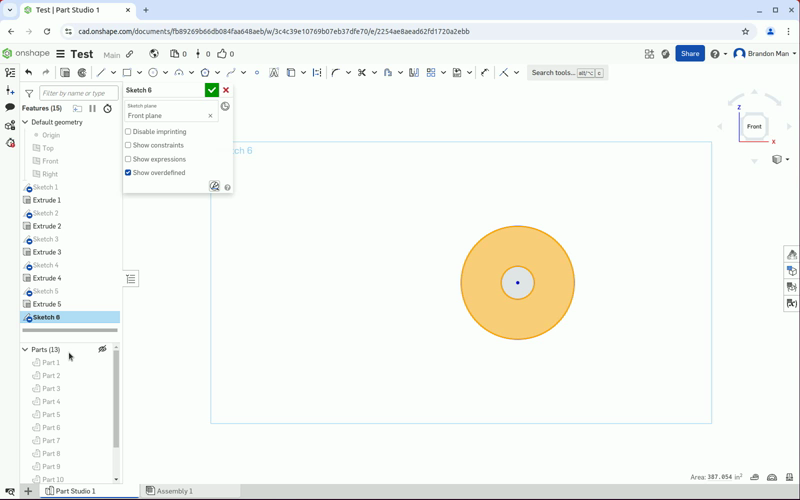
key(shift+e)
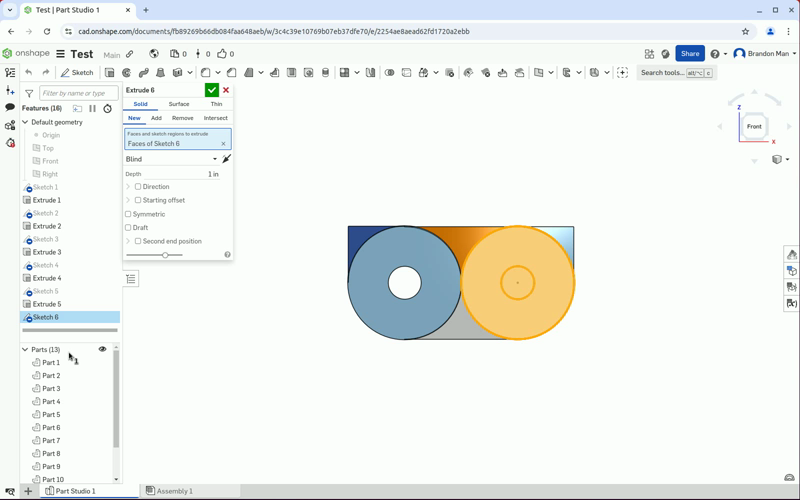
mouse_move(143, 106)
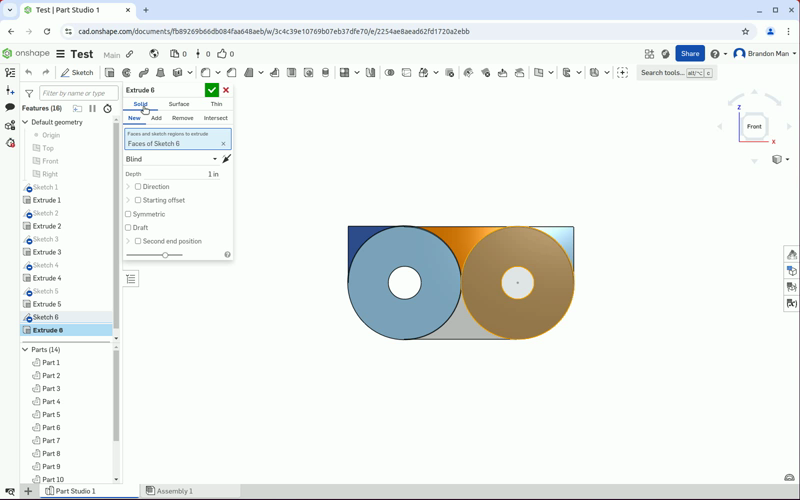
click(143, 106)
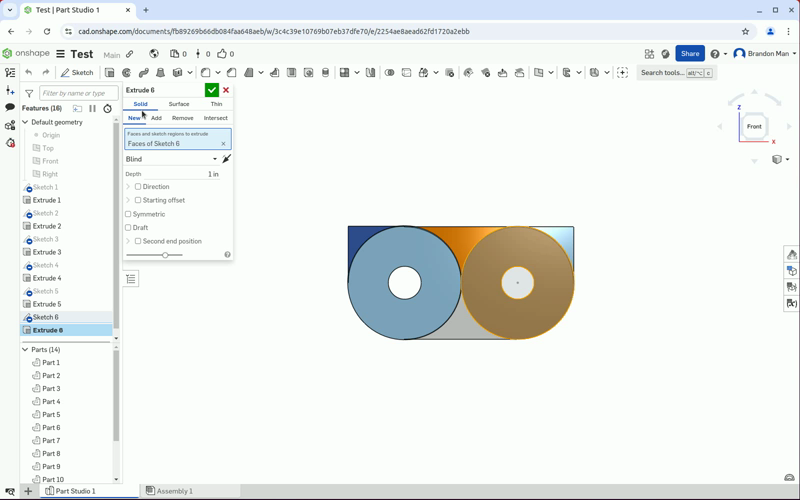
mouse_move(137, 120)
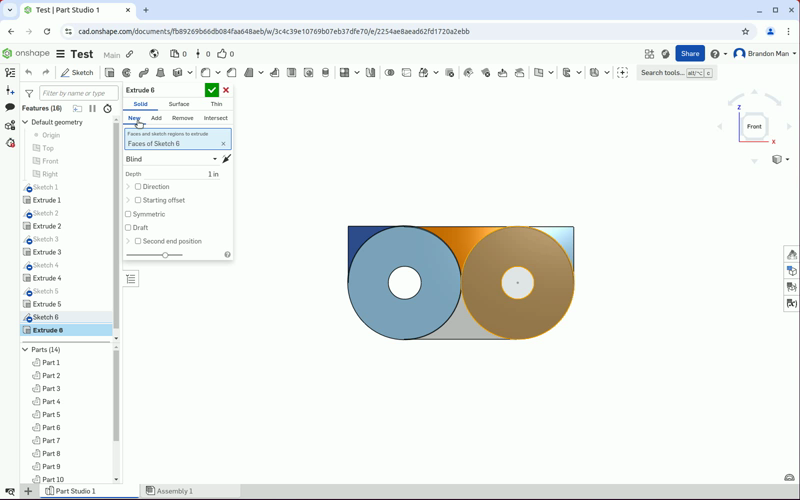
click(137, 120)
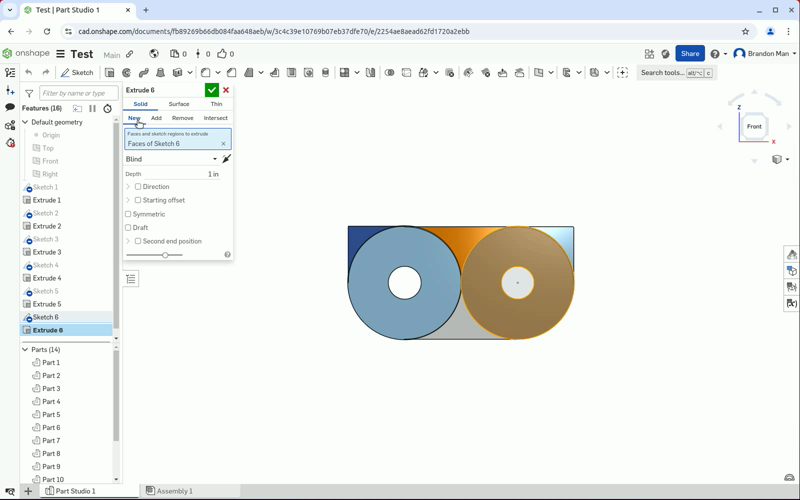
key(tab, 4)
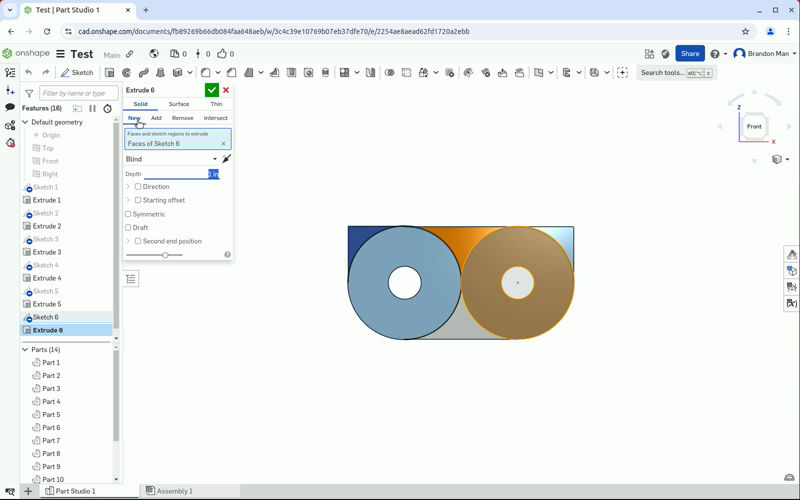
text(45.736)
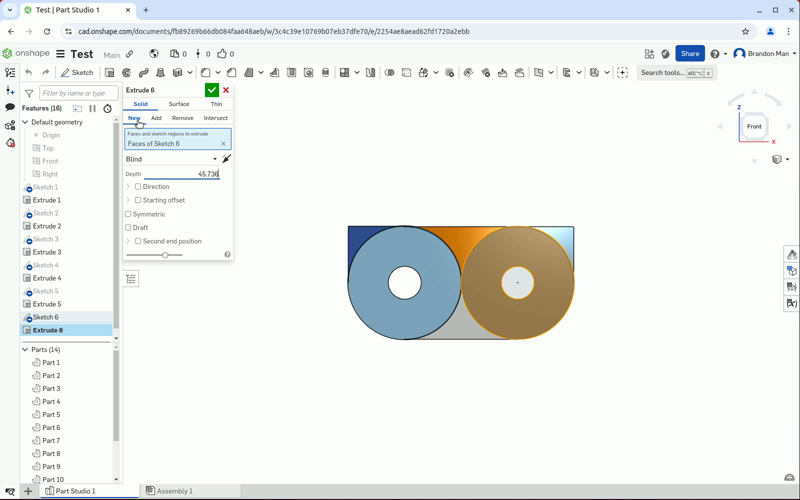
key(tab, 3)
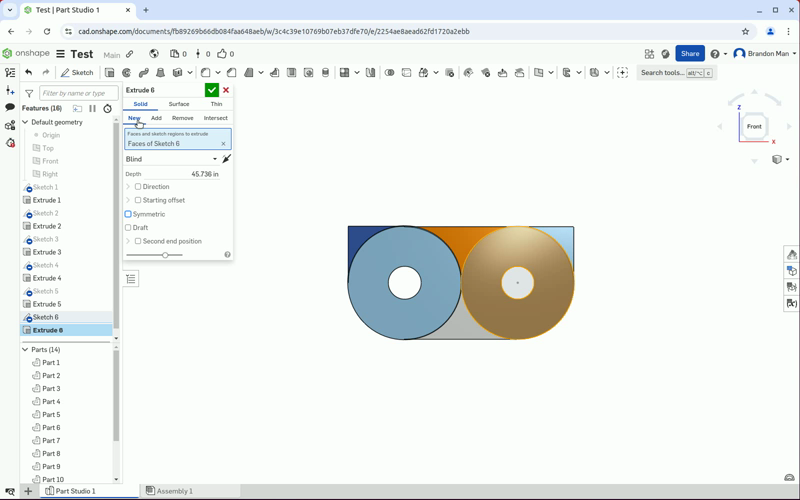
key(space)
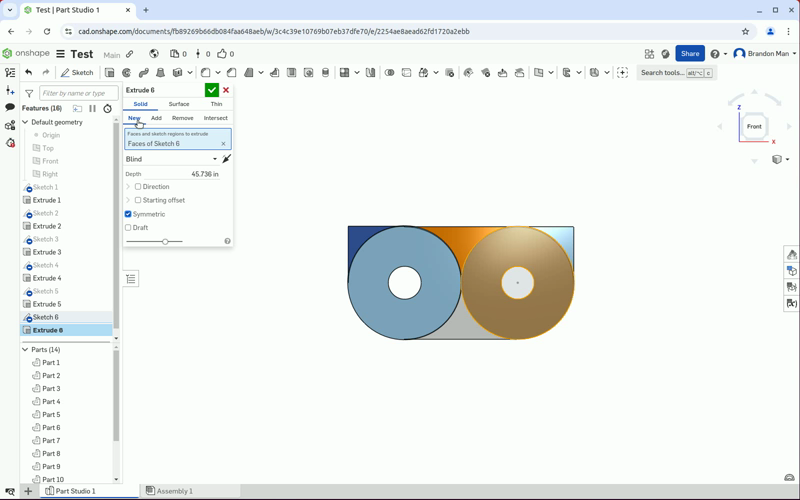
key(enter)
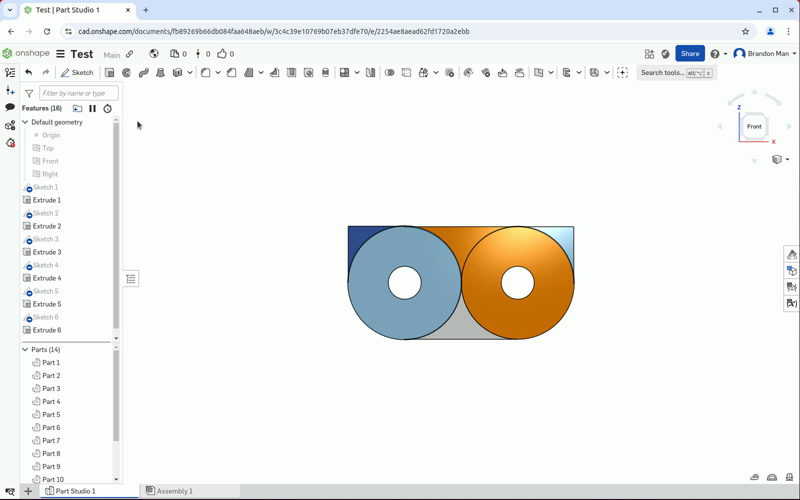
key(shift+h)
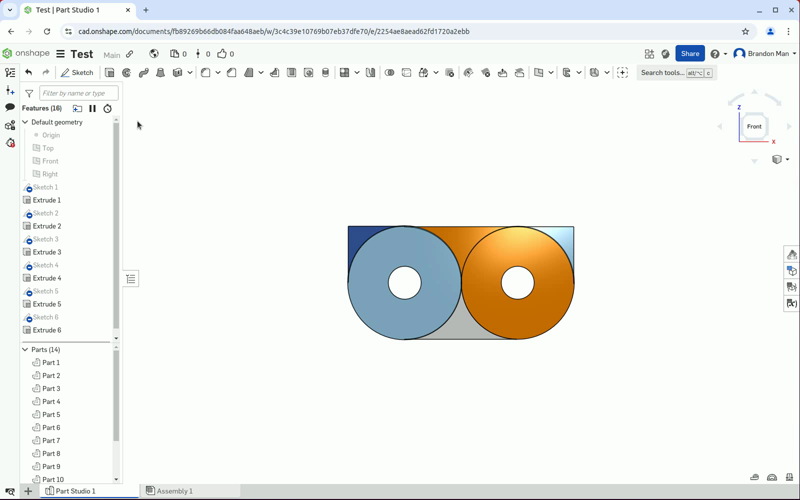
key(shift+h)
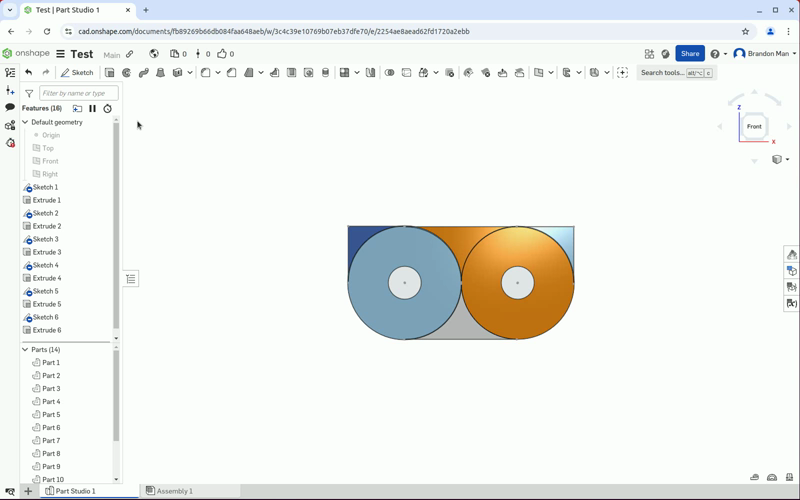
key(shift+7)
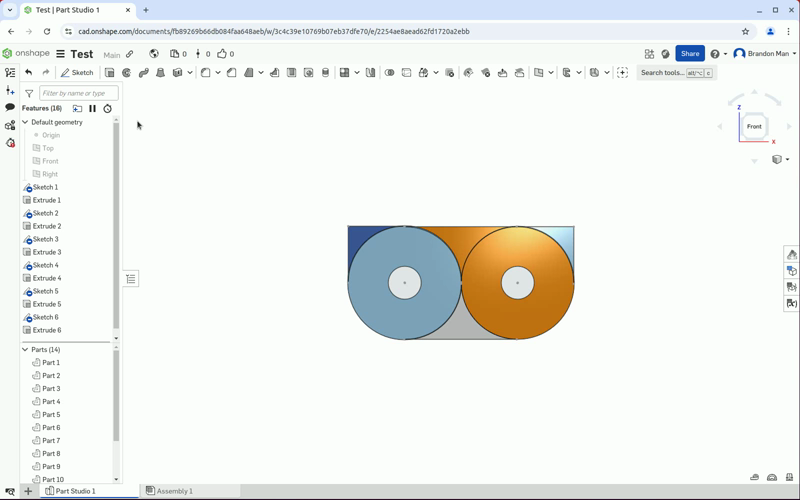
key(left, 2)
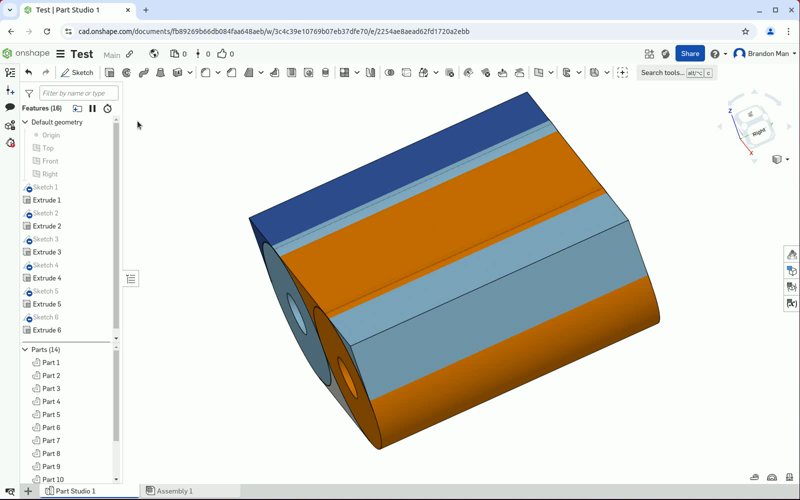
key(down, 2)
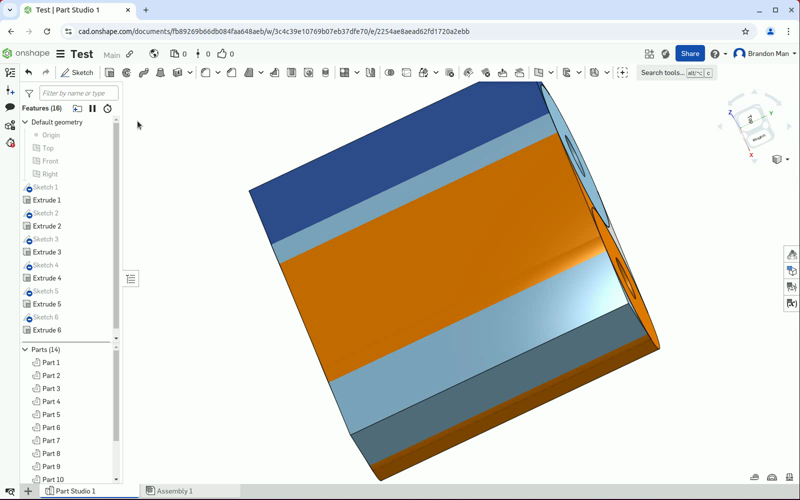
key(up, 2)
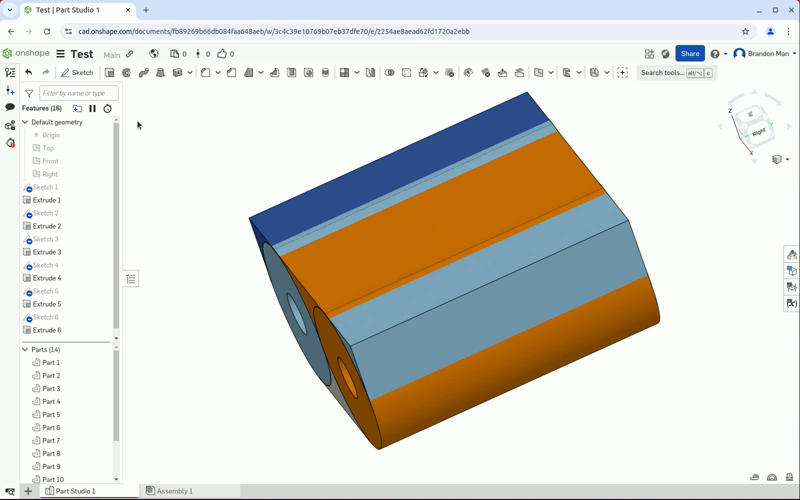
key(right, 2)
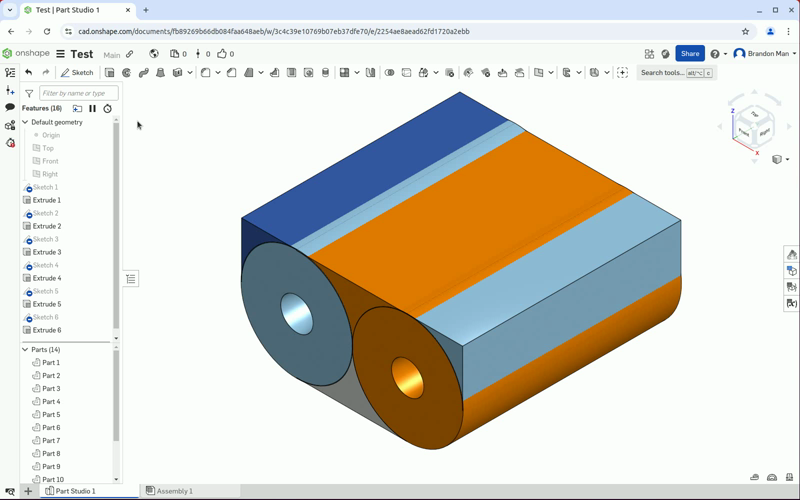
mouse_move(69, 189)
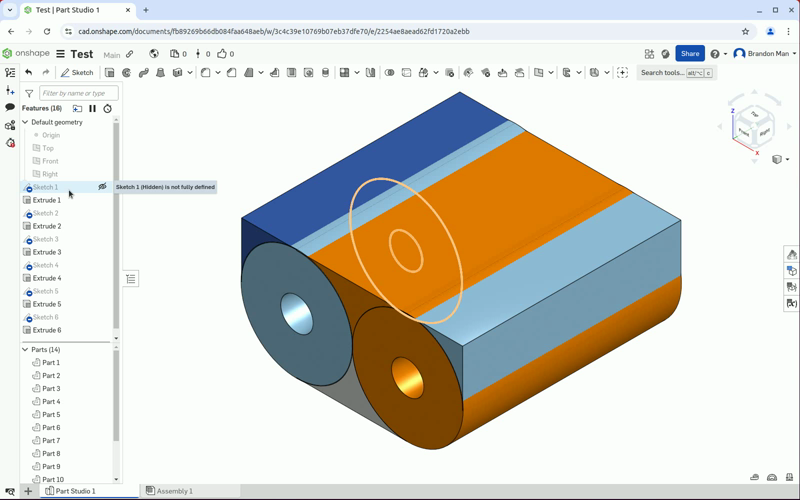
click(69, 189)